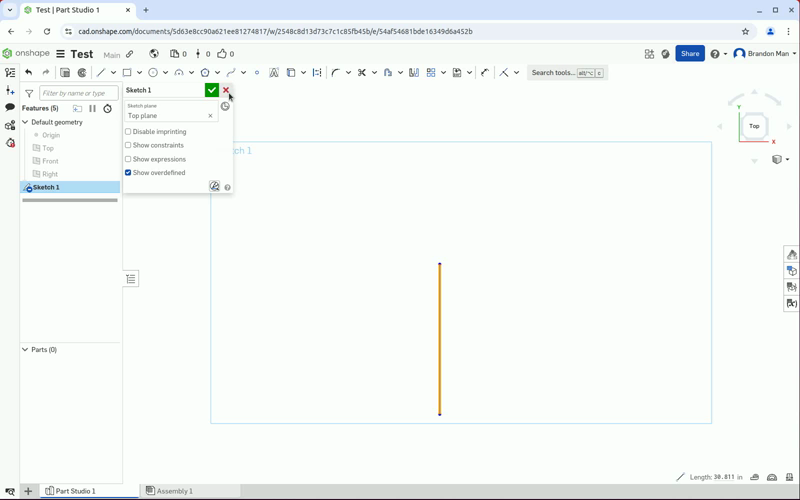
key(shift+h)
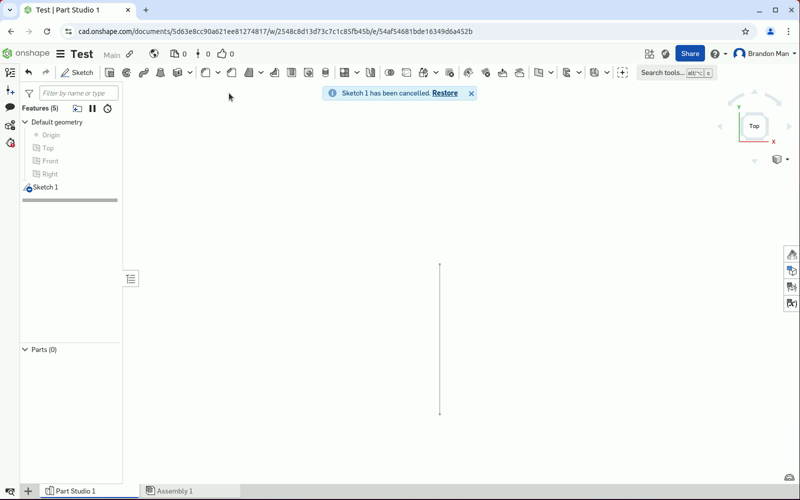
mouse_move(73, 352)
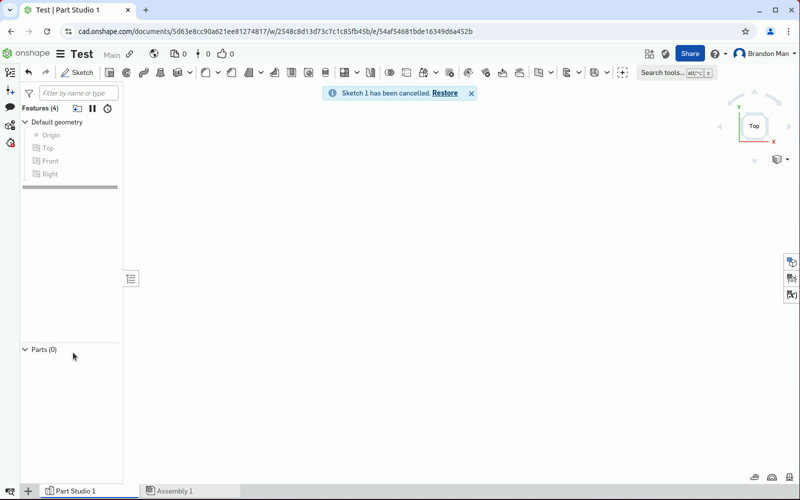
key(y)
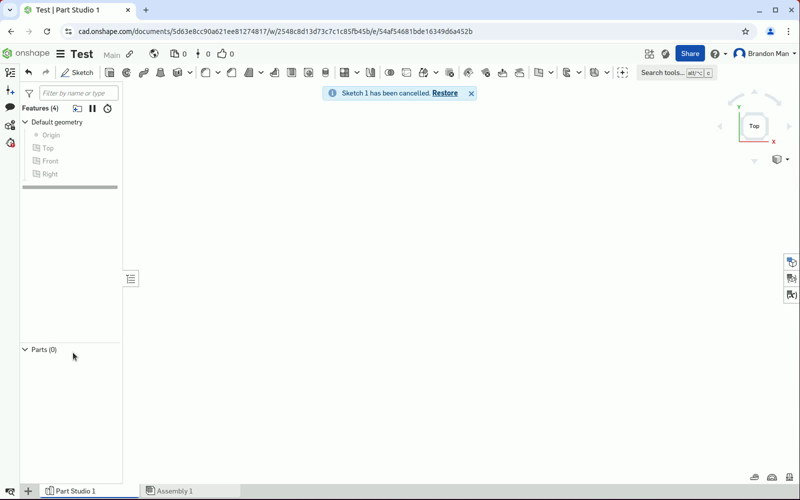
key(shift+p)
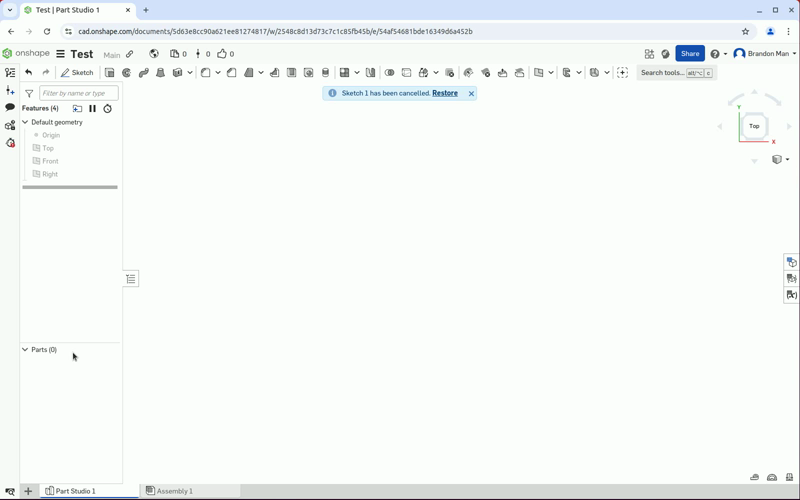
key(space)
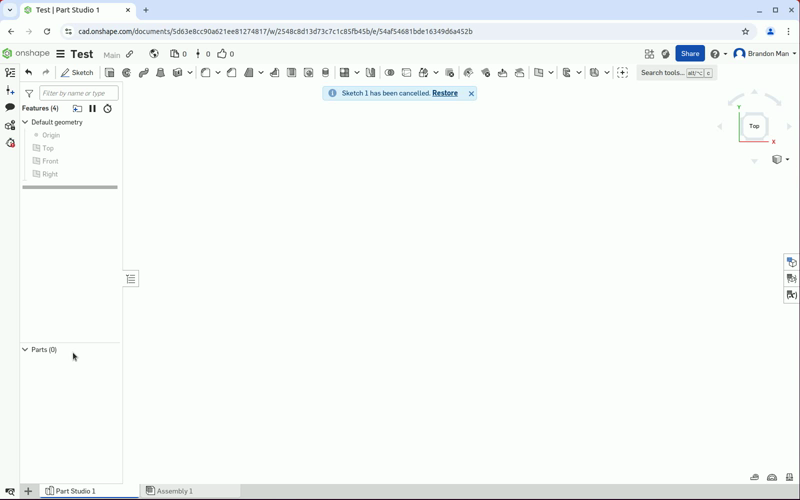
key_down(shift)
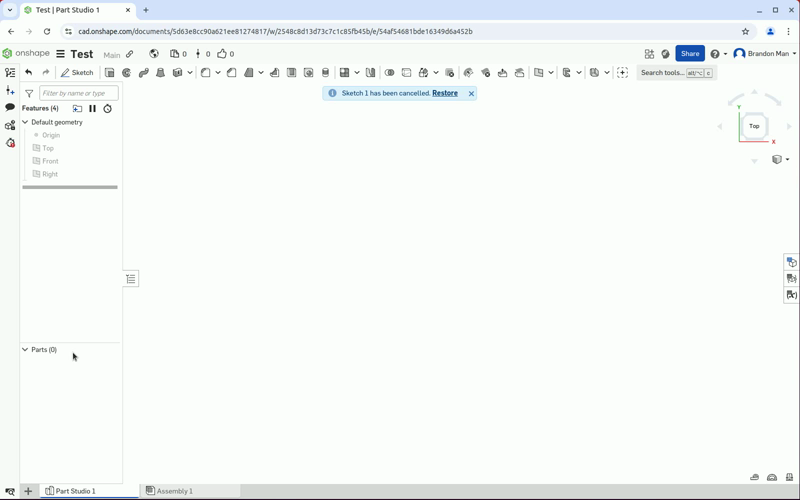
key(up)
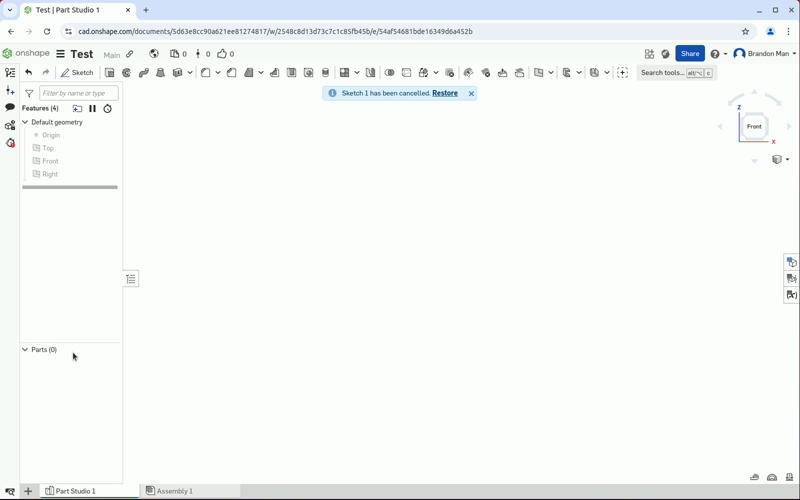
key_up(shift)
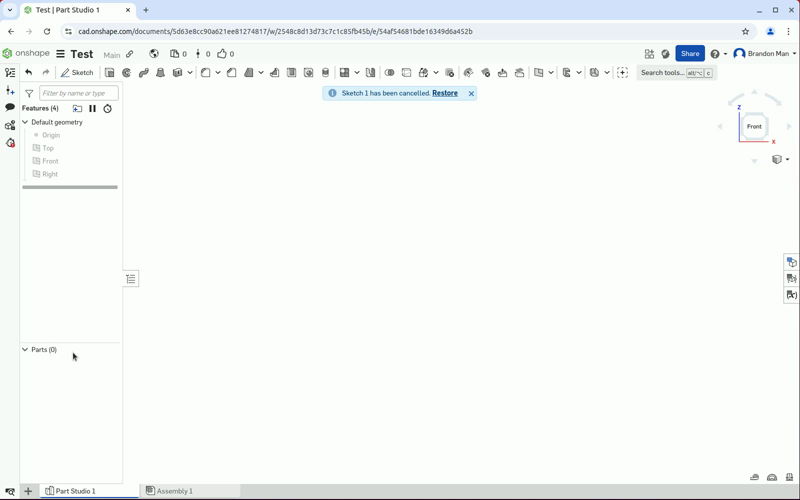
mouse_move(73, 352)
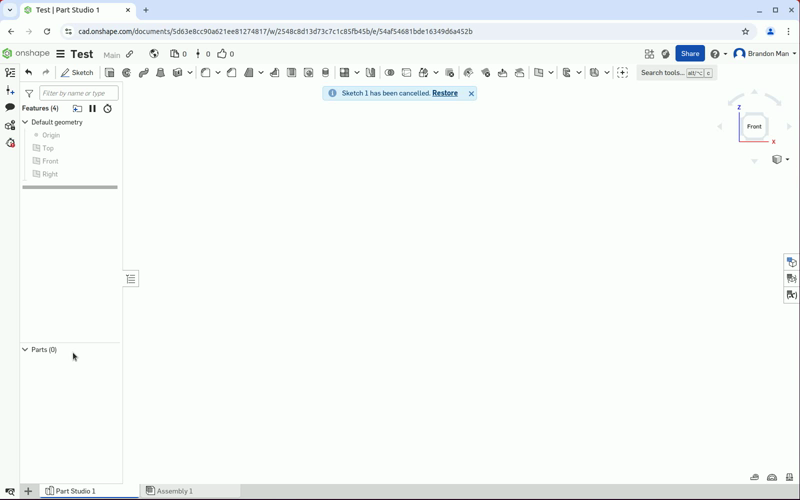
key(shift+y)
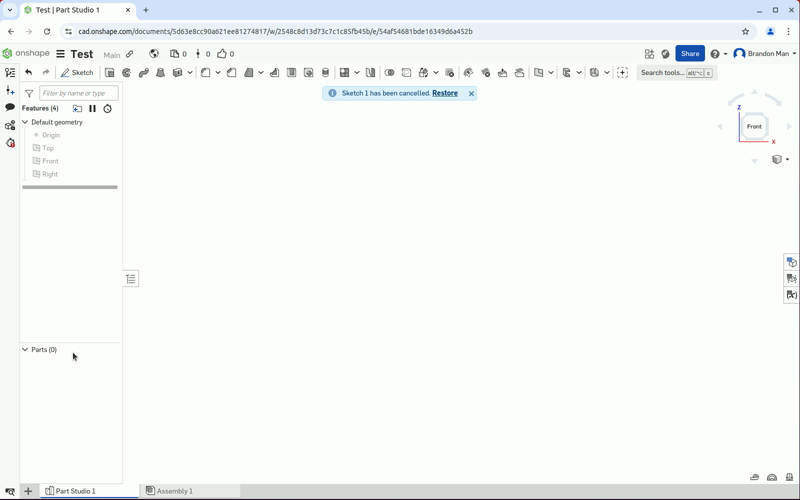
key(shift+s)
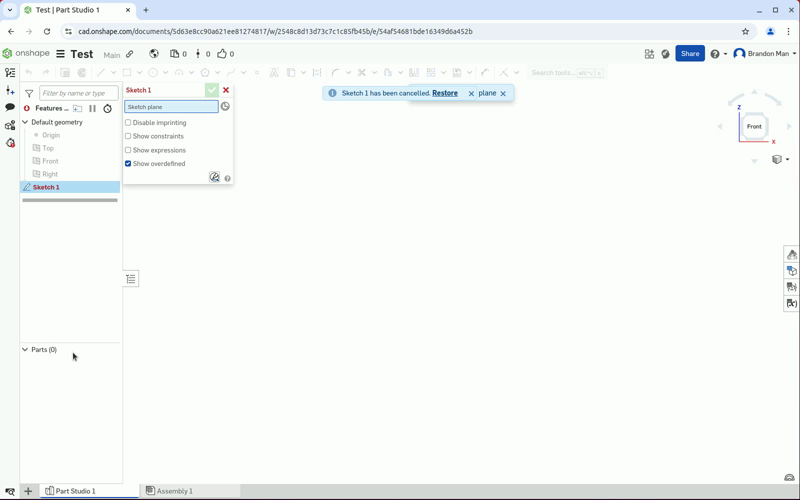
mouse_move(73, 163)
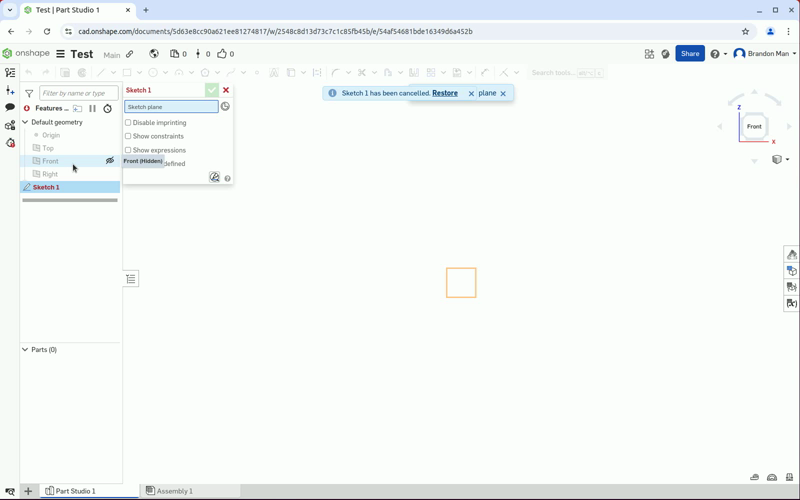
click(73, 163)
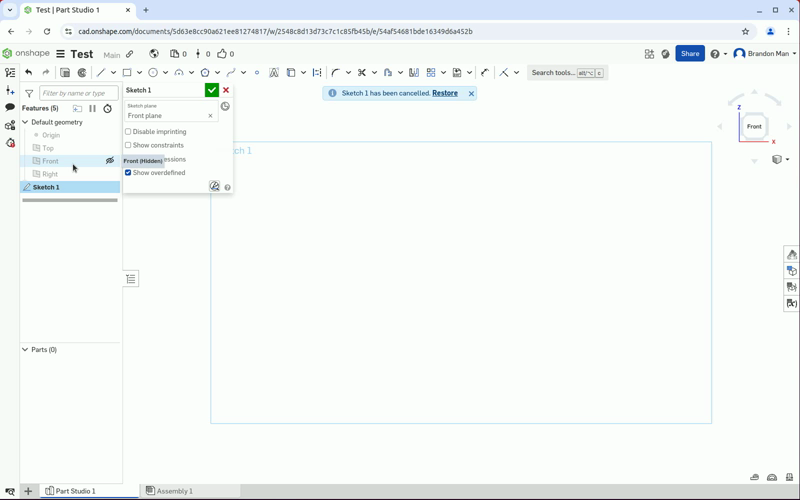
mouse_move(73, 352)
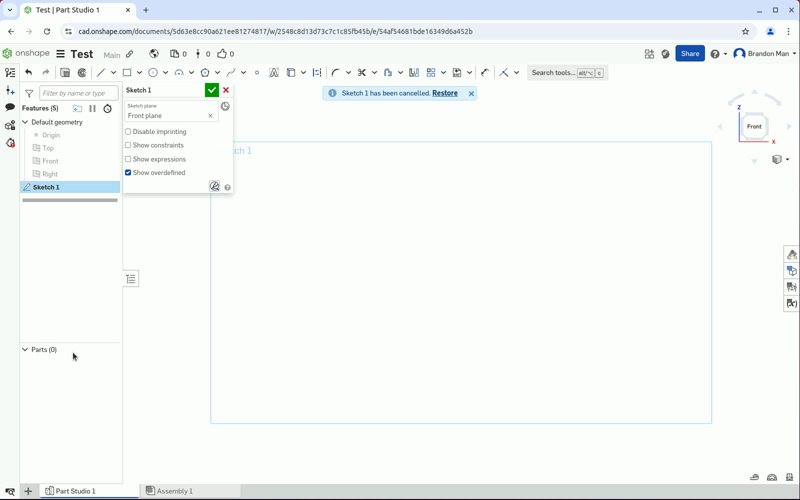
key(y)
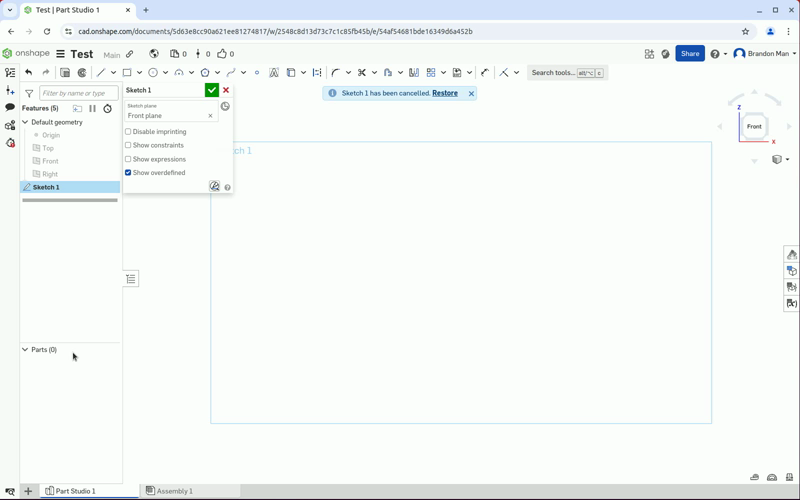
key(l)
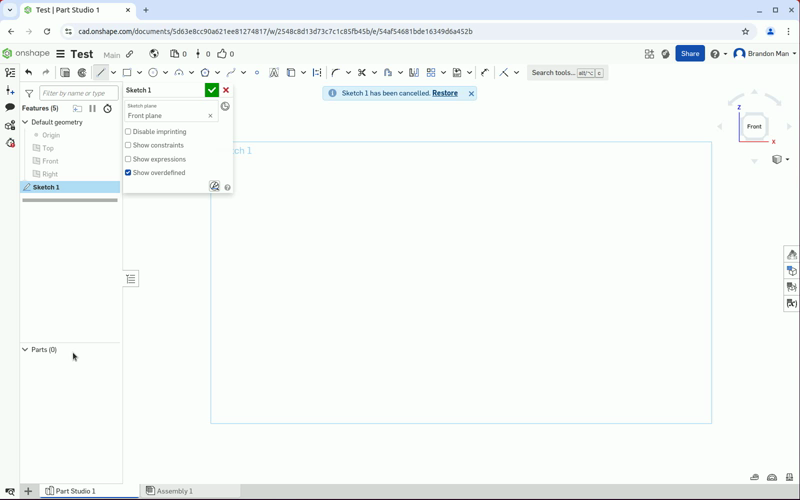
key_down(shift)
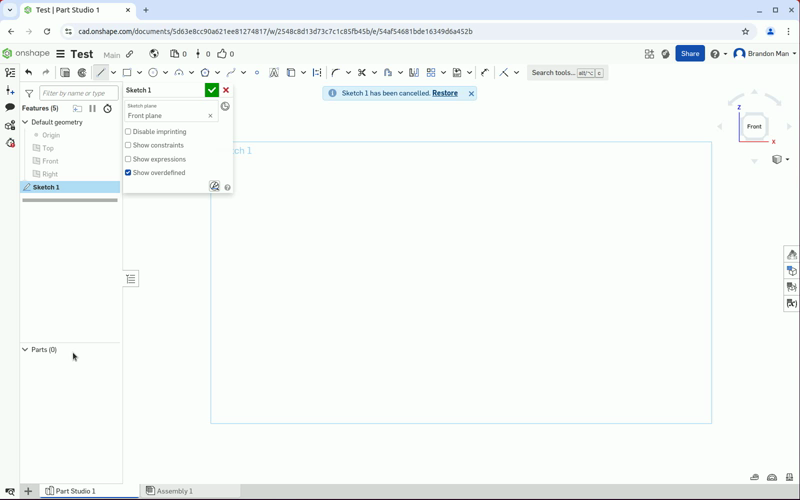
mouse_move(372, 282)
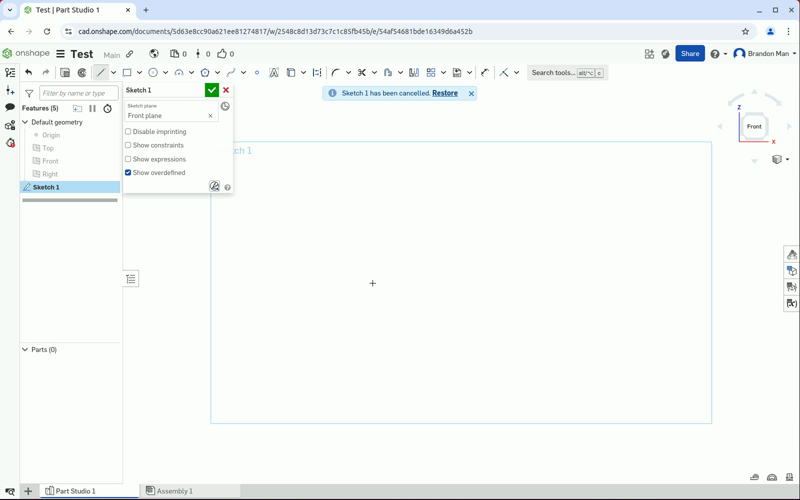
click(372, 282)
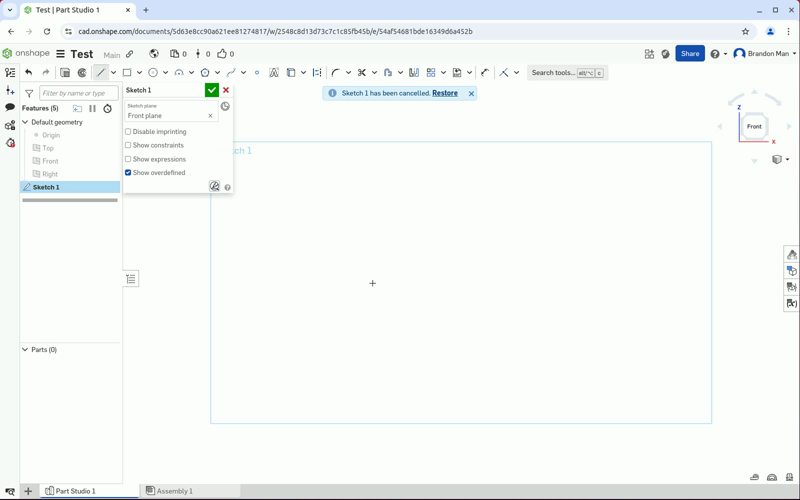
key_up(shift)
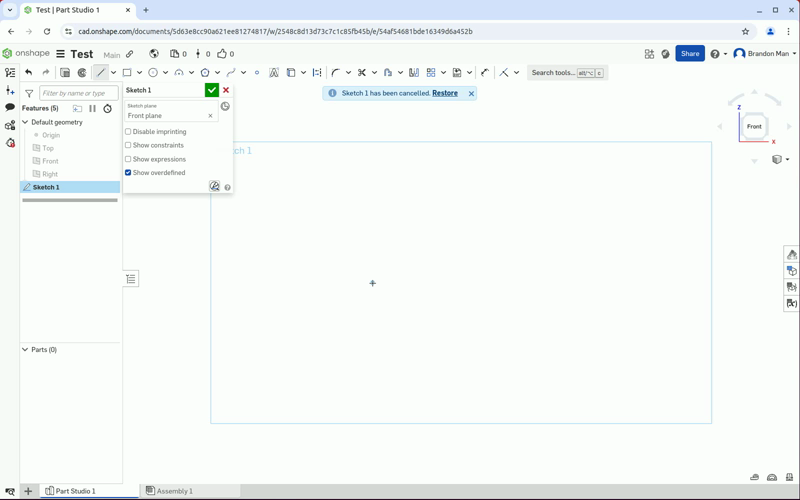
key_down(shift)
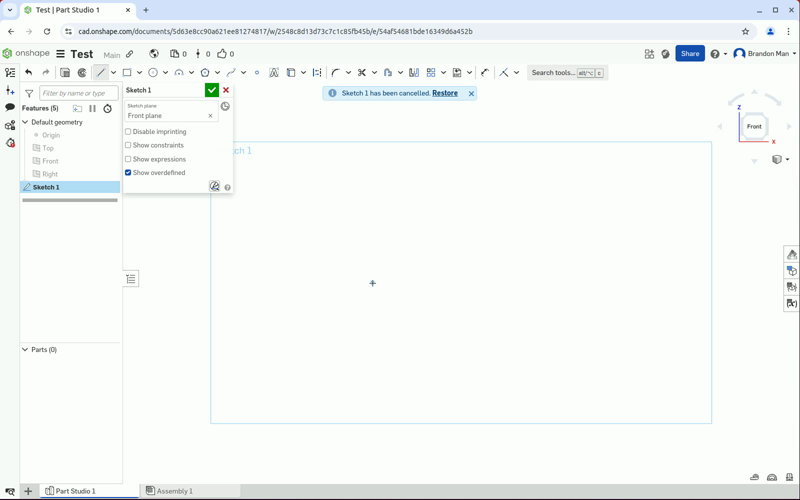
mouse_move(492, 282)
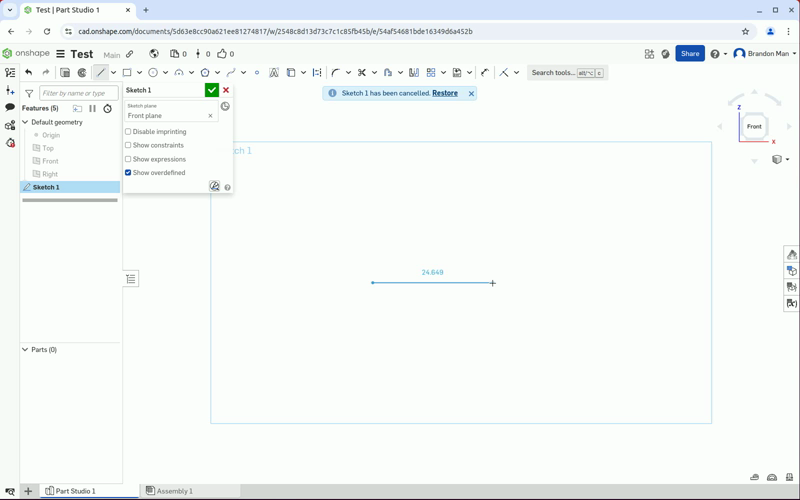
click(492, 282)
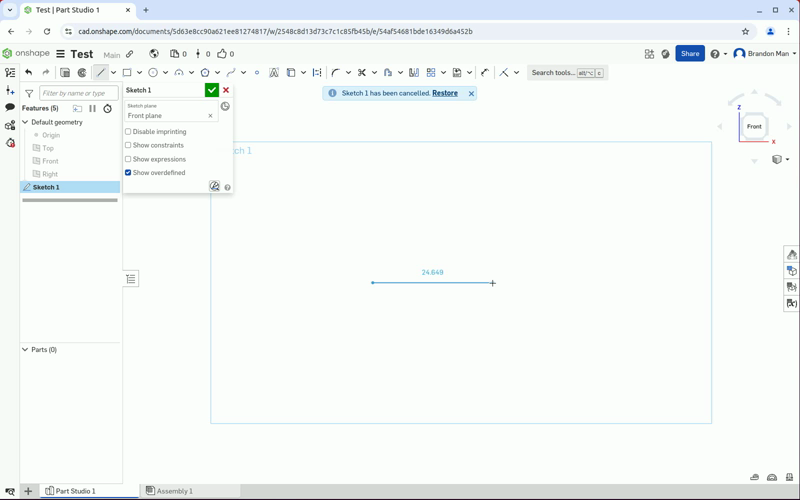
key_up(shift)
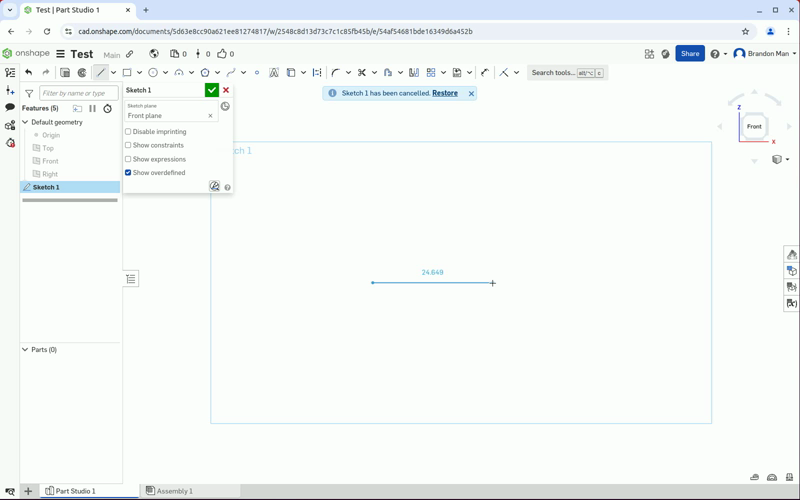
key_down(shift)
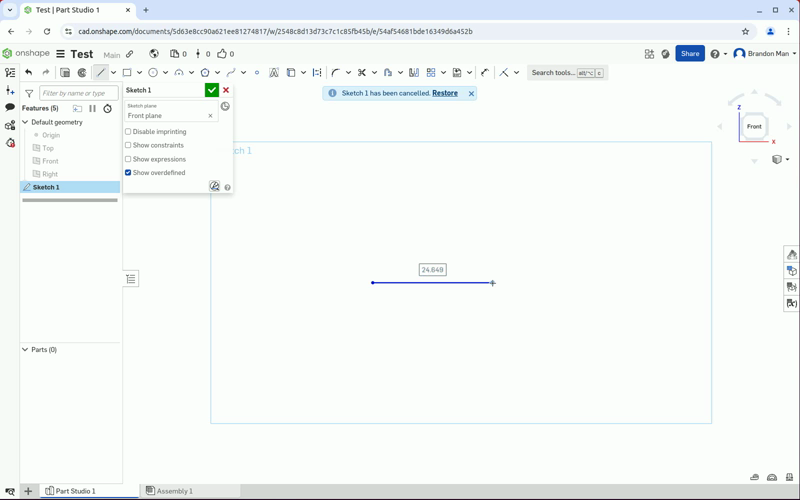
mouse_move(522, 282)
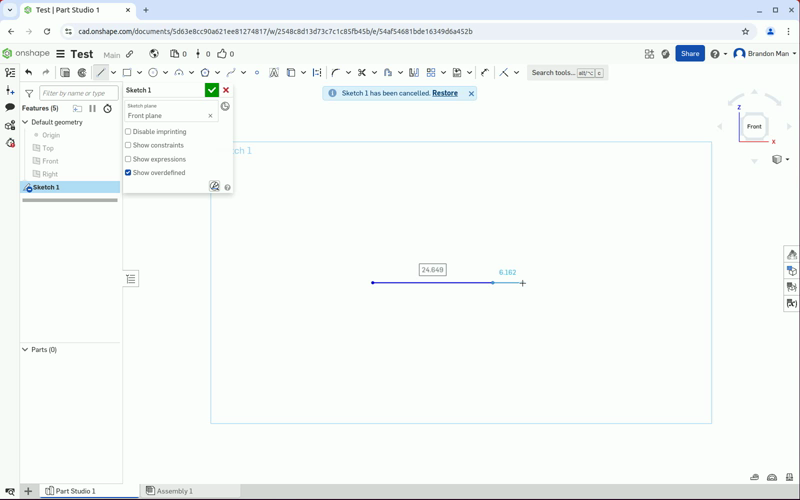
mouse_move(492, 275)
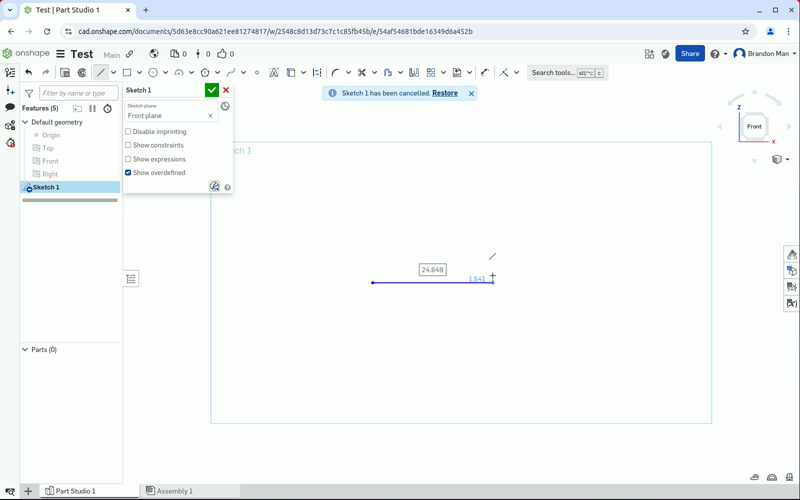
click(492, 275)
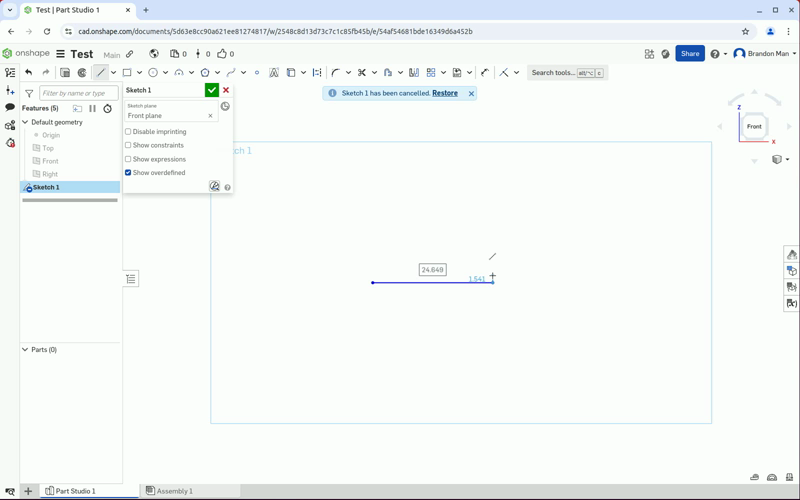
key_up(shift)
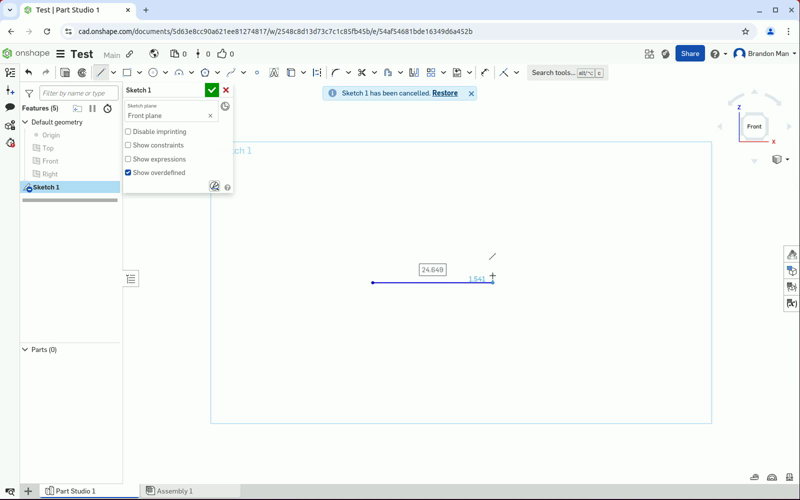
key_down(shift)
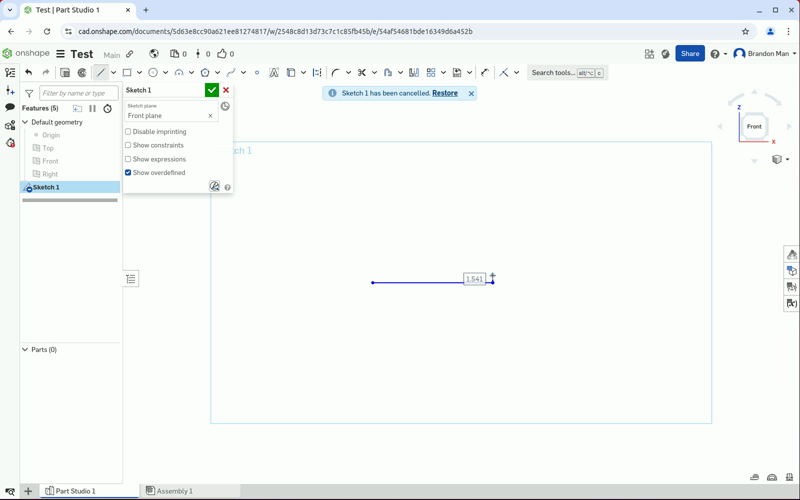
mouse_move(522, 275)
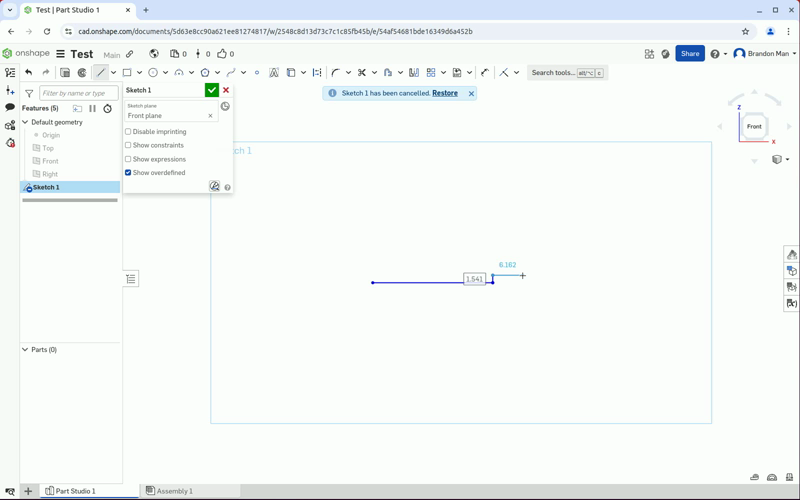
mouse_move(498, 268)
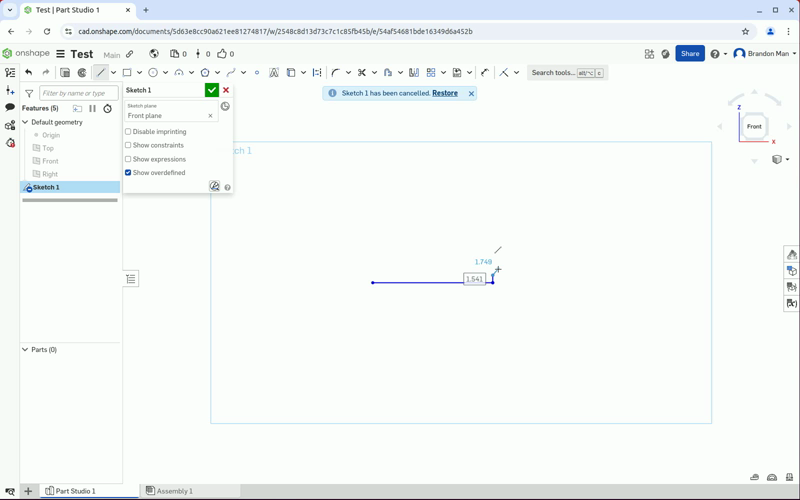
click(498, 268)
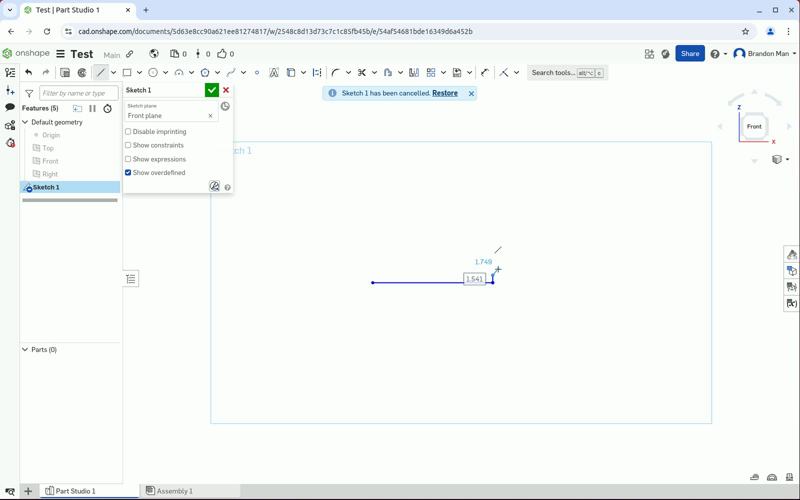
key_up(shift)
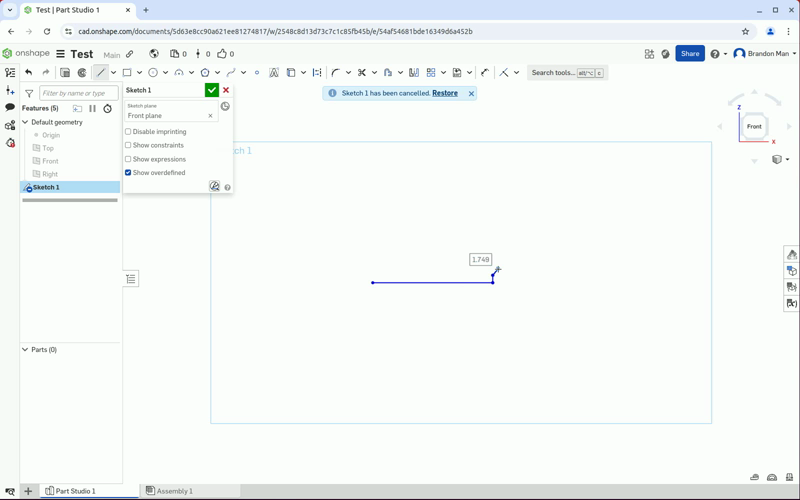
key_down(shift)
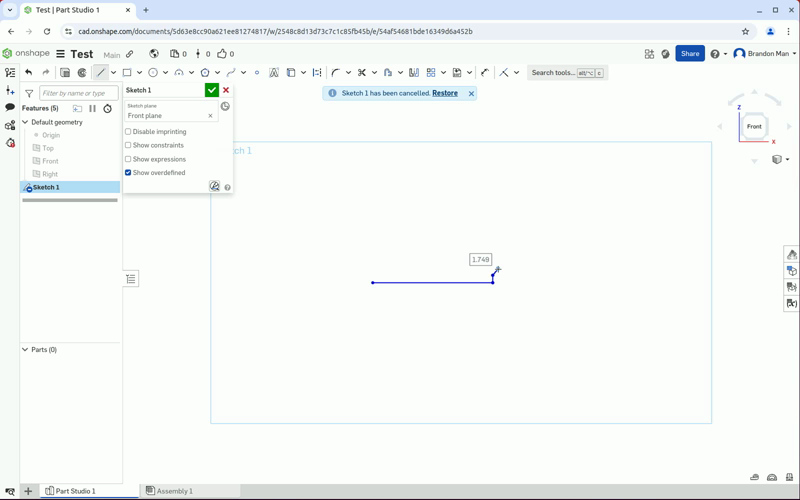
mouse_move(528, 268)
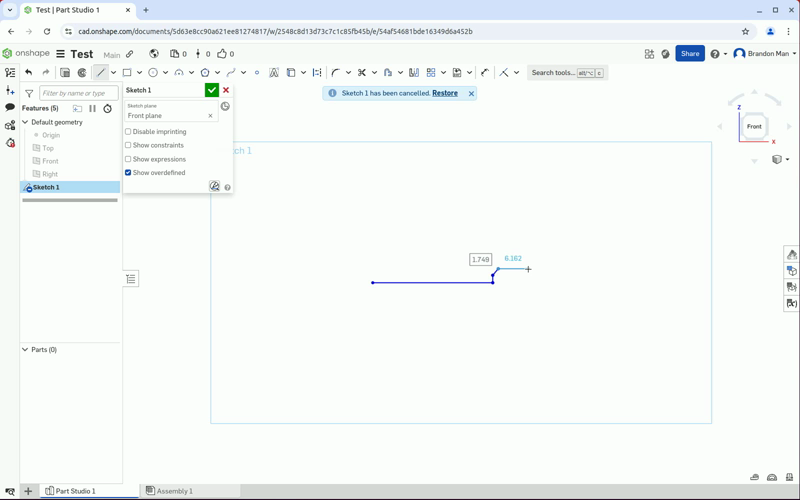
mouse_move(498, 216)
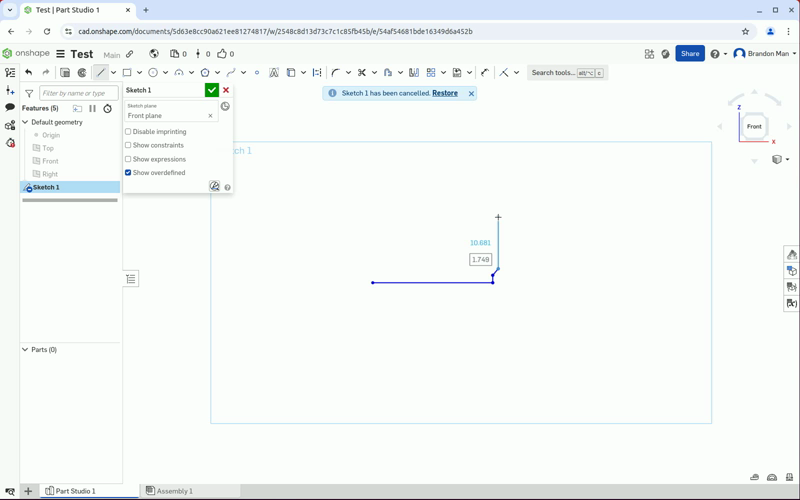
click(498, 216)
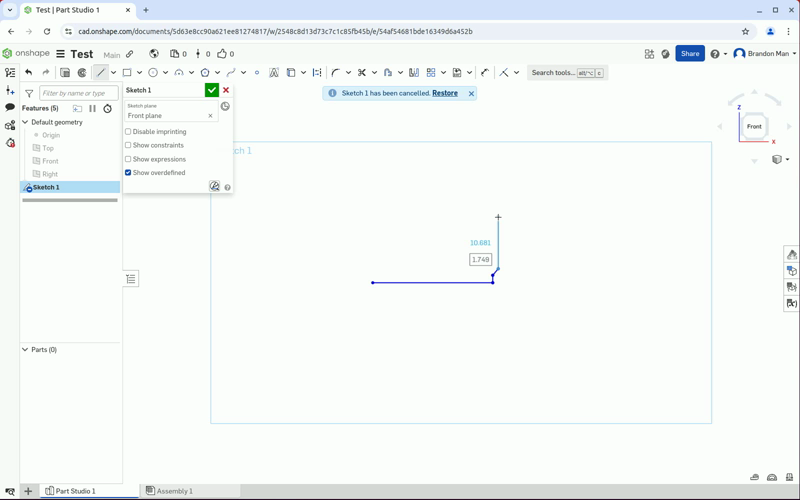
key_up(shift)
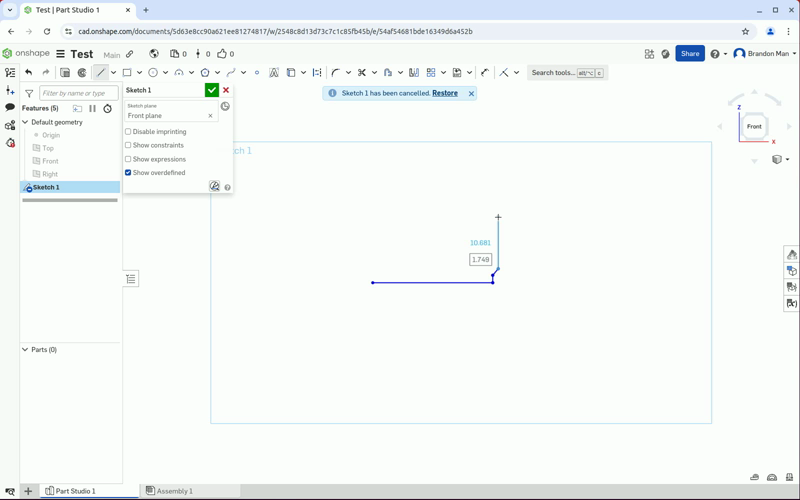
key_down(shift)
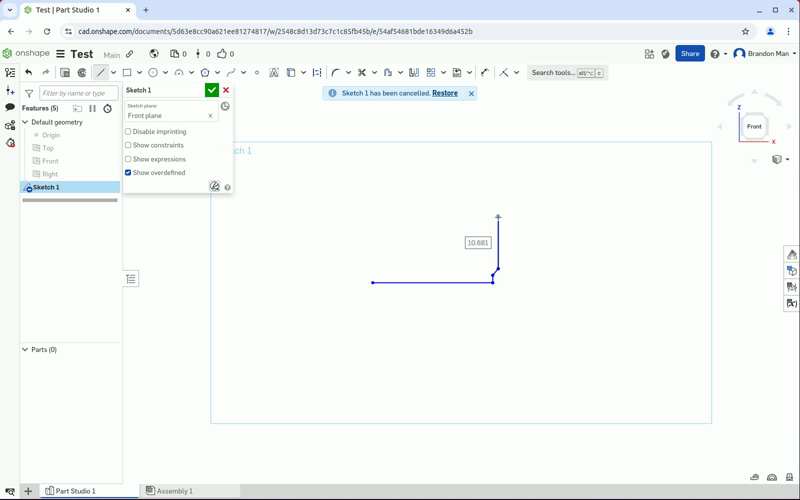
mouse_move(528, 216)
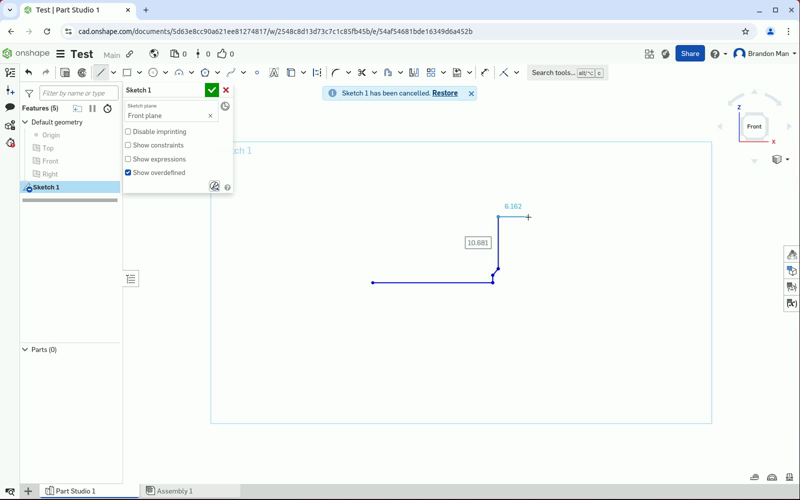
mouse_move(492, 211)
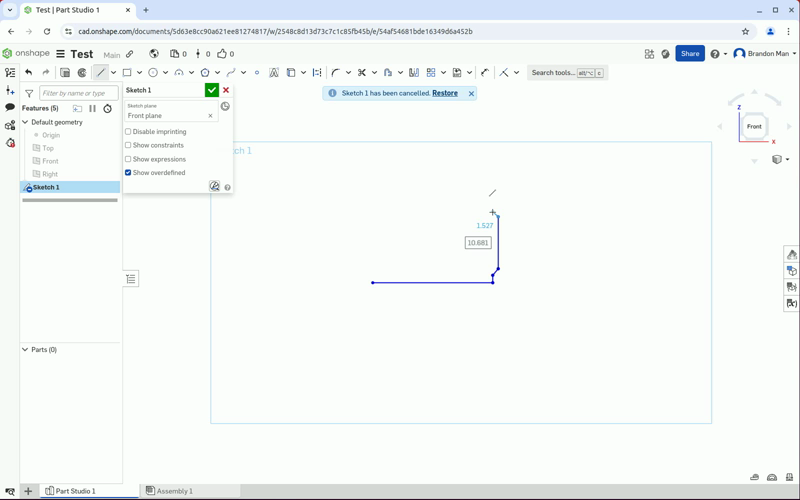
scroll(6)
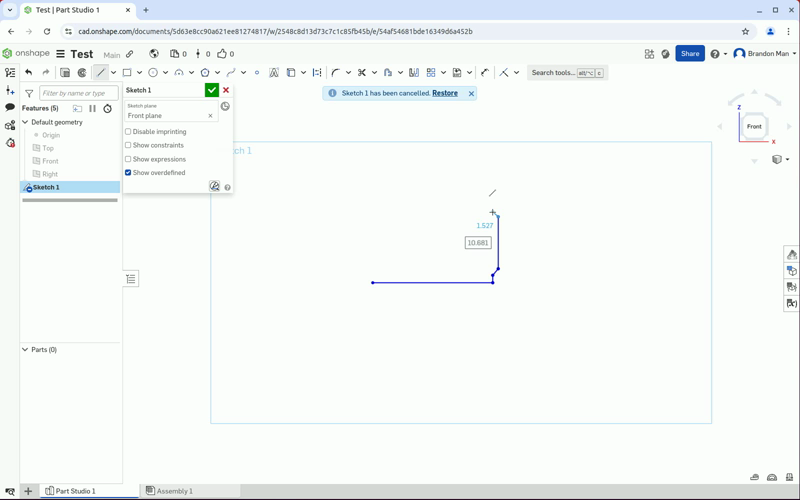
scroll(6)
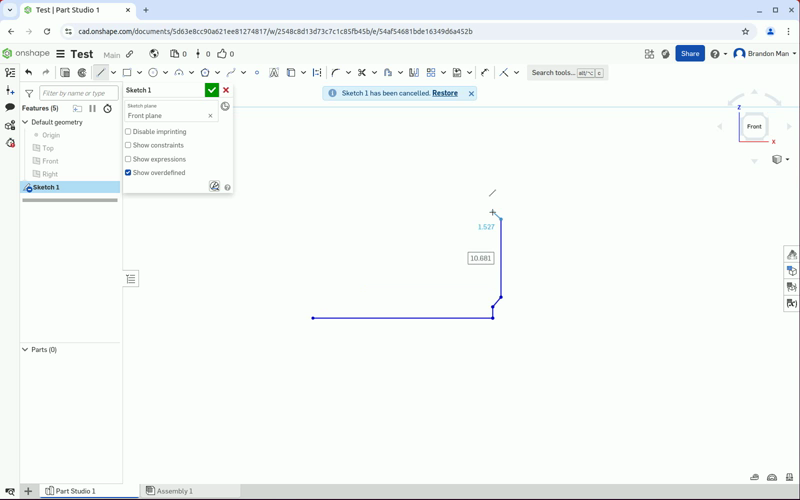
scroll(6)
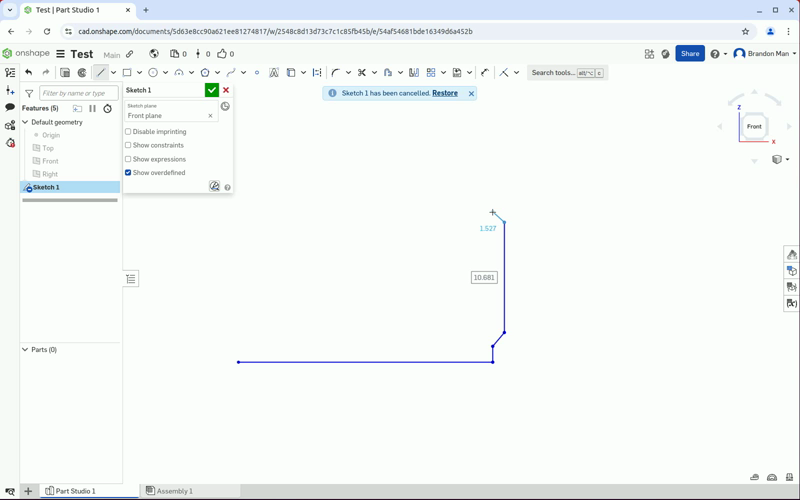
scroll(6)
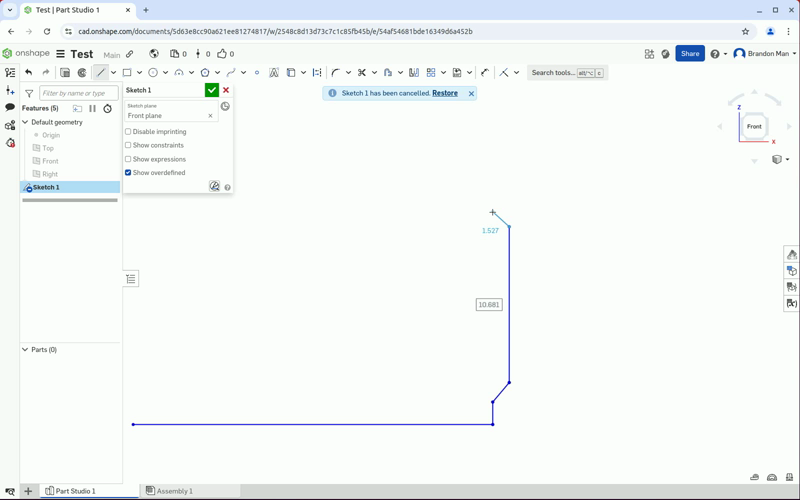
scroll(6)
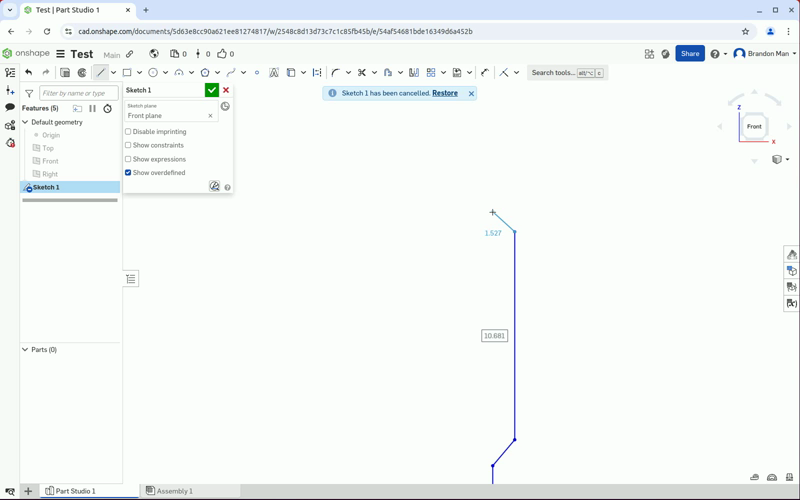
scroll(6)
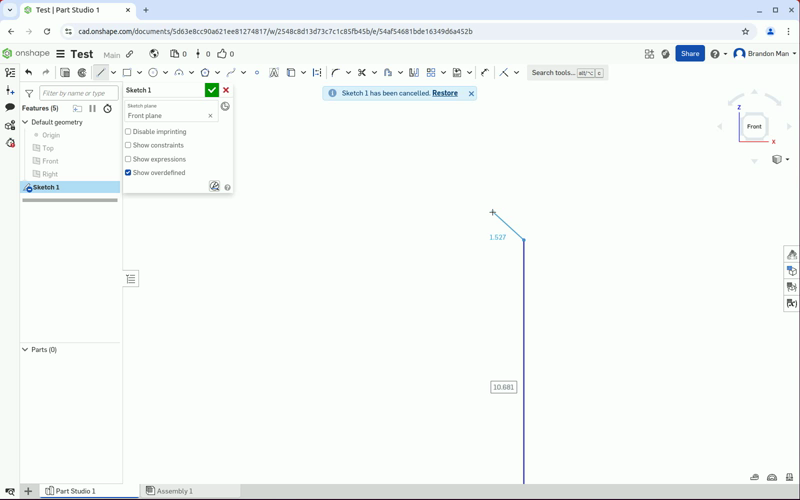
scroll(6)
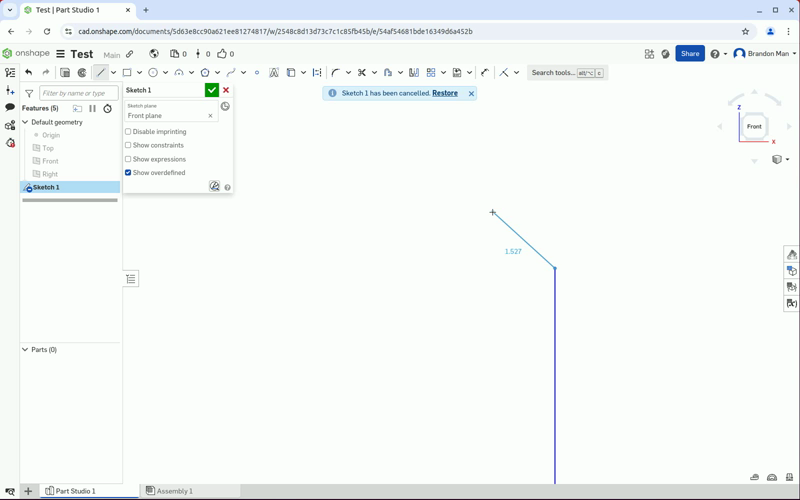
click(492, 211)
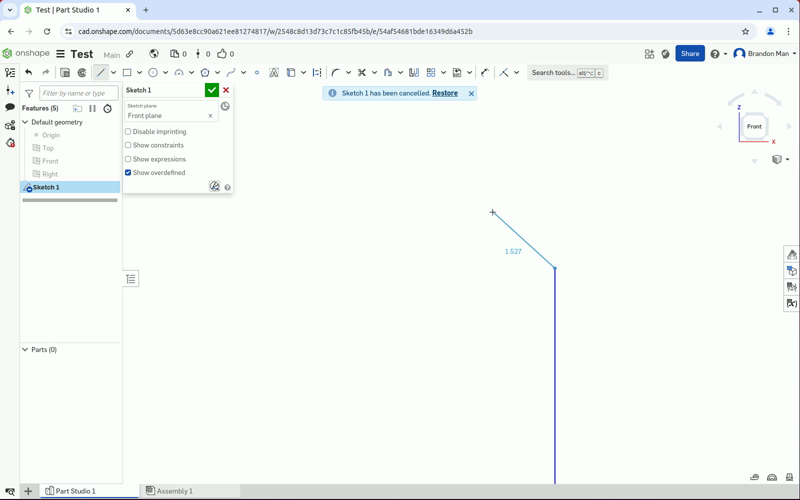
scroll(-6)
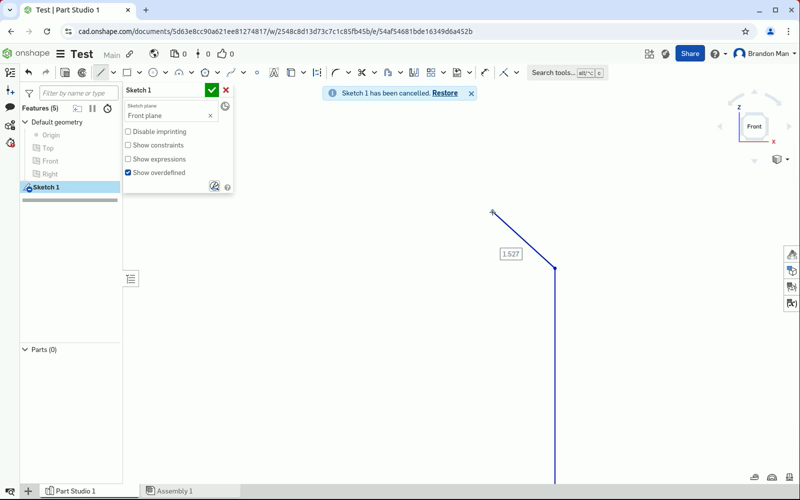
scroll(-6)
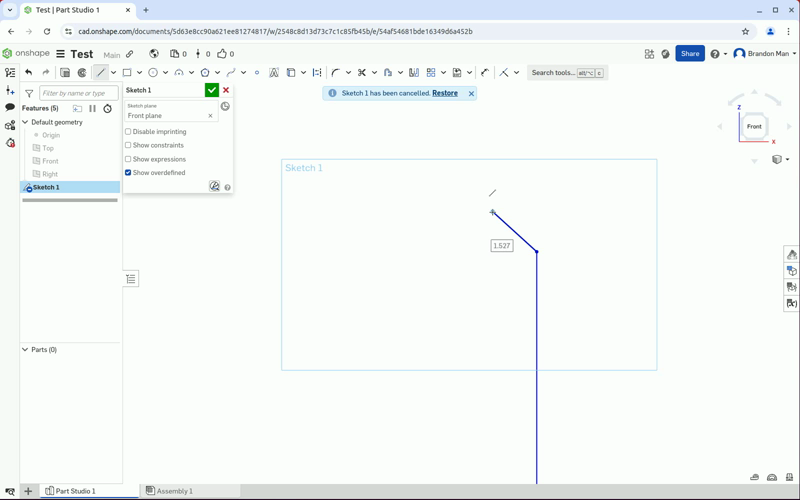
scroll(-6)
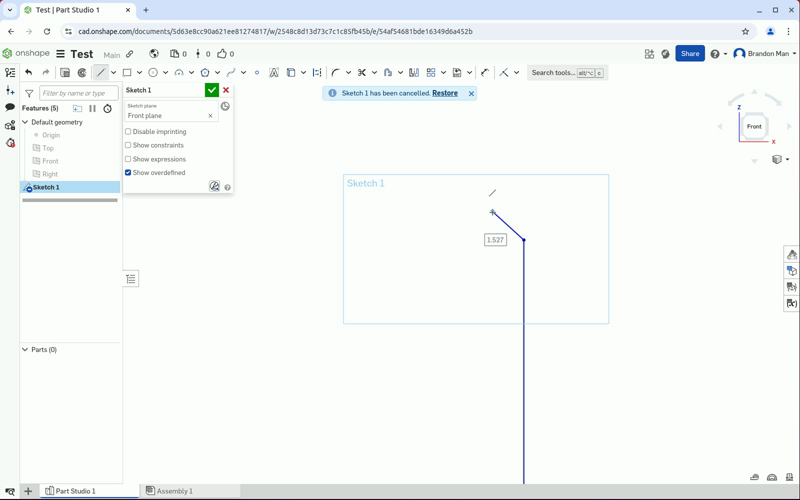
scroll(-6)
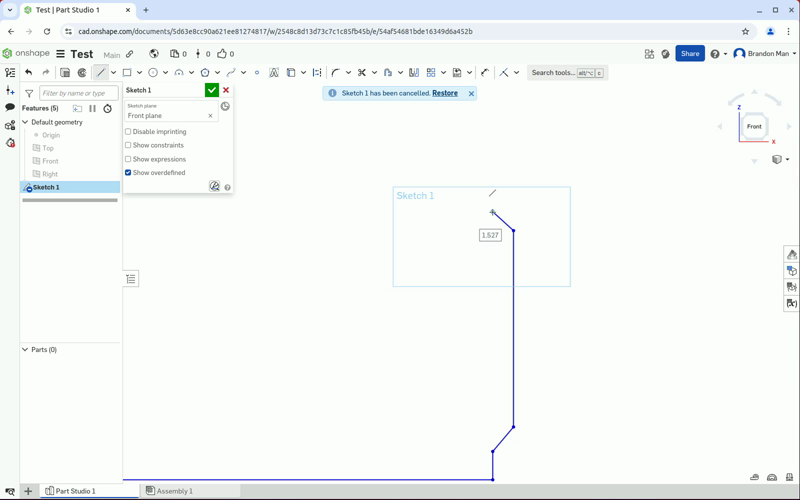
scroll(-6)
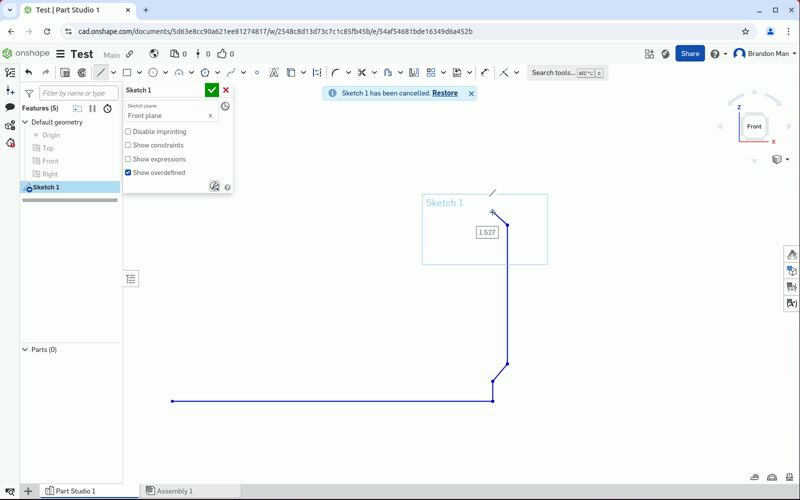
scroll(-6)
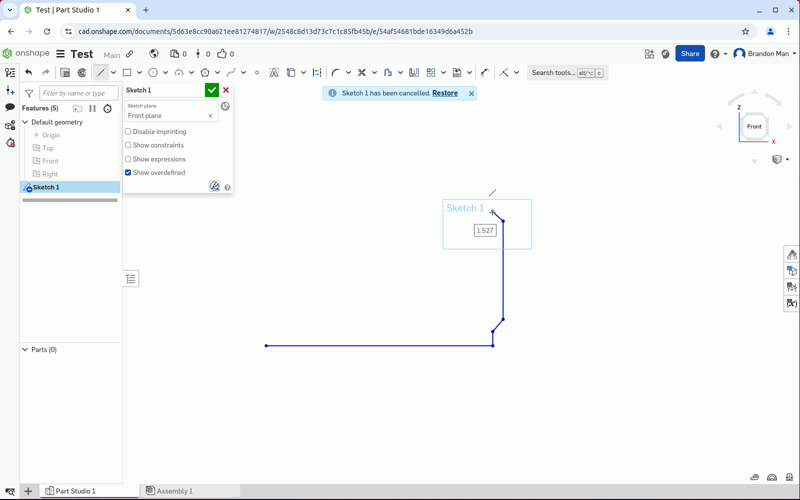
scroll(-6)
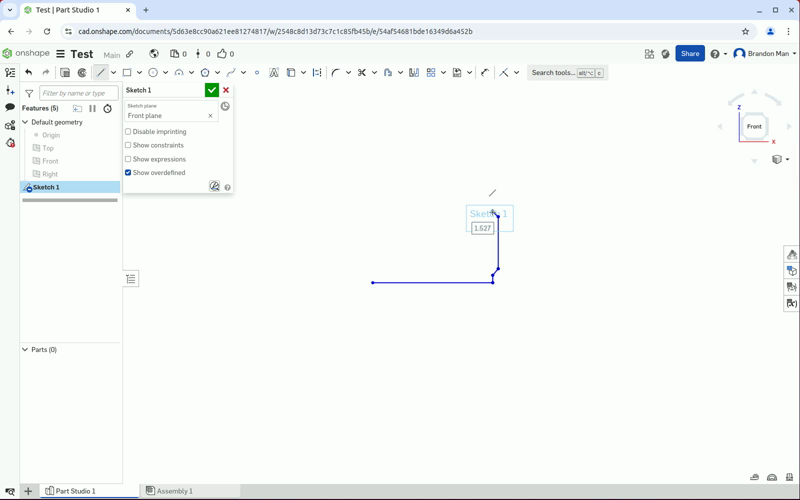
key_up(shift)
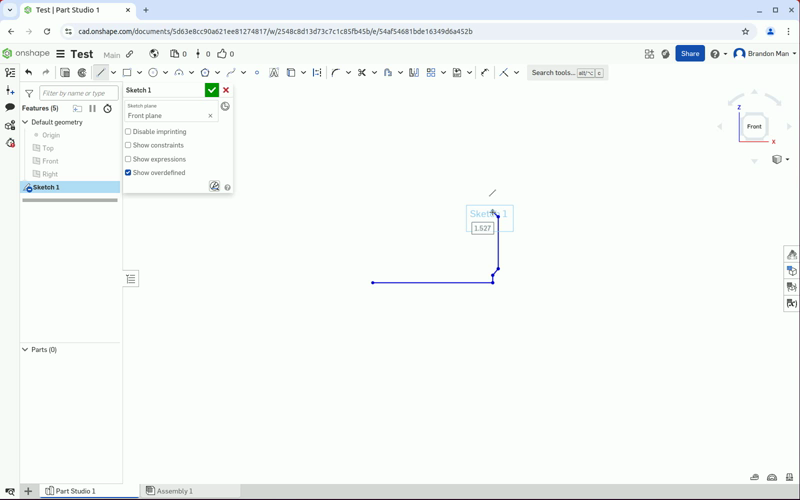
key_down(shift)
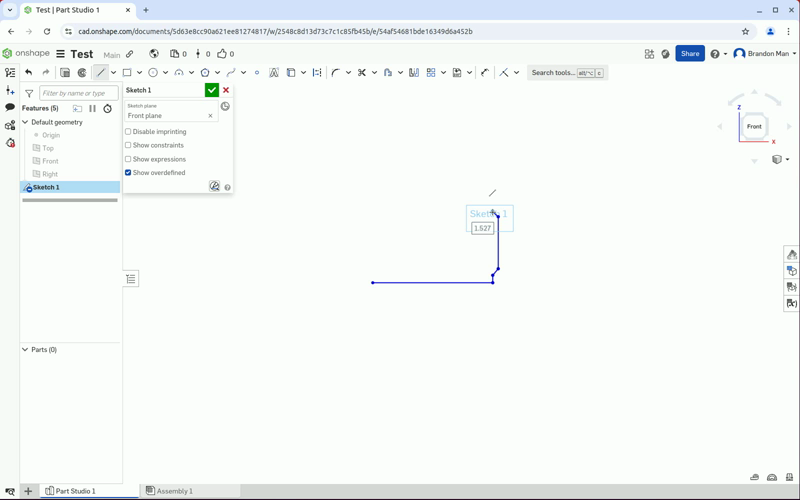
mouse_move(522, 211)
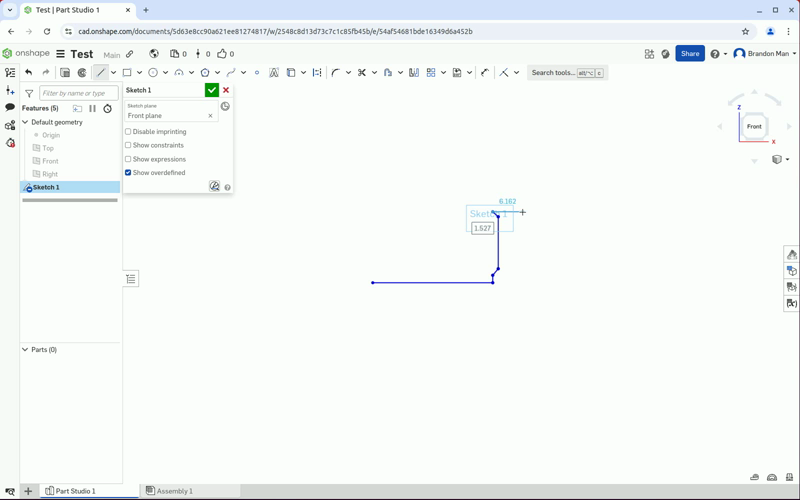
mouse_move(492, 181)
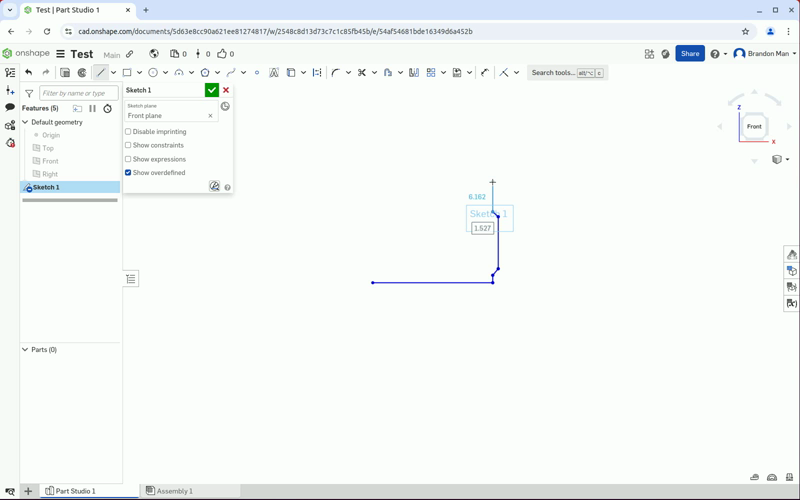
click(492, 181)
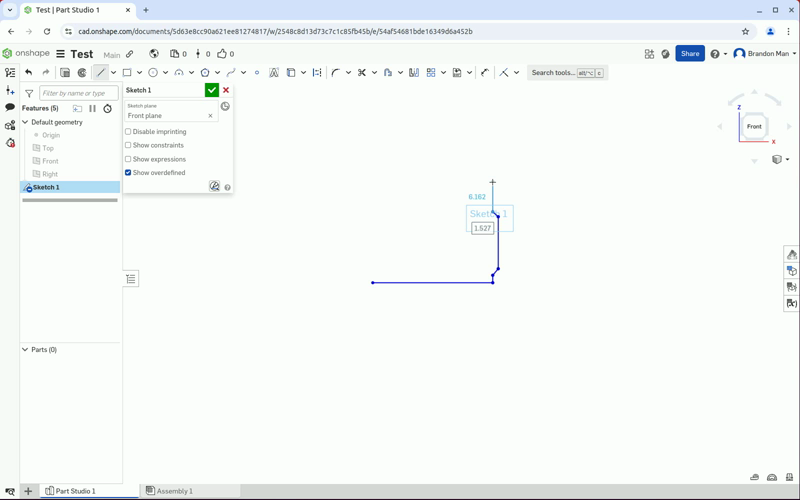
key_up(shift)
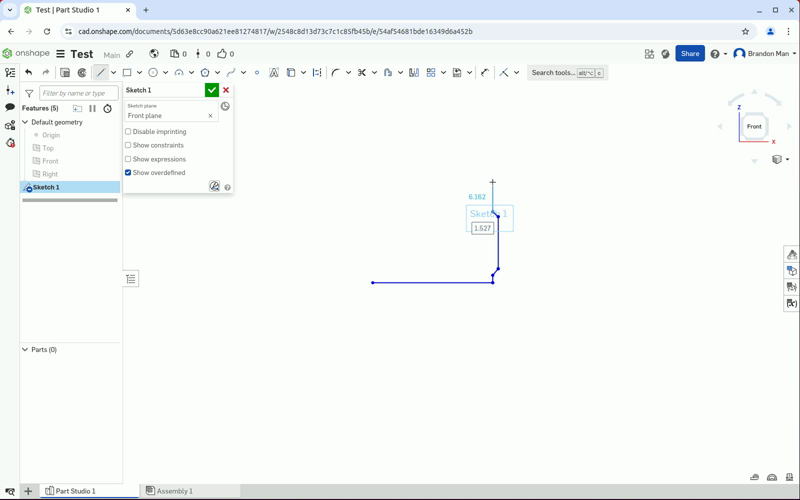
key_down(shift)
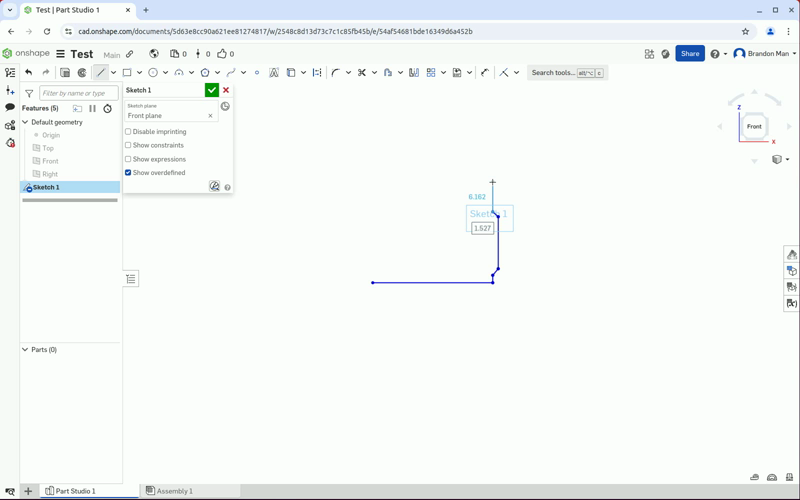
mouse_move(372, 181)
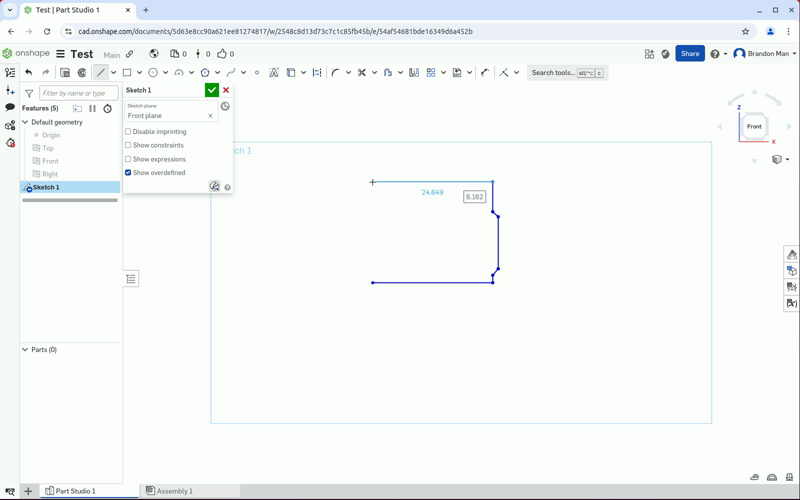
click(372, 181)
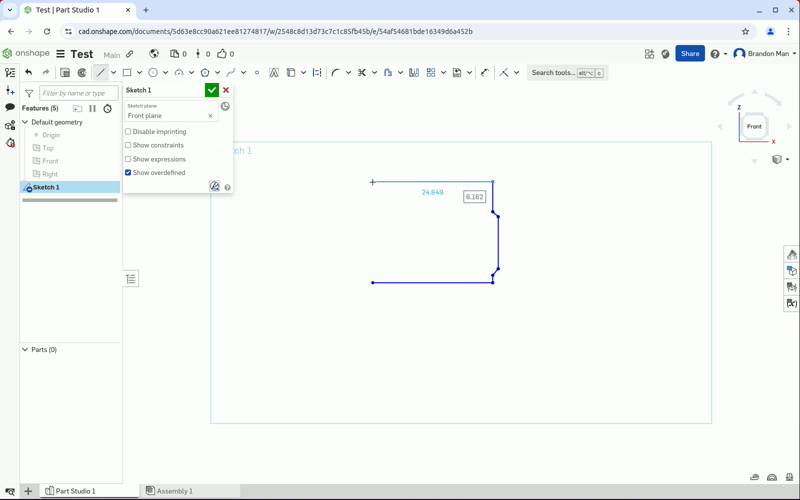
key_up(shift)
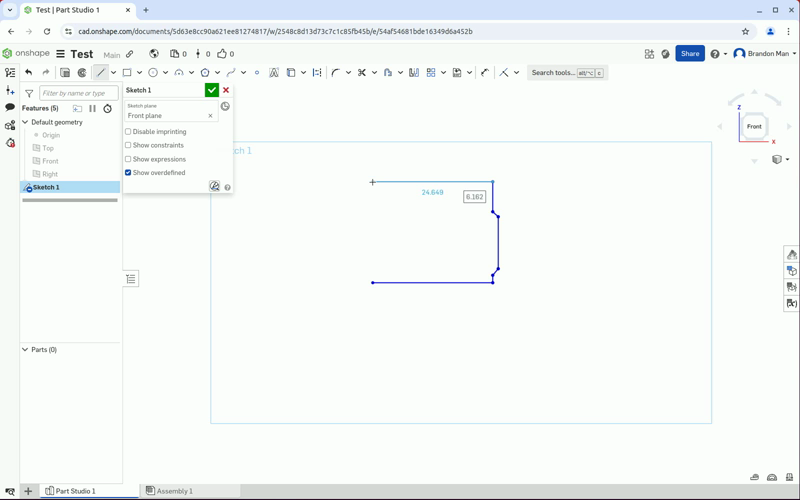
key_down(shift)
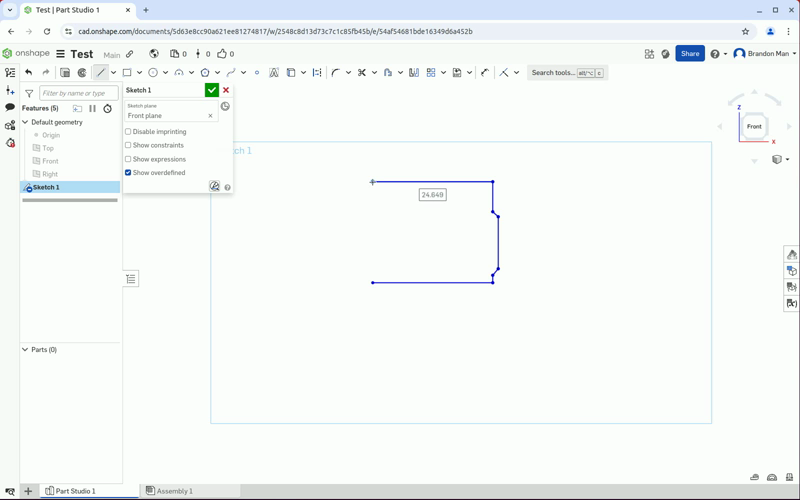
mouse_move(372, 282)
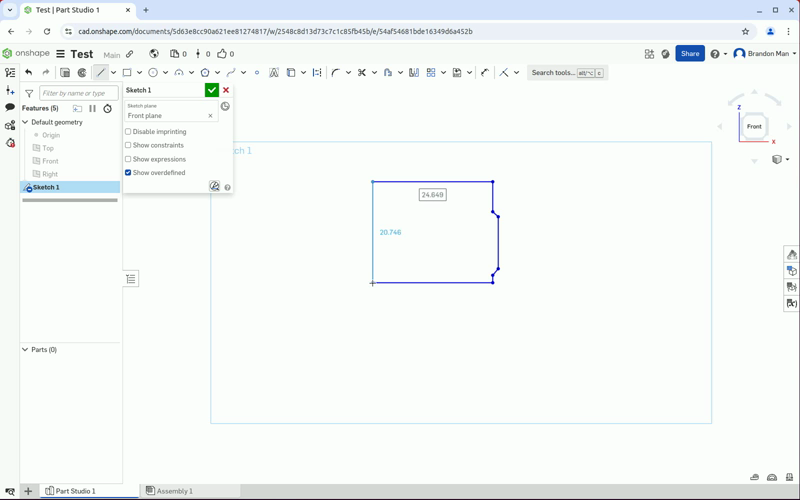
key_up(shift)
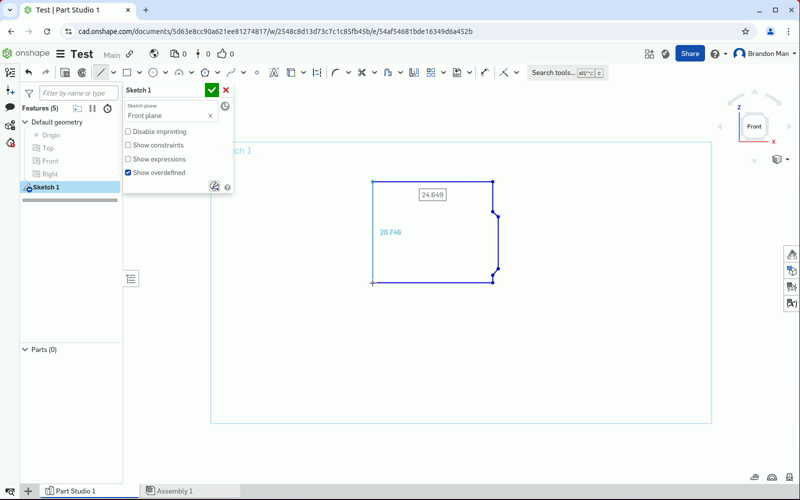
click(372, 282)
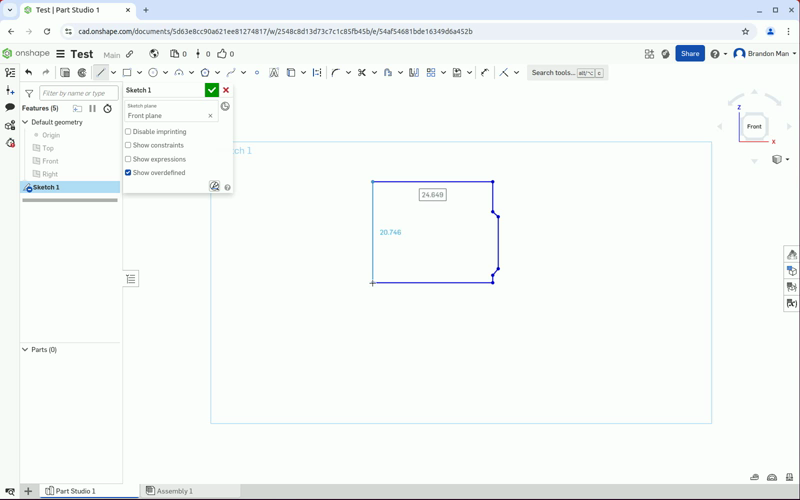
key(esc)
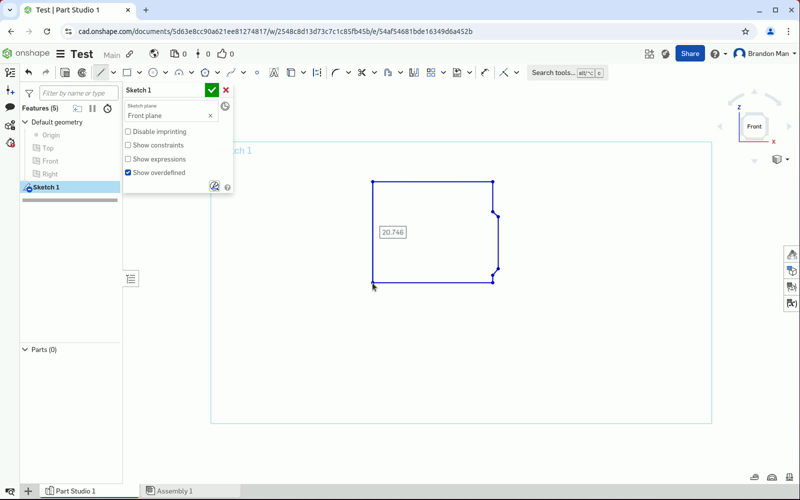
mouse_move(387, 213)
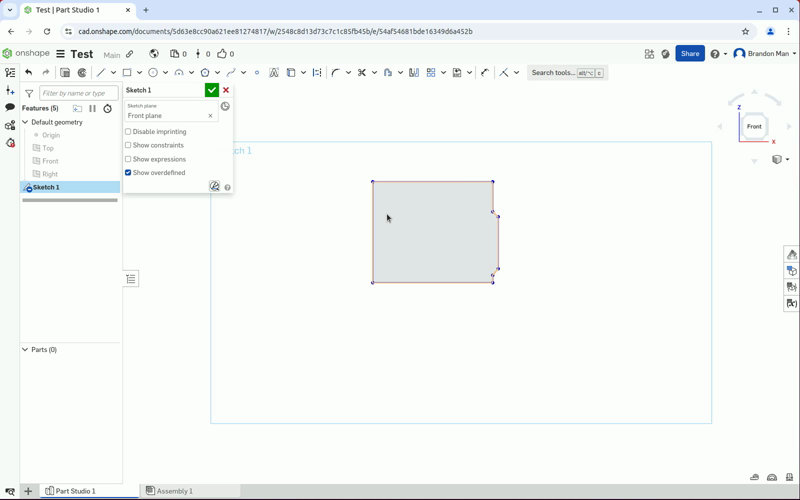
click(387, 213)
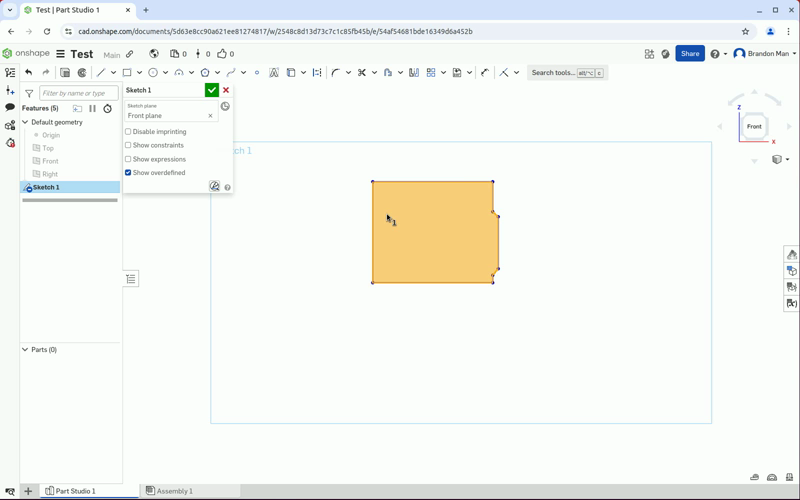
mouse_move(73, 352)
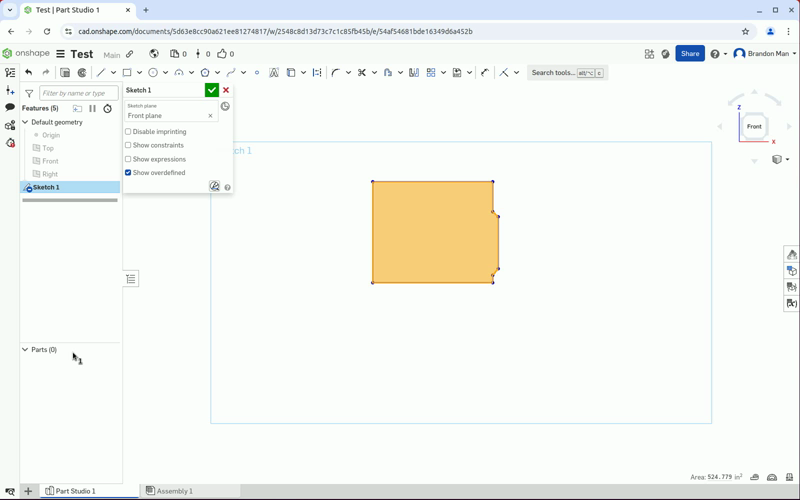
key(shift+y)
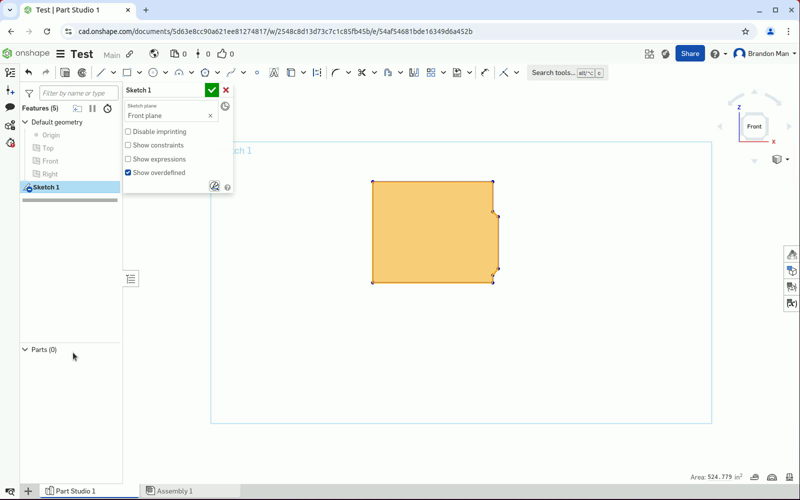
key(shift+e)
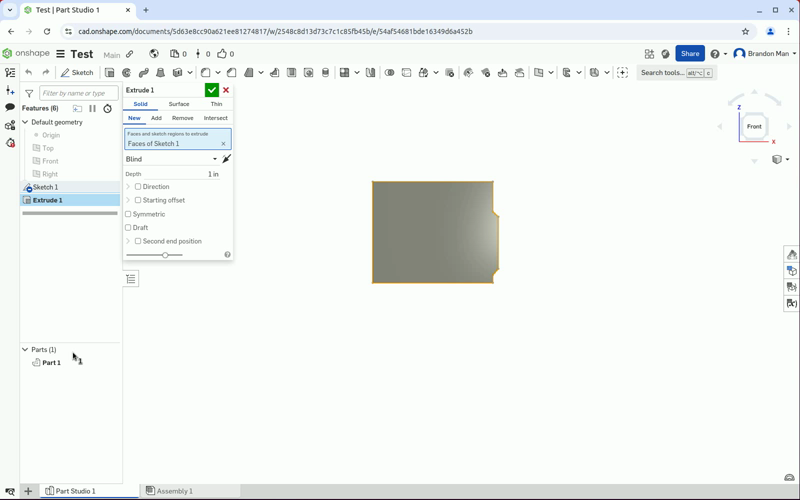
mouse_move(143, 106)
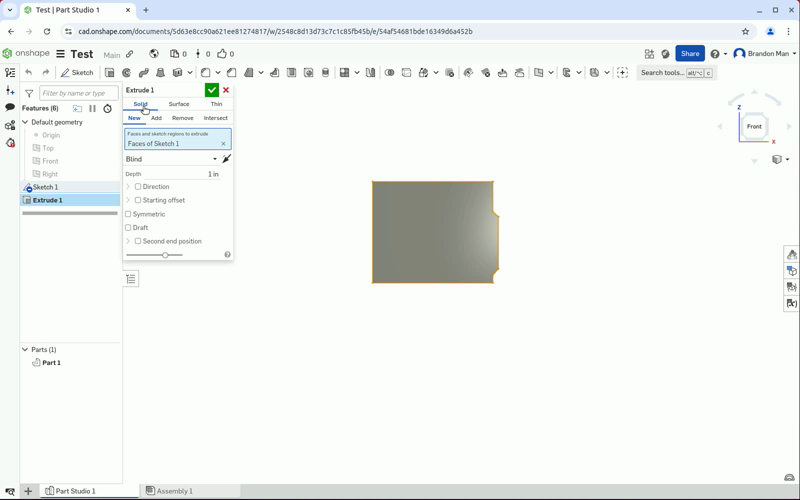
click(143, 106)
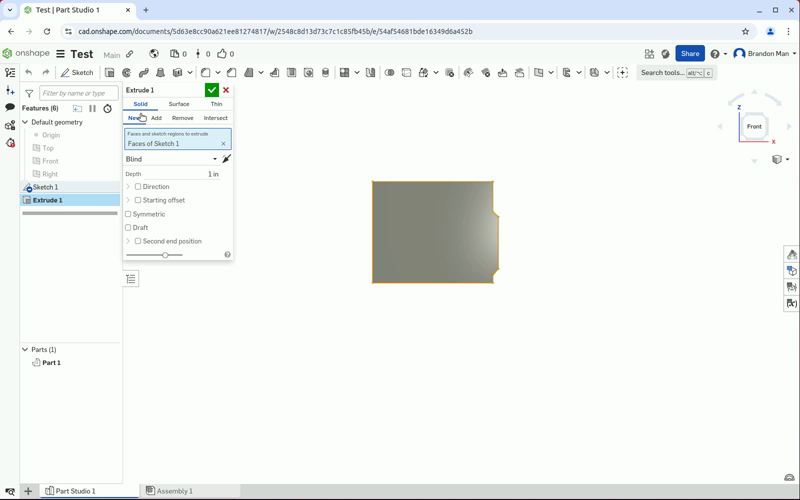
mouse_move(137, 120)
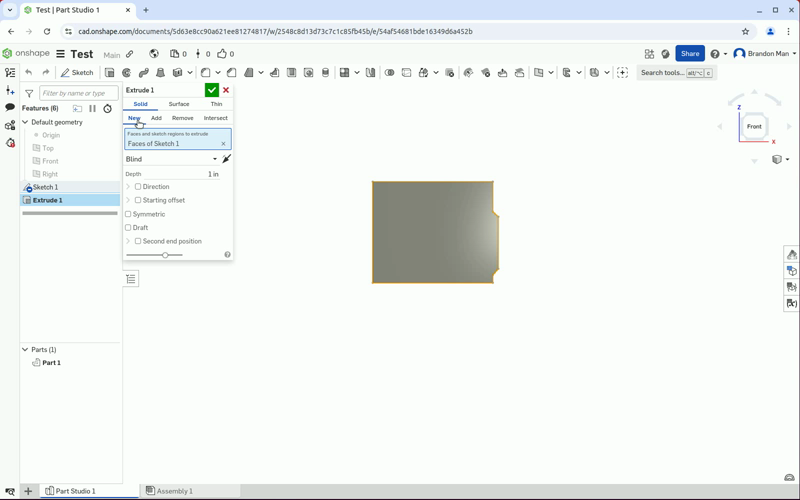
click(137, 120)
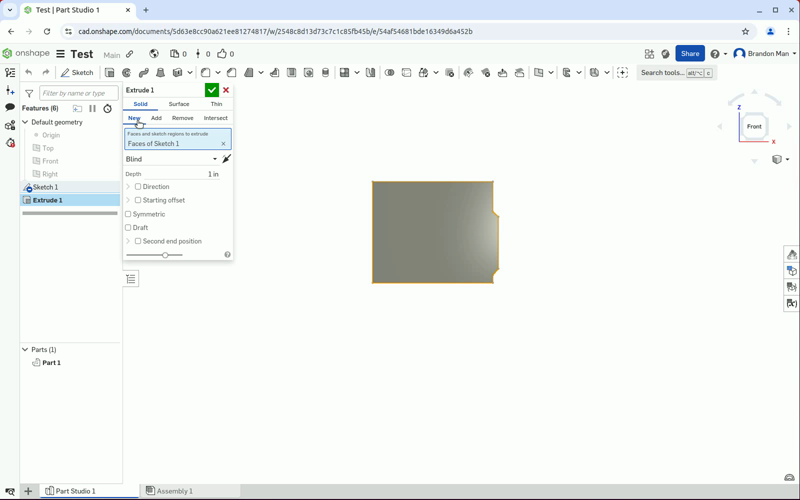
key(tab, 4)
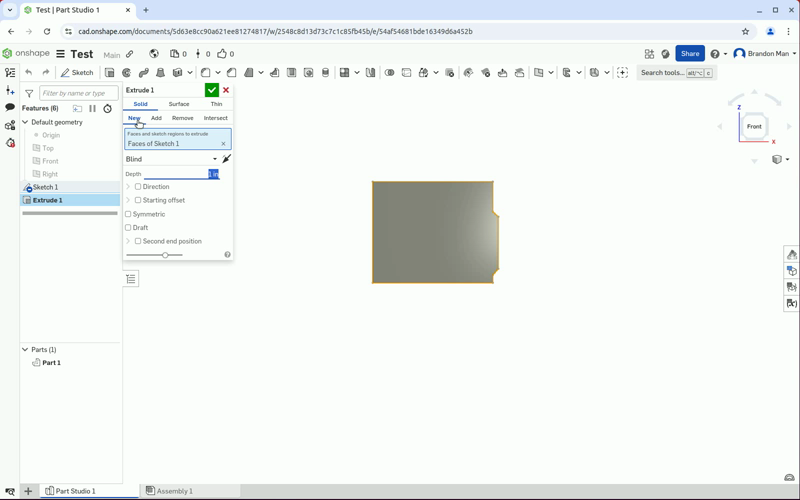
text(1.685)
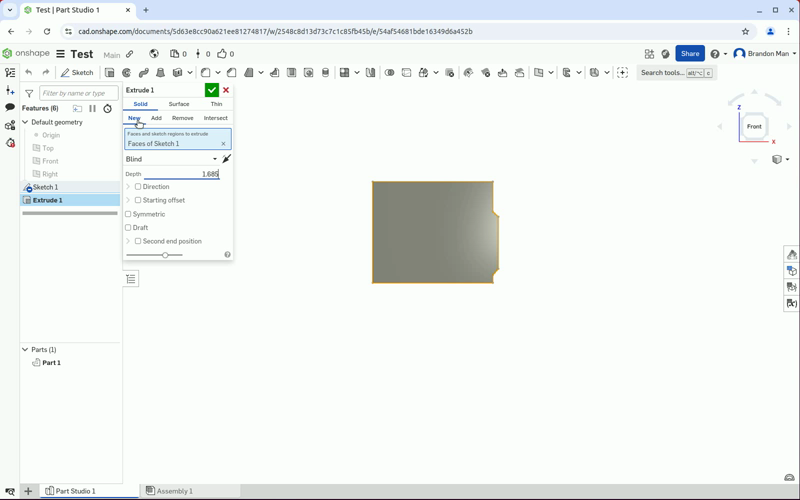
key(enter)
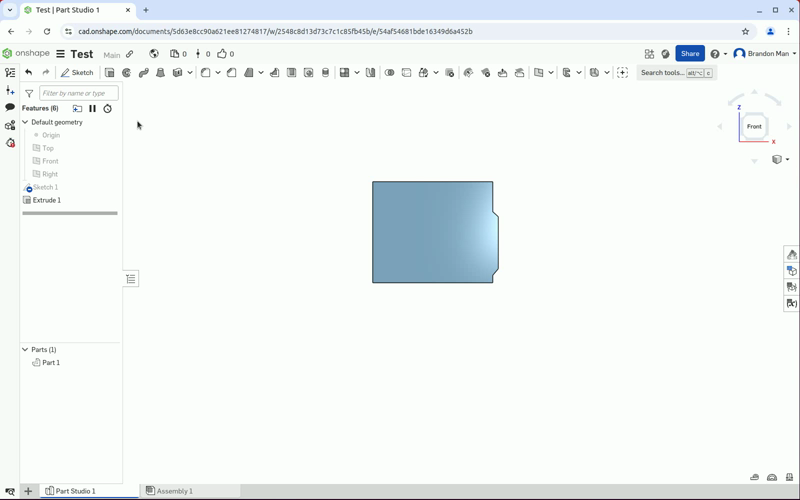
key(shift+h)
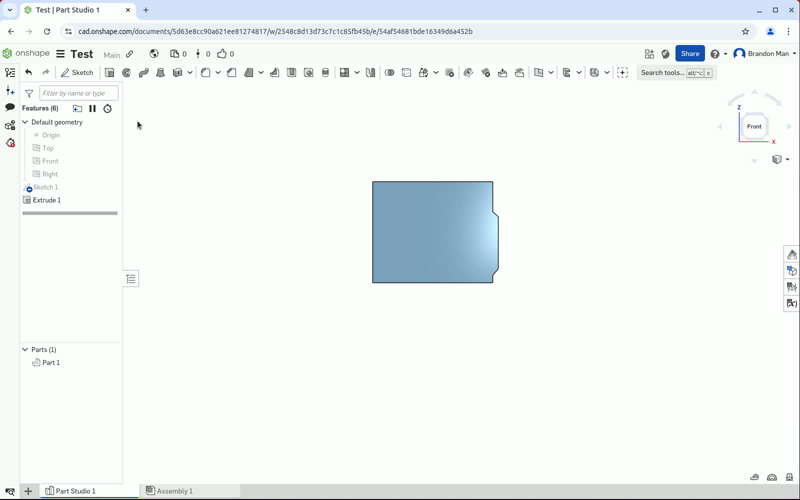
key(shift+h)
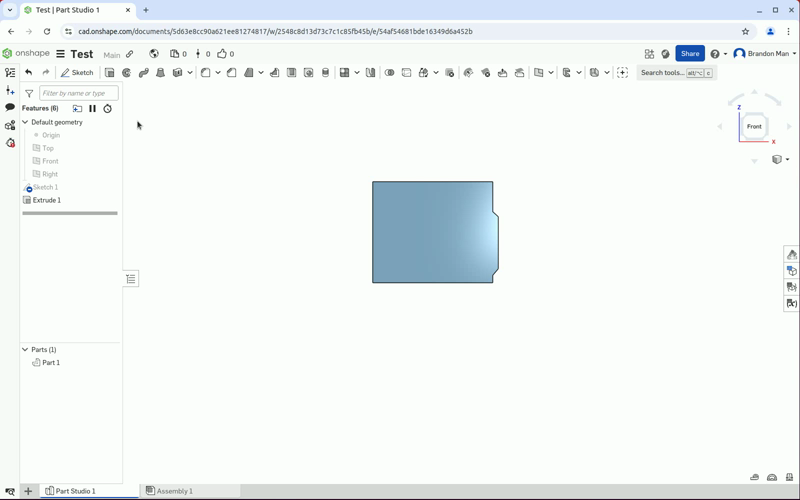
mouse_move(73, 189)
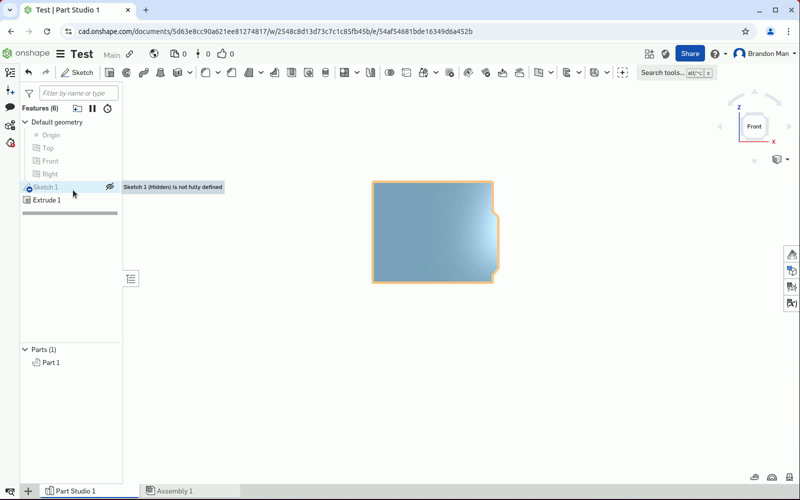
click(73, 189)
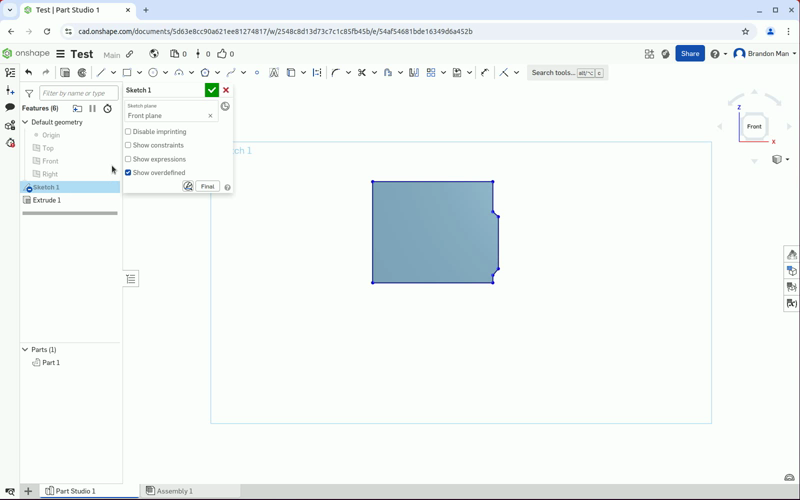
mouse_move(229, 92)
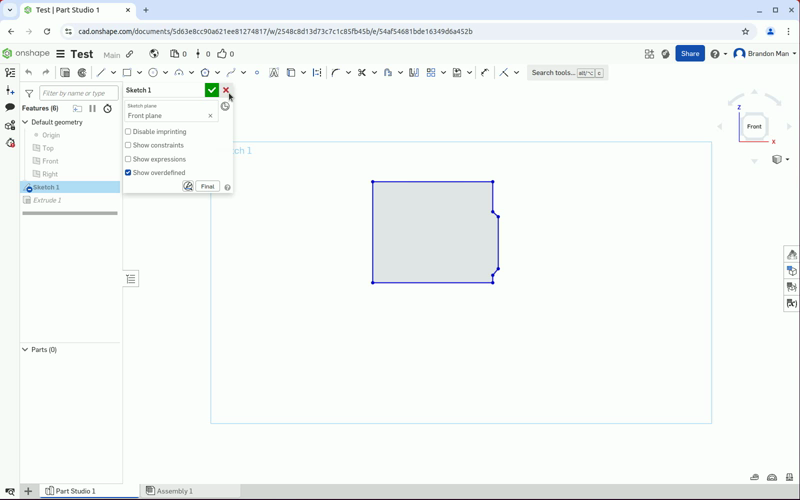
click(229, 92)
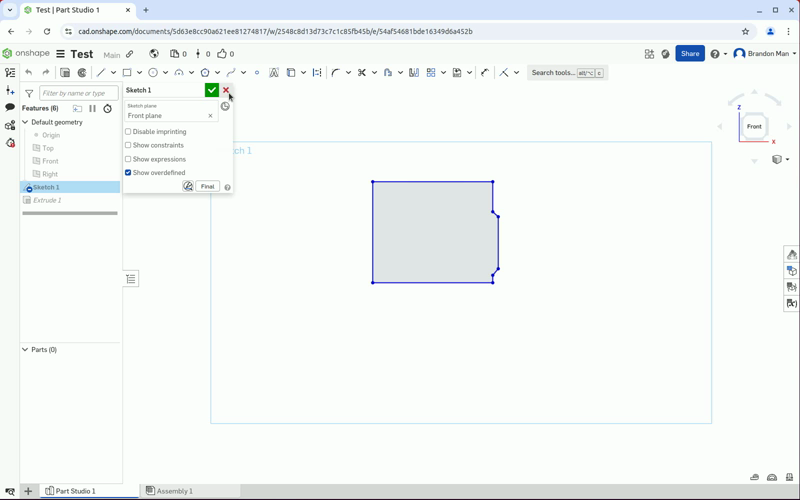
key(shift+s)
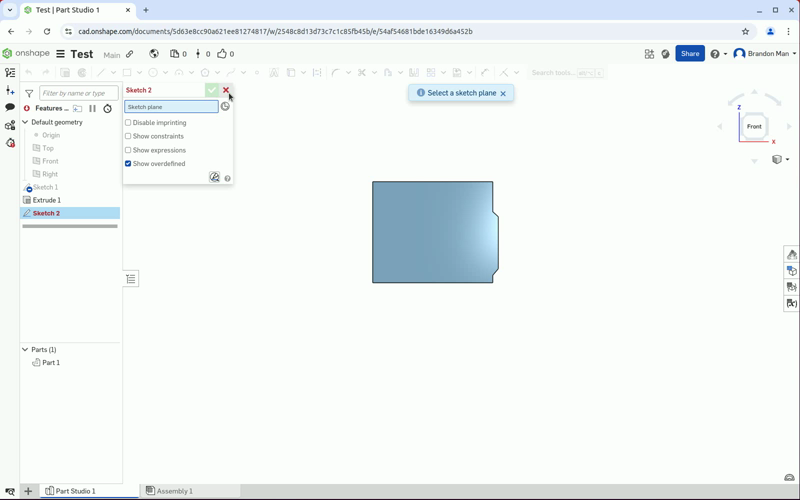
mouse_move(73, 163)
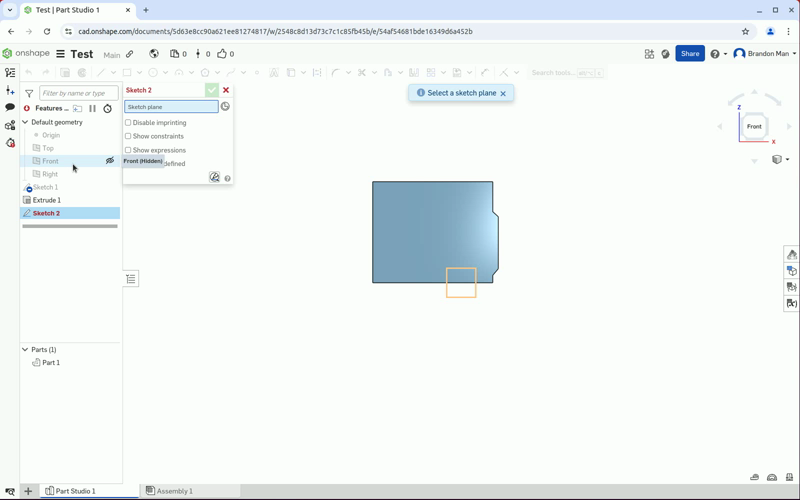
click(73, 163)
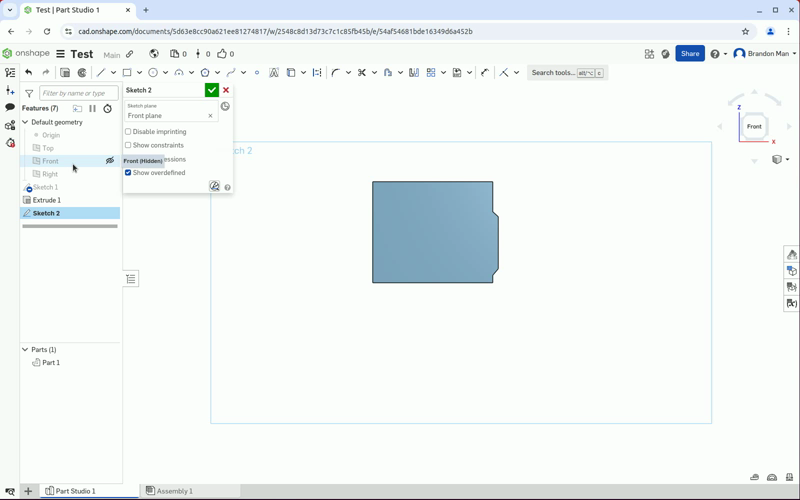
mouse_move(73, 352)
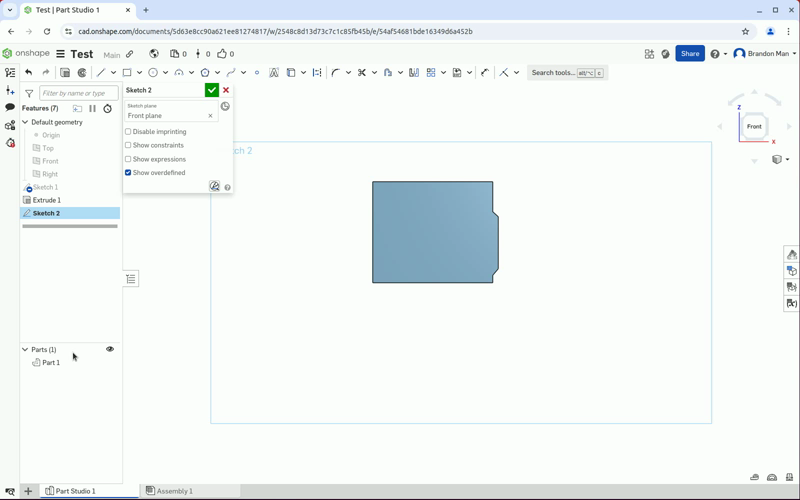
key(y)
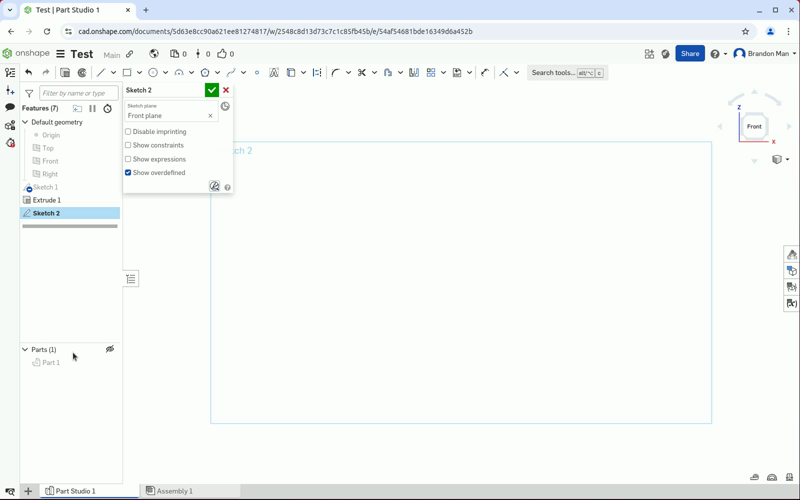
key(l)
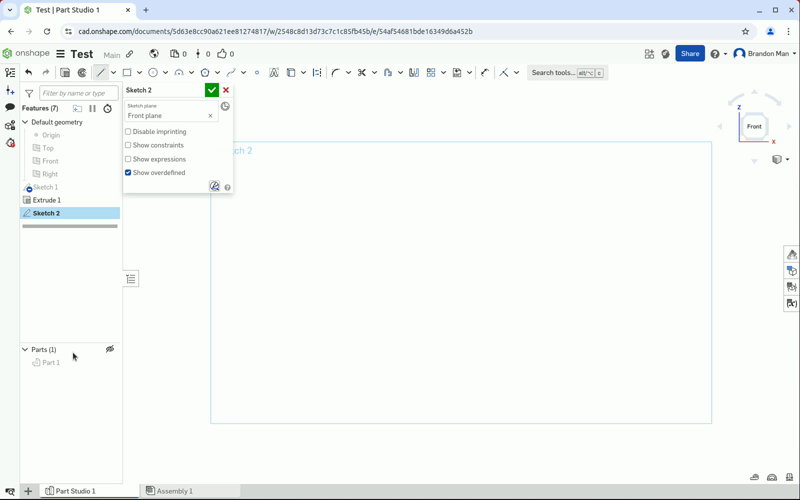
key_down(shift)
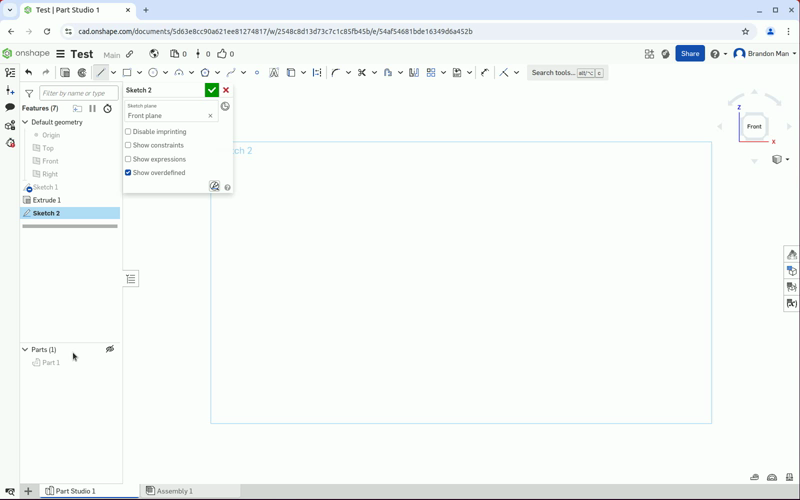
mouse_move(452, 382)
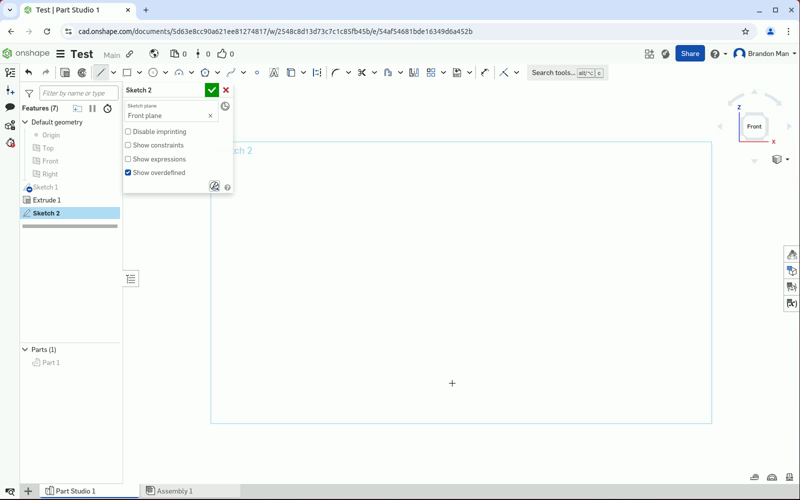
click(452, 382)
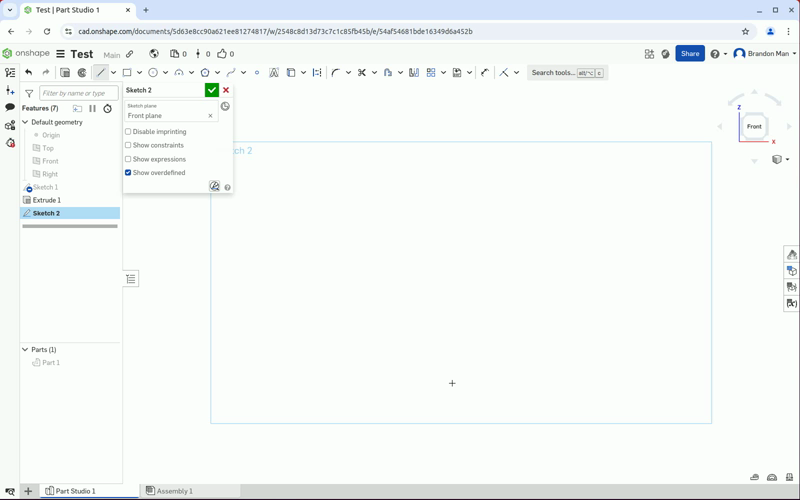
key_up(shift)
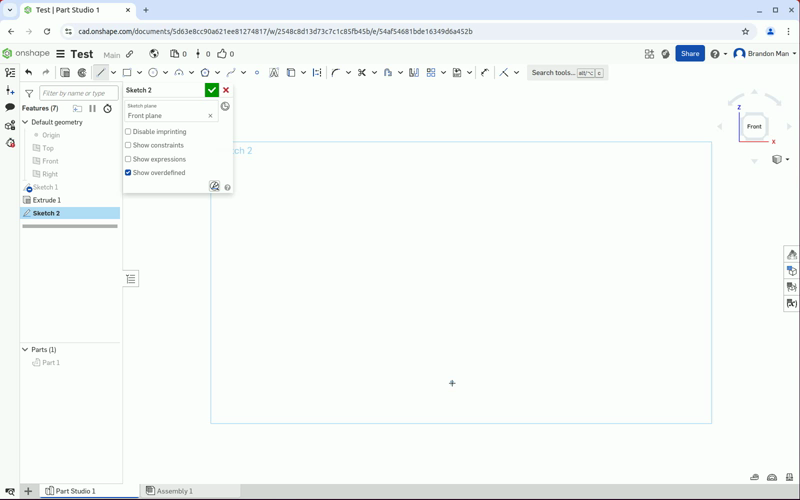
key_down(shift)
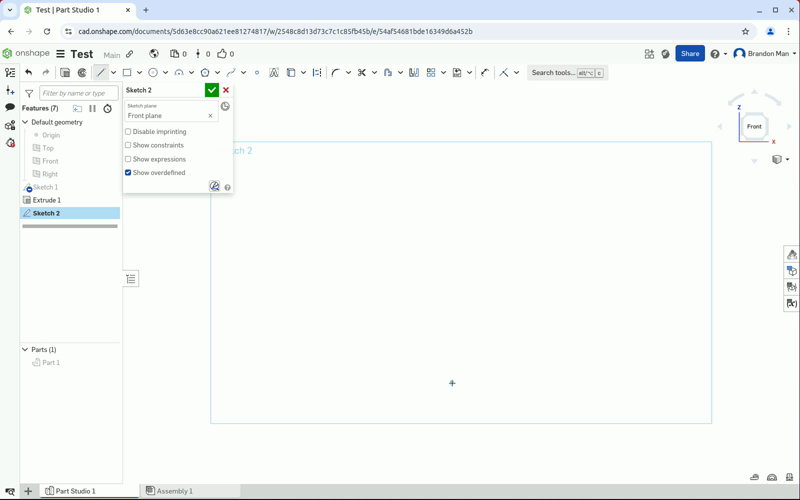
mouse_move(482, 382)
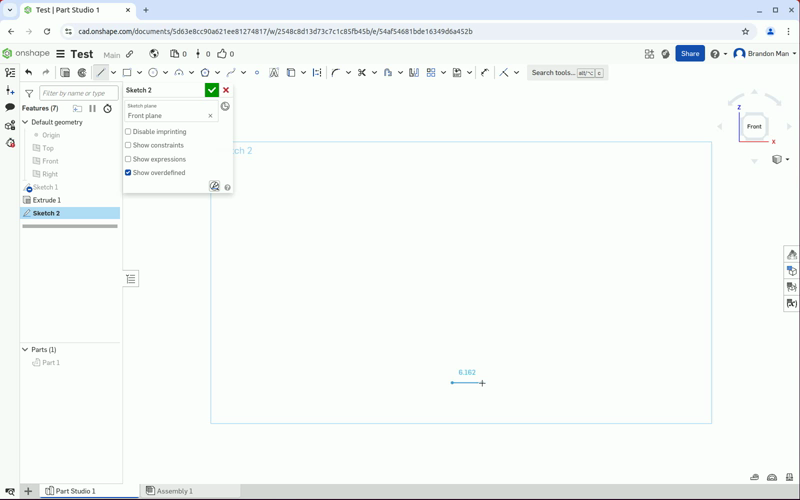
mouse_move(501, 382)
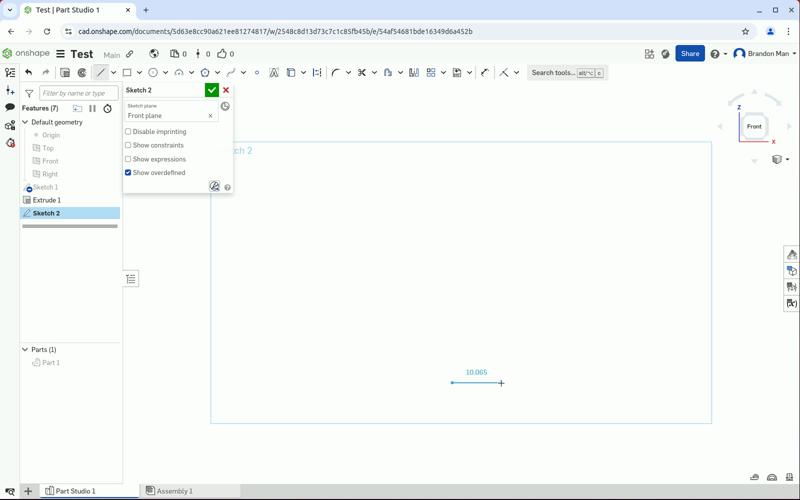
click(501, 382)
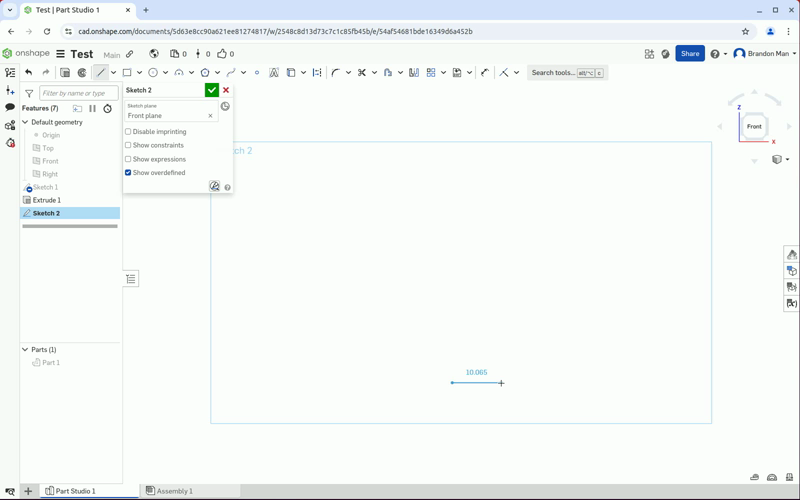
key_up(shift)
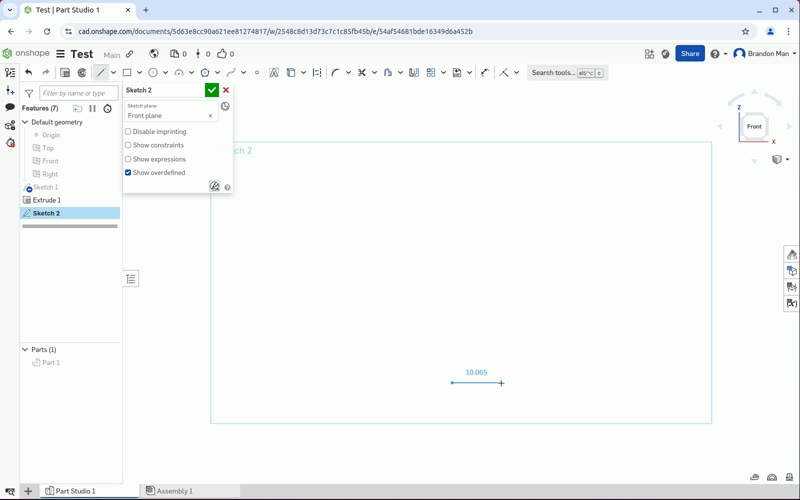
key_down(shift)
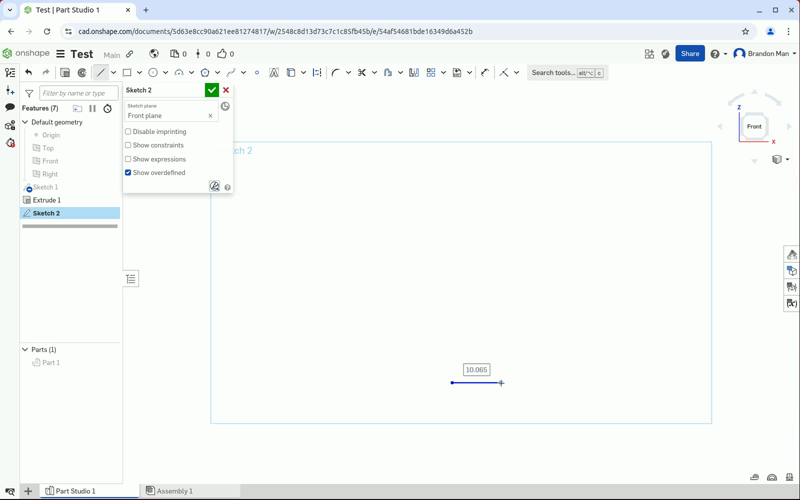
mouse_move(531, 382)
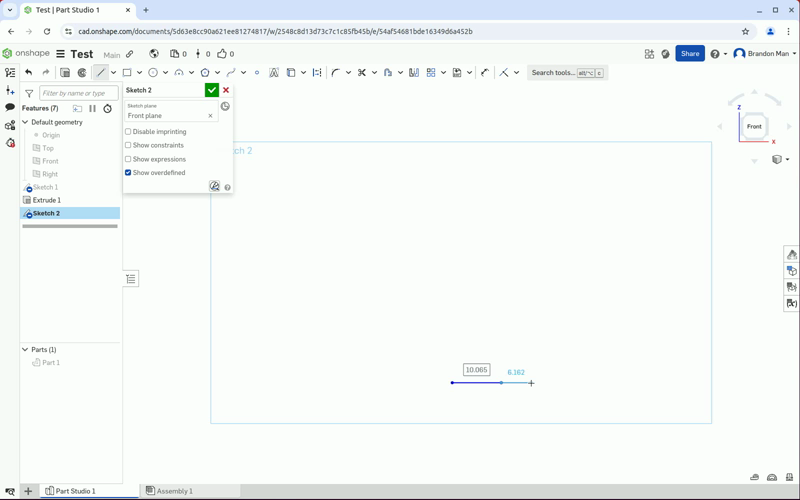
mouse_move(501, 350)
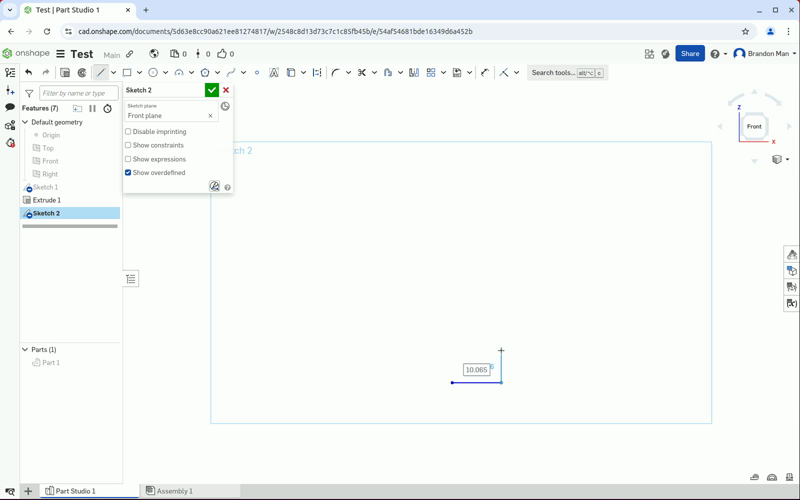
click(501, 350)
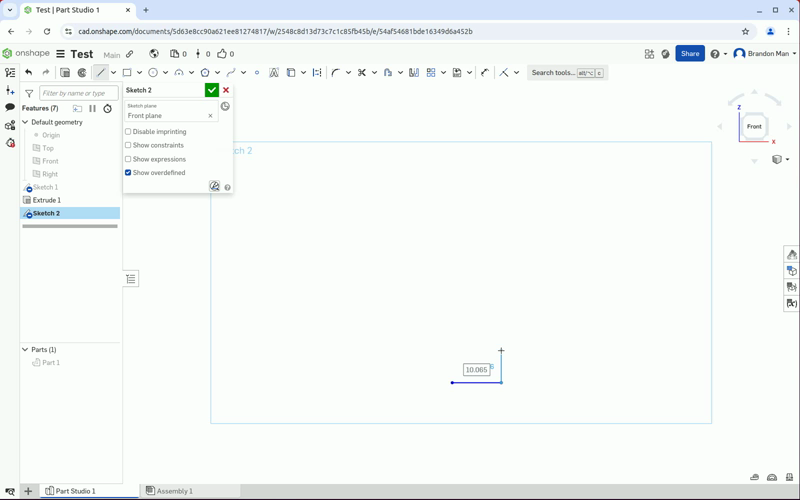
key_up(shift)
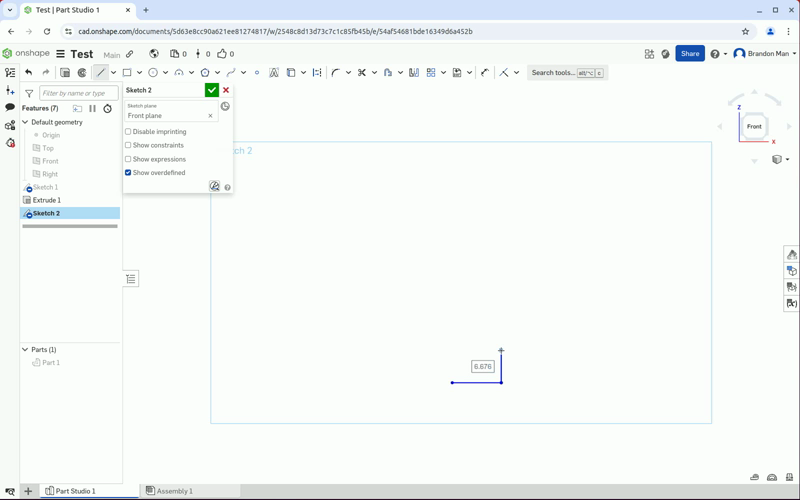
key_down(shift)
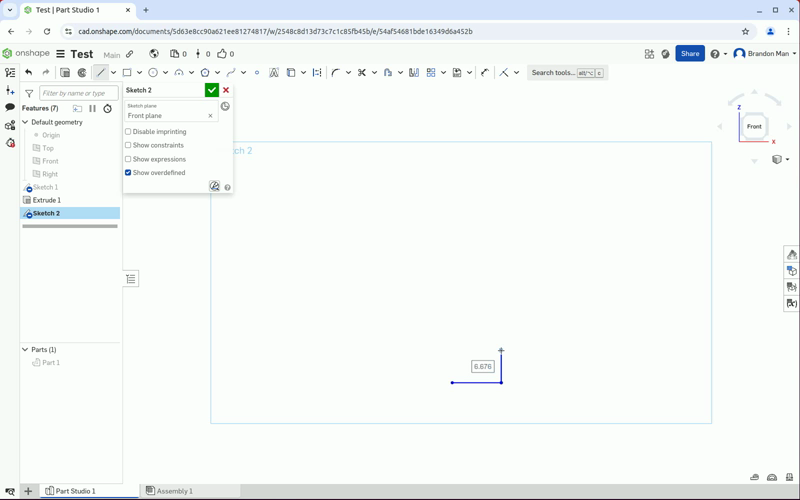
mouse_move(531, 350)
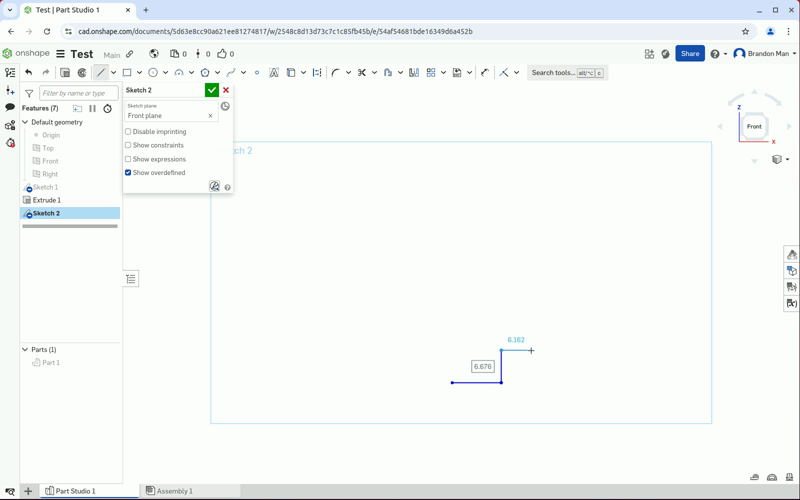
mouse_move(452, 350)
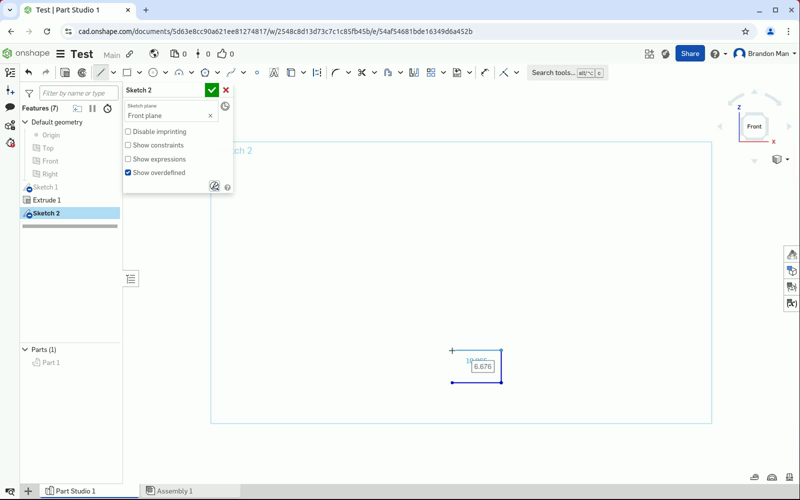
click(452, 350)
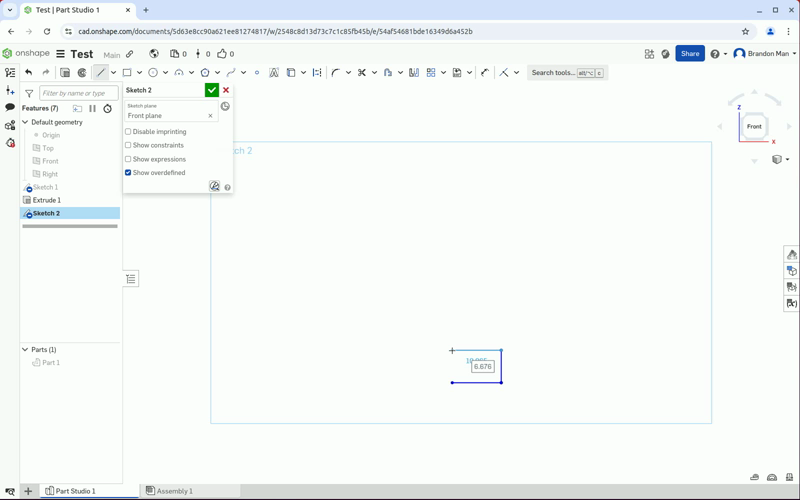
key_up(shift)
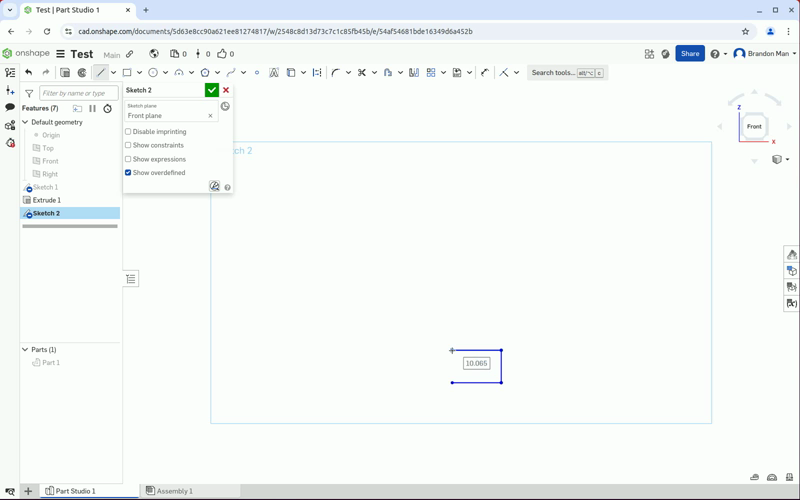
mouse_move(482, 350)
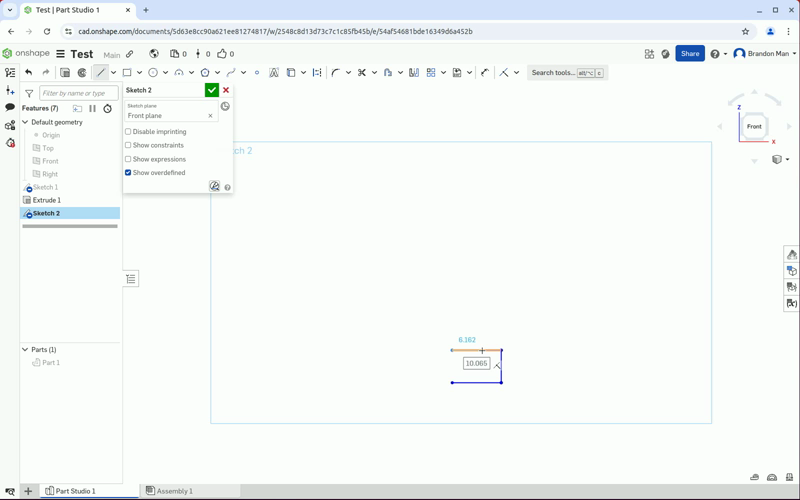
key_down(shift)
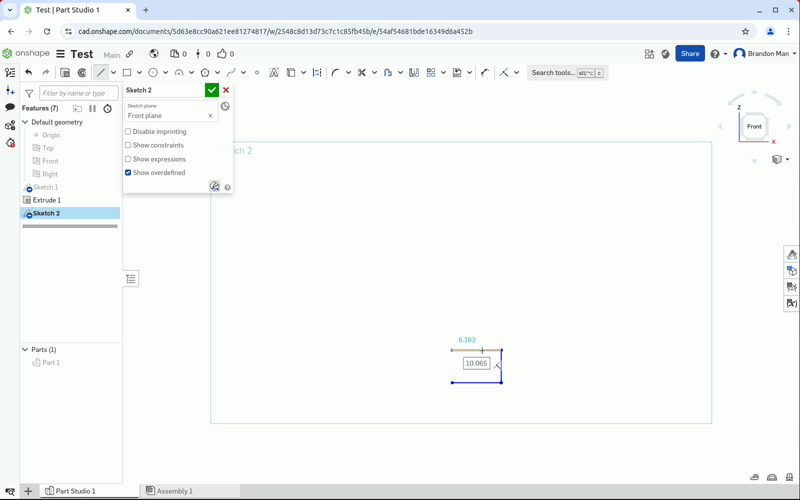
mouse_move(452, 382)
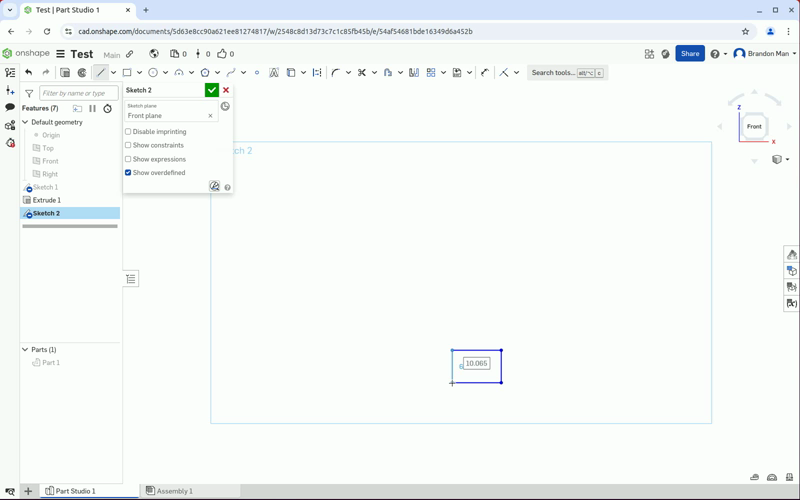
key_up(shift)
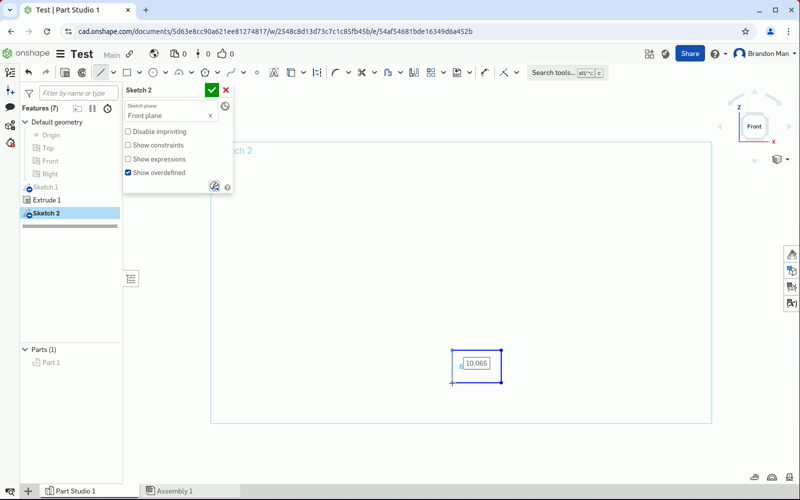
click(452, 382)
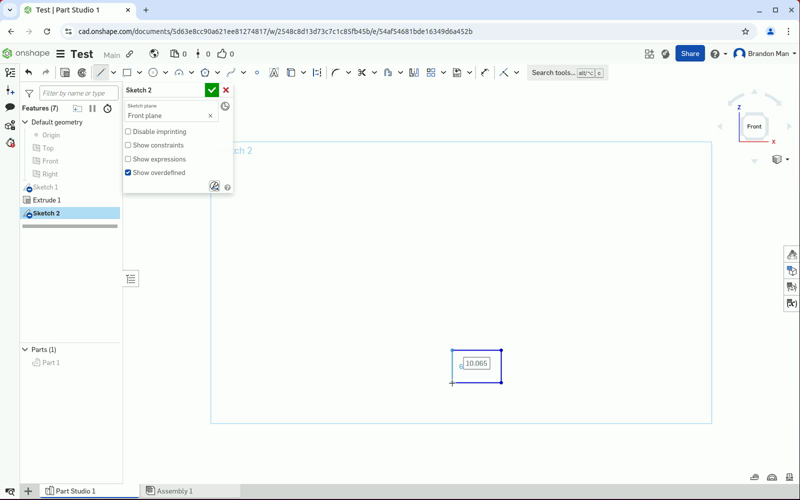
key(esc)
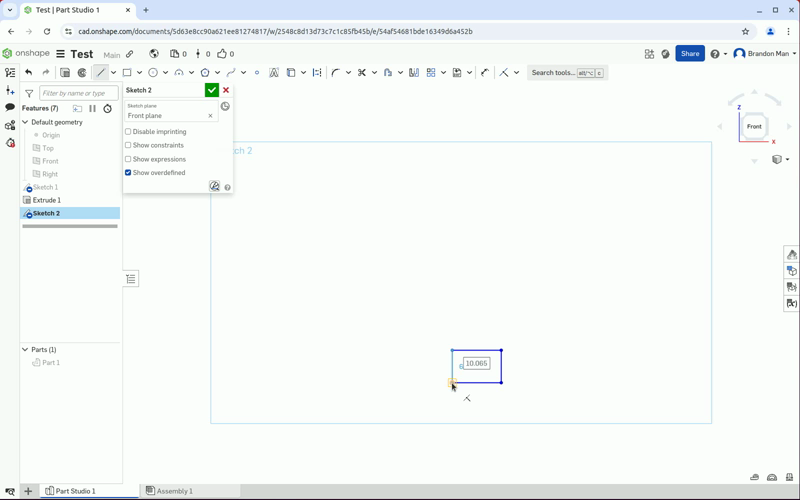
mouse_move(463, 370)
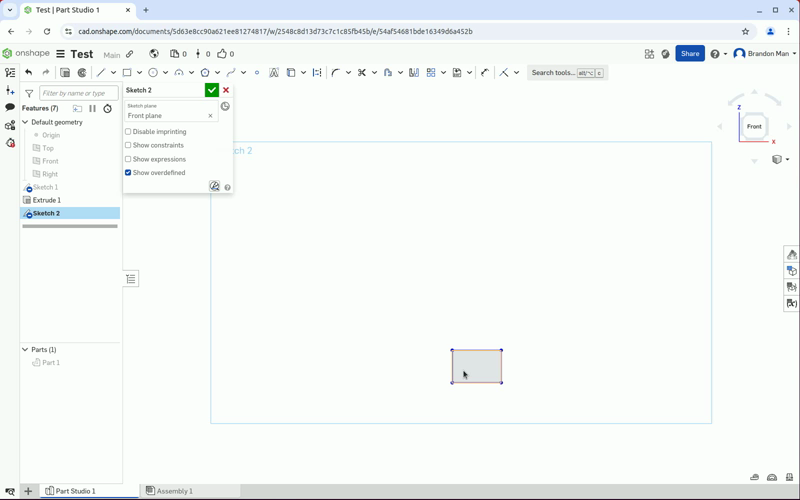
scroll(6)
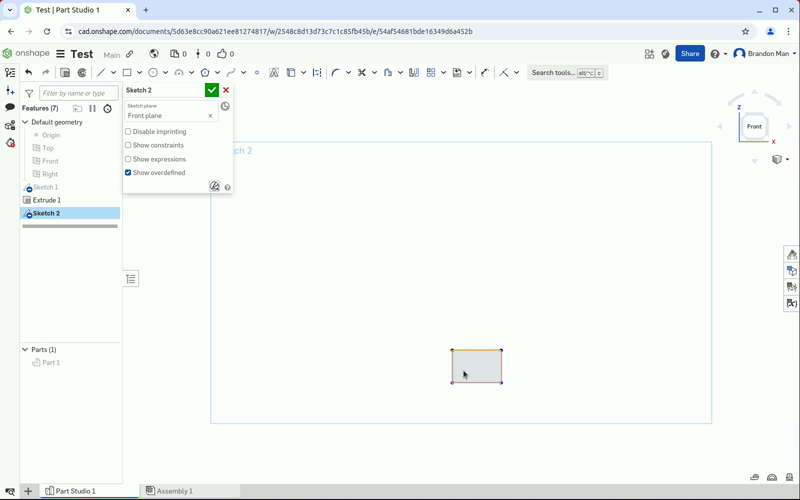
scroll(6)
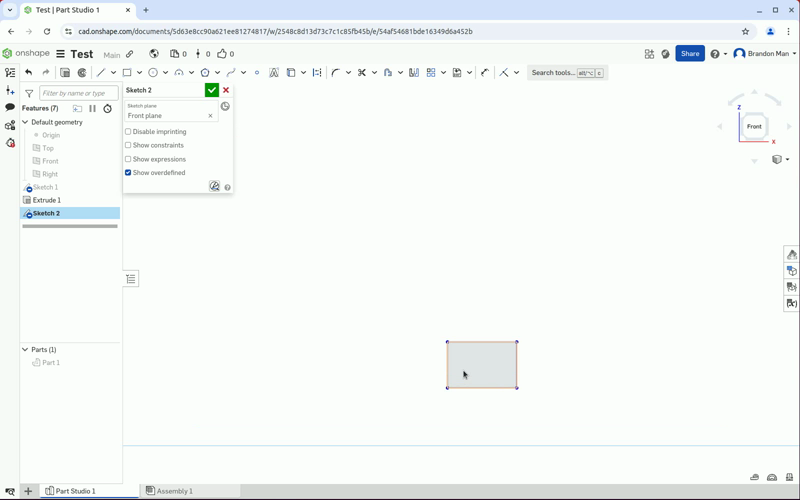
scroll(6)
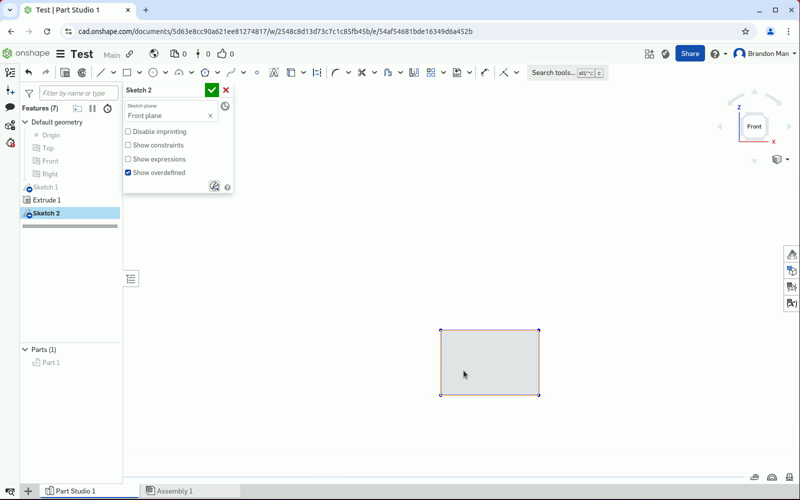
scroll(6)
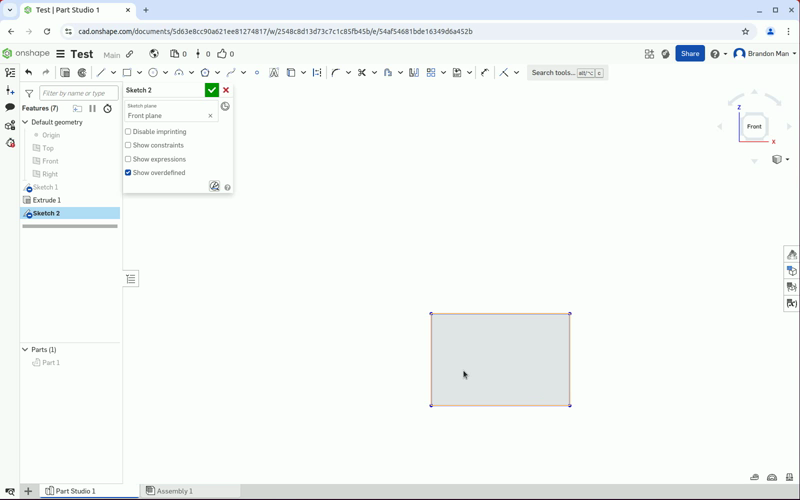
scroll(6)
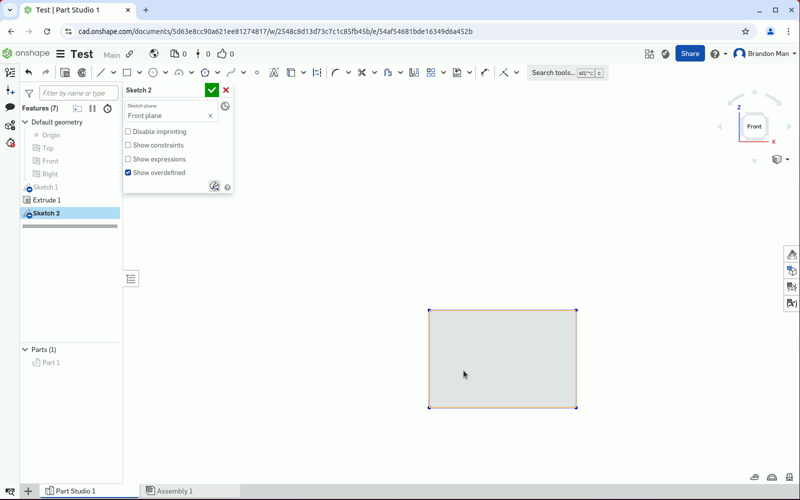
scroll(6)
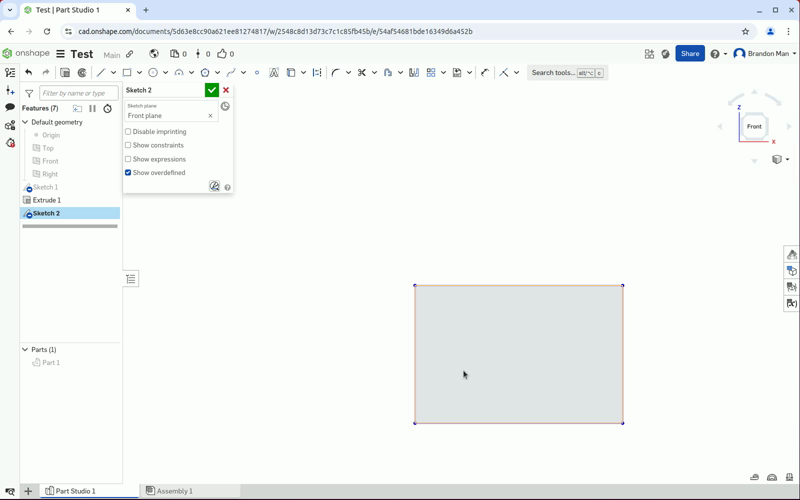
scroll(6)
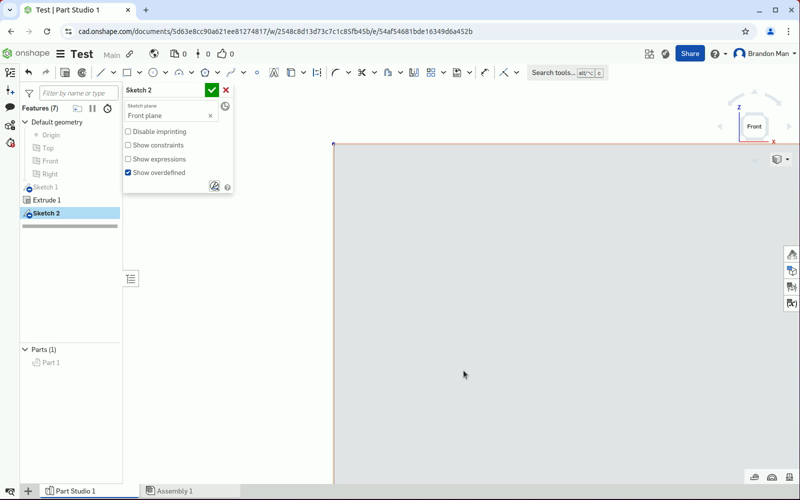
click(463, 370)
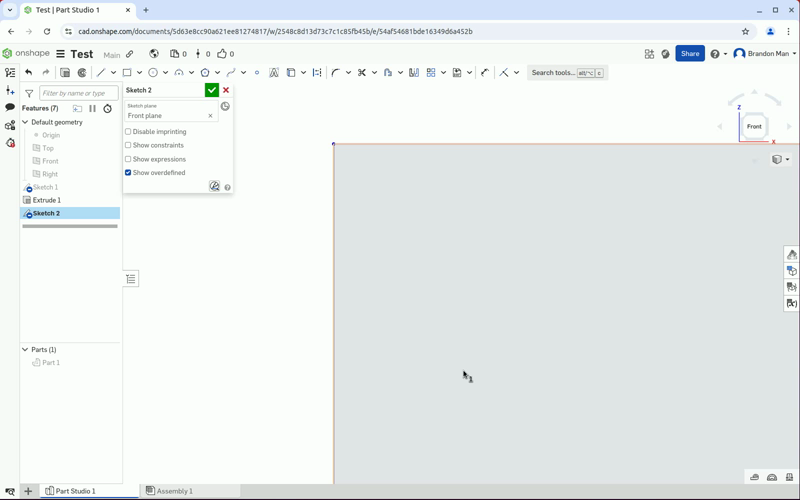
scroll(-6)
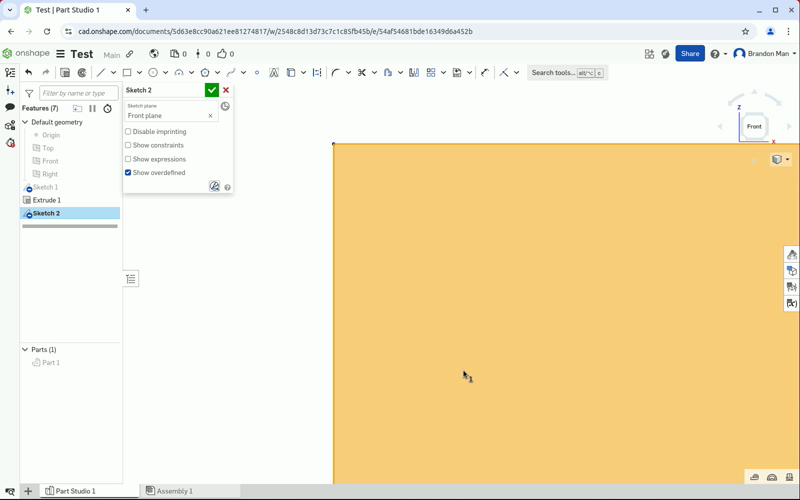
scroll(-6)
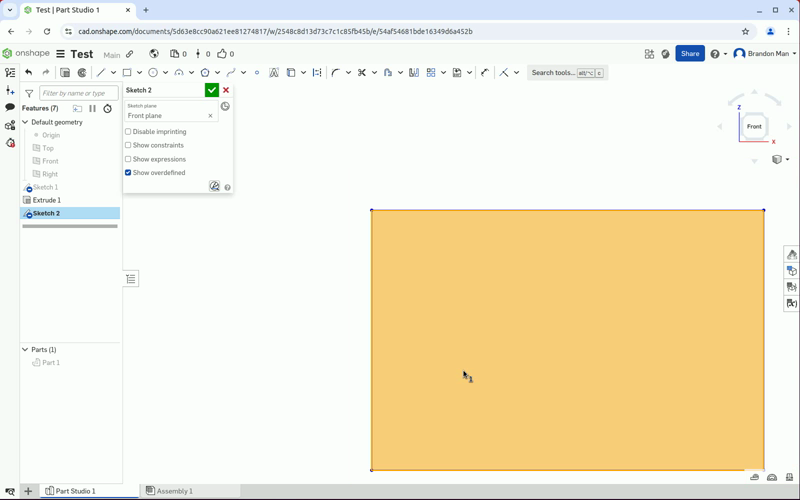
scroll(-6)
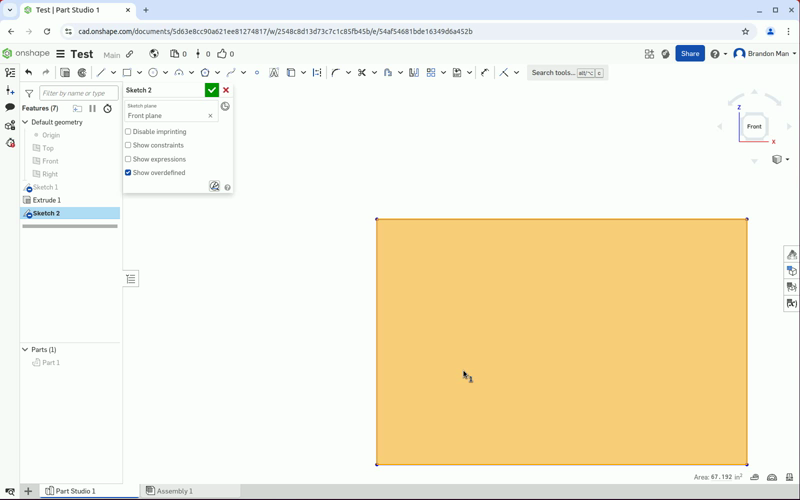
scroll(-6)
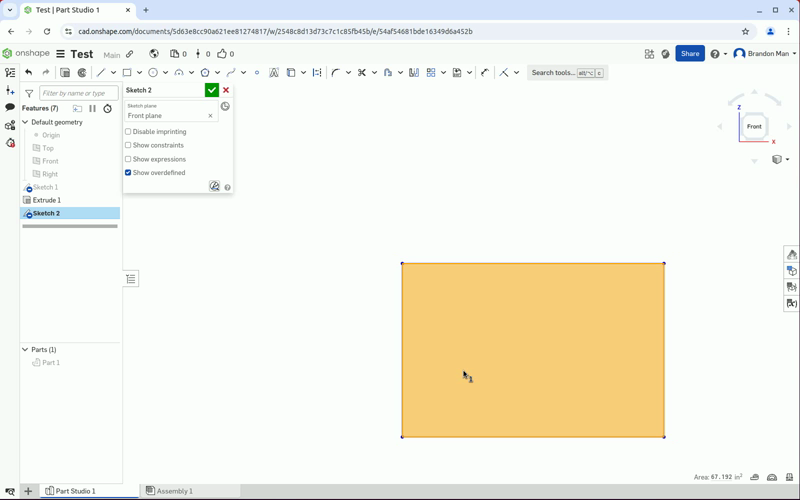
scroll(-6)
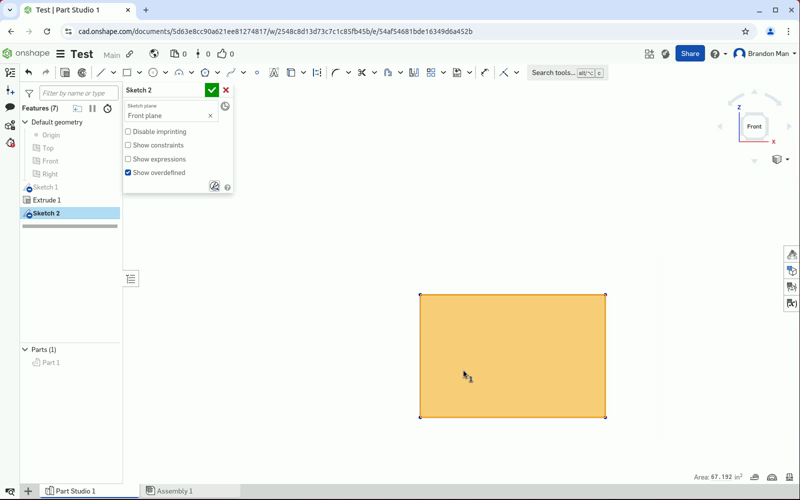
scroll(-6)
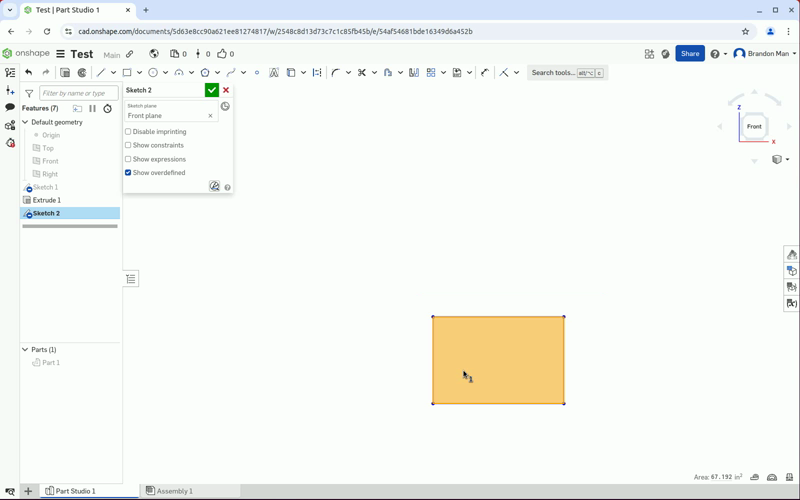
scroll(-6)
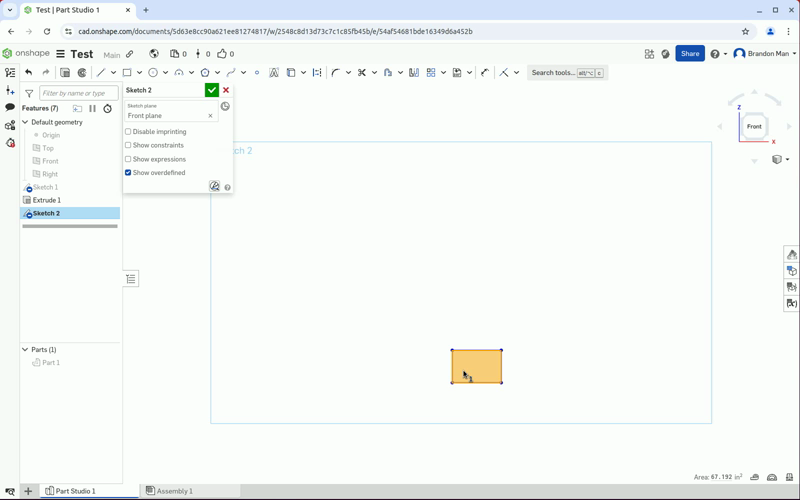
mouse_move(73, 352)
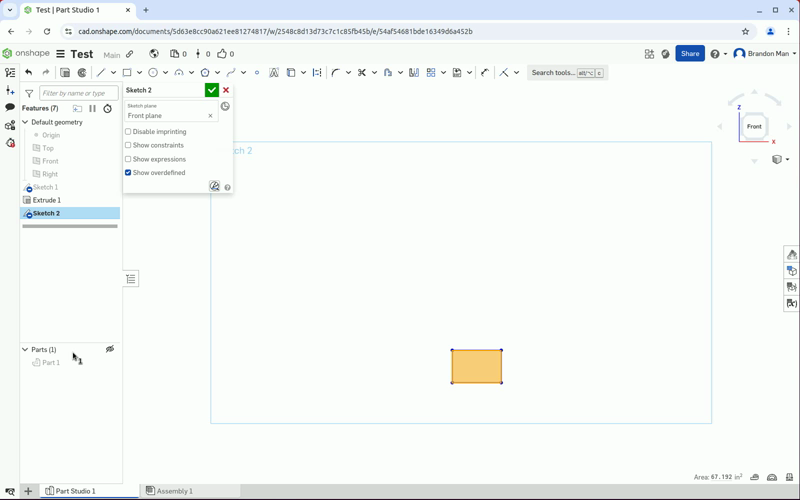
key(shift+y)
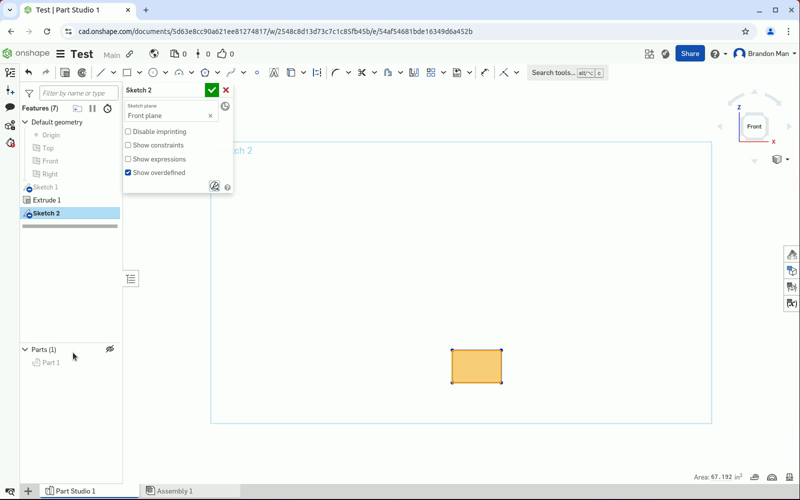
key(shift+e)
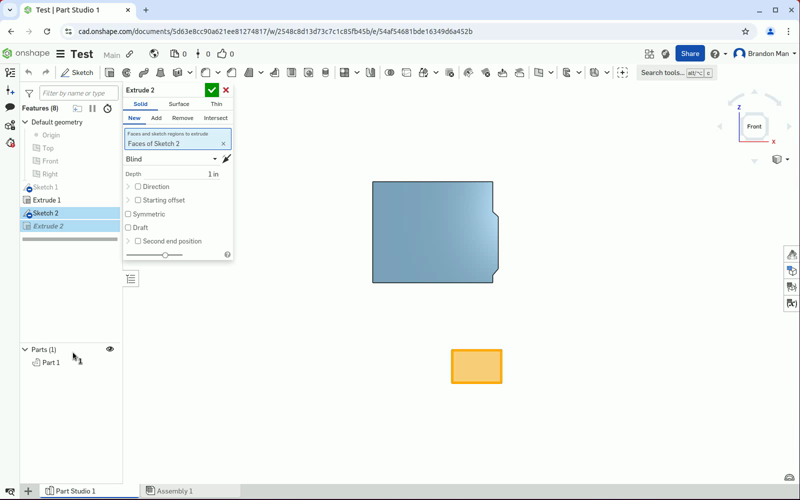
mouse_move(143, 106)
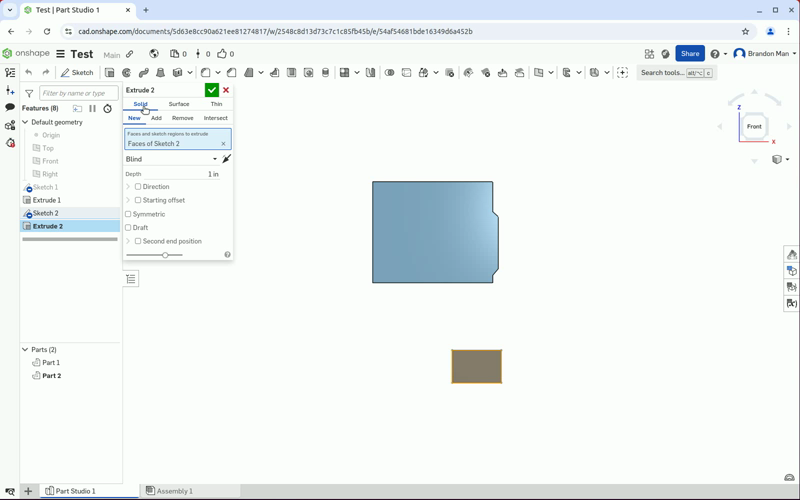
click(143, 106)
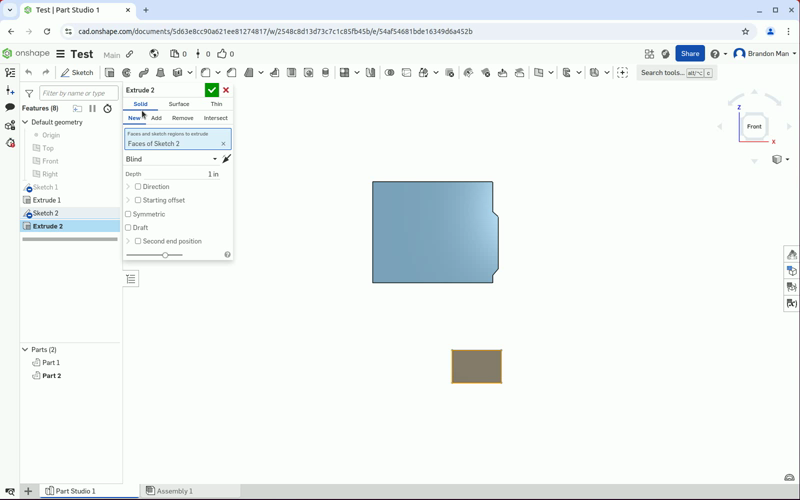
mouse_move(137, 120)
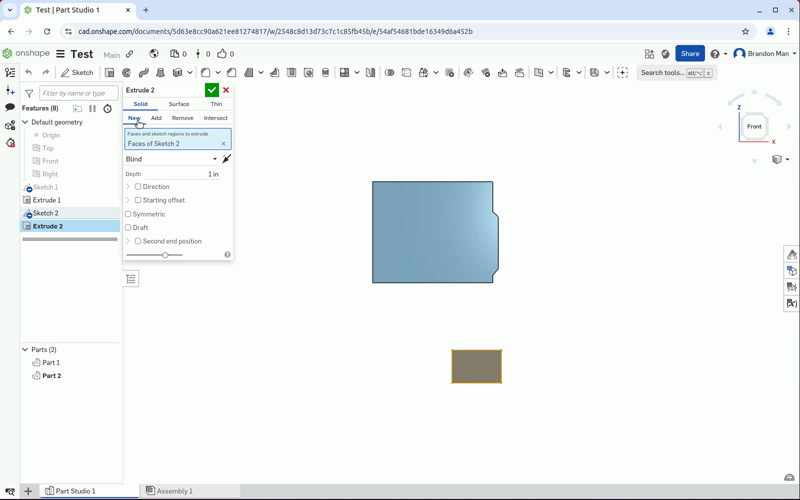
click(137, 120)
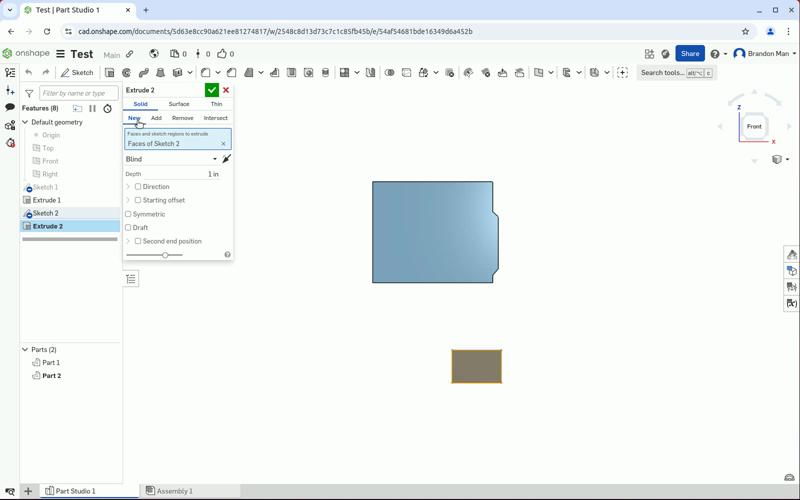
key(tab, 4)
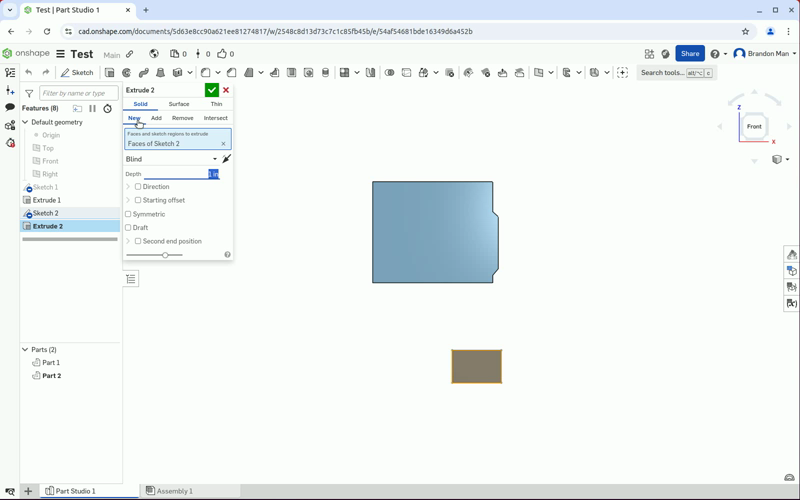
text(14.924)
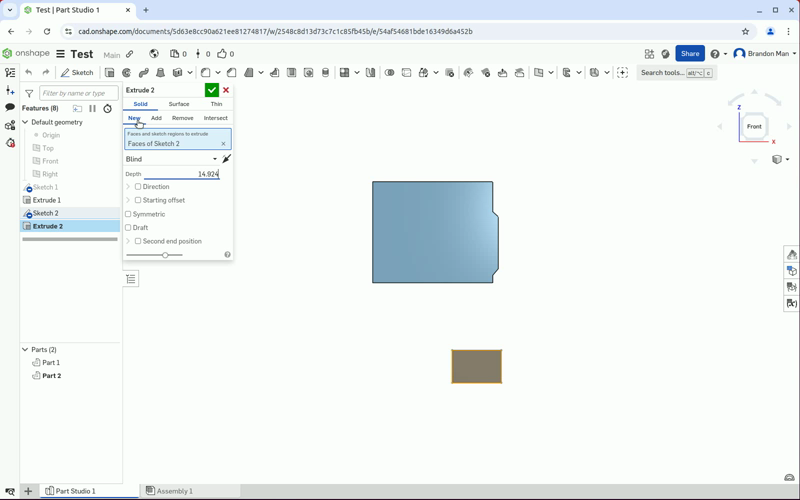
key(enter)
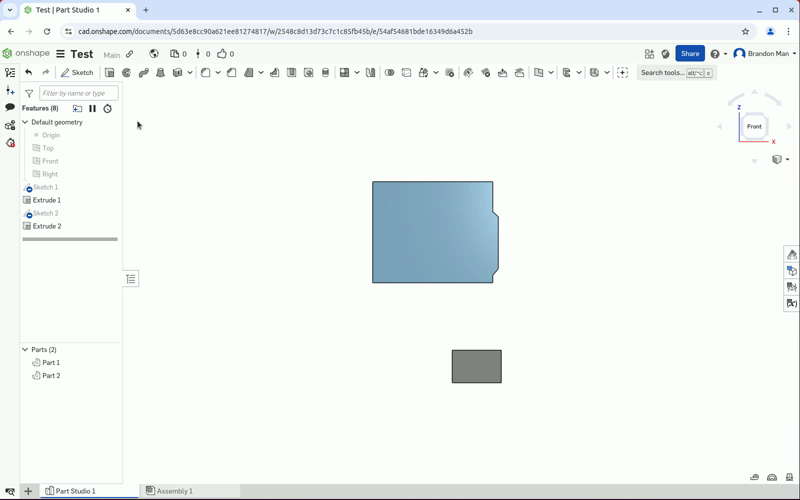
key(shift+h)
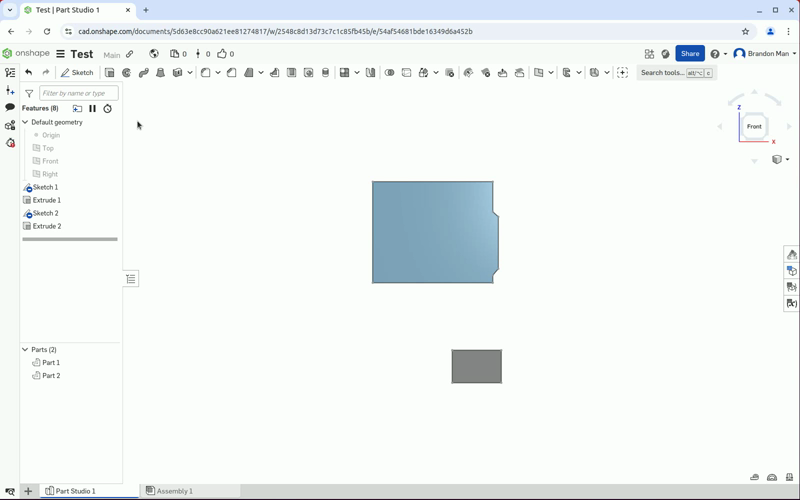
key(shift+h)
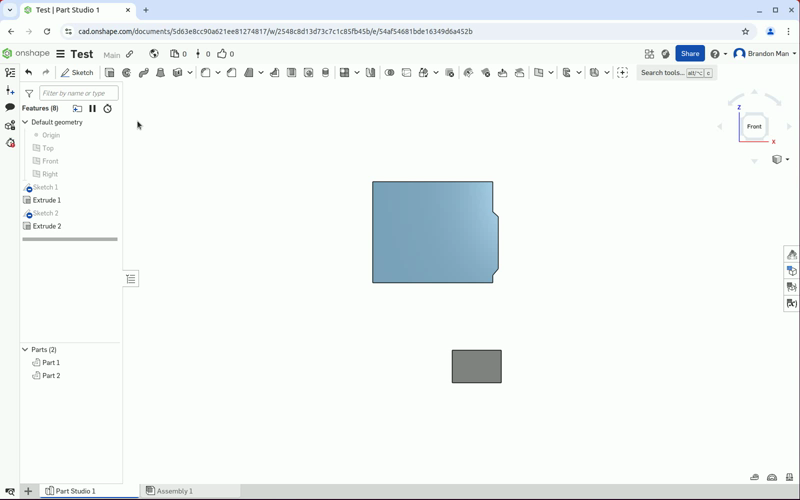
mouse_move(73, 189)
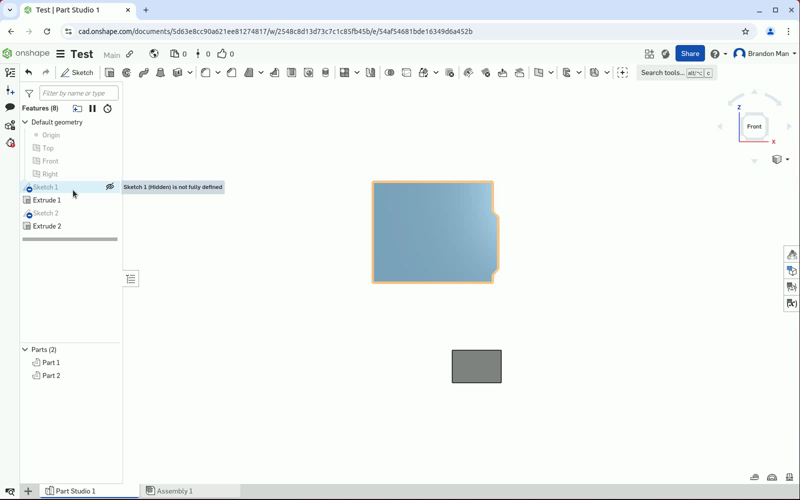
click(73, 189)
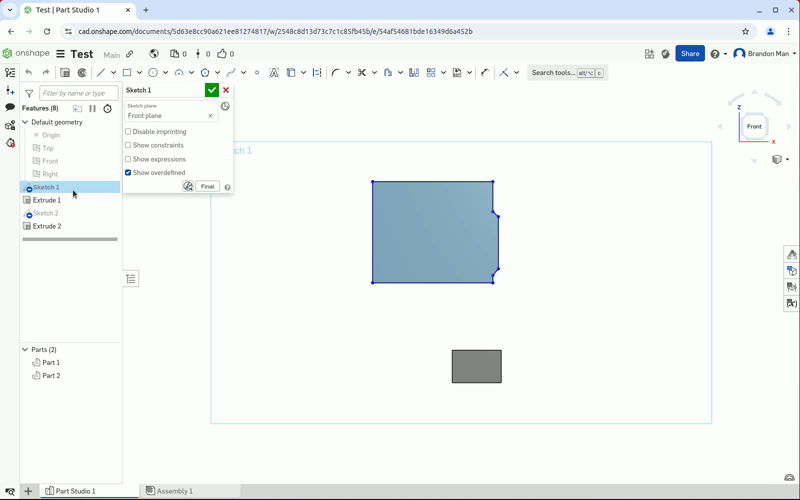
mouse_move(229, 92)
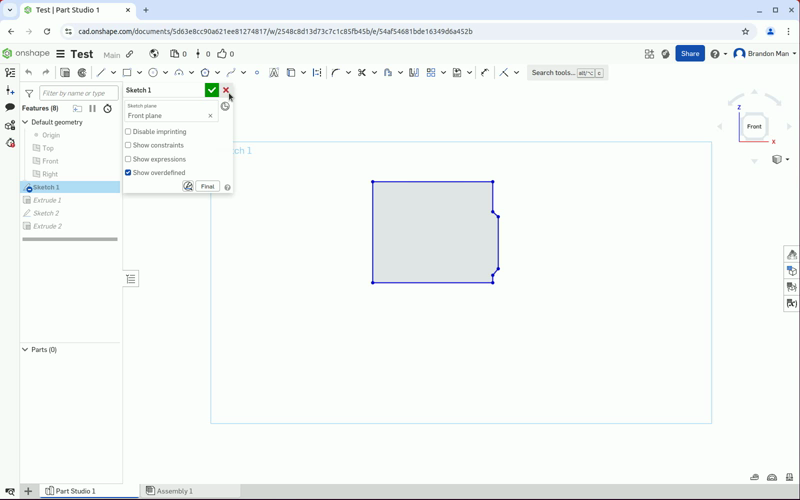
click(229, 92)
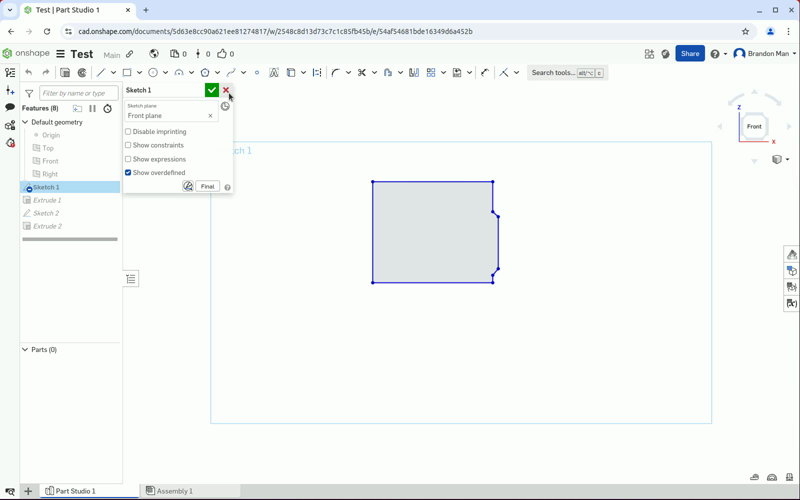
key(shift+s)
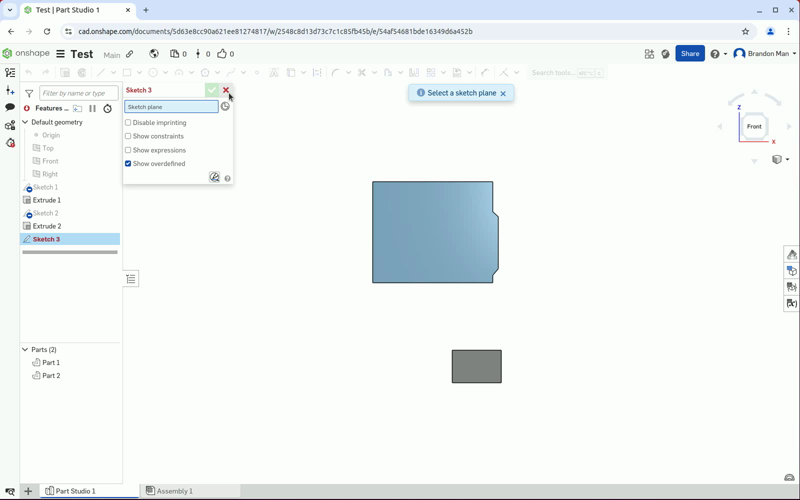
mouse_move(73, 163)
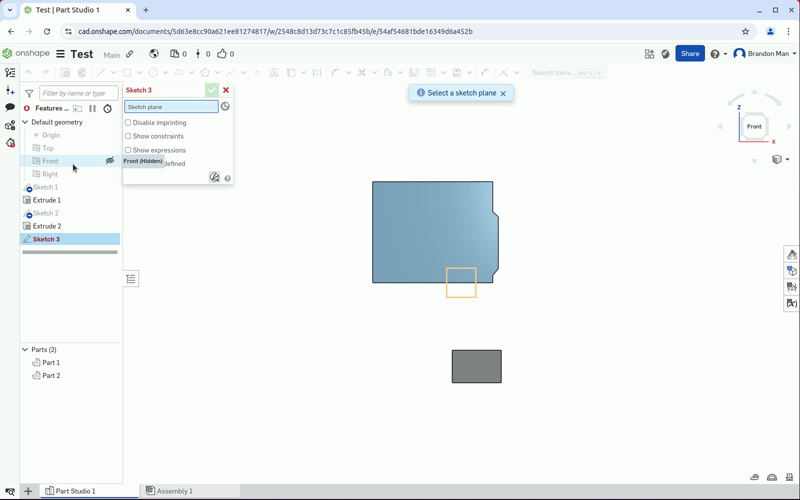
click(73, 163)
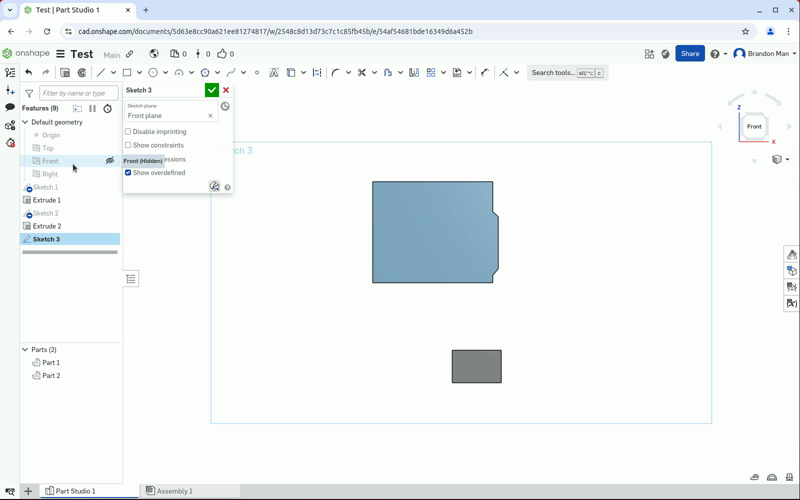
mouse_move(73, 352)
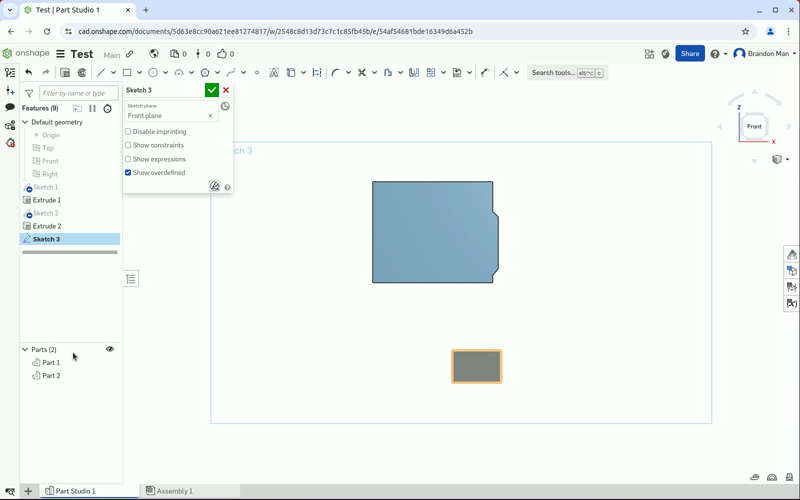
key(y)
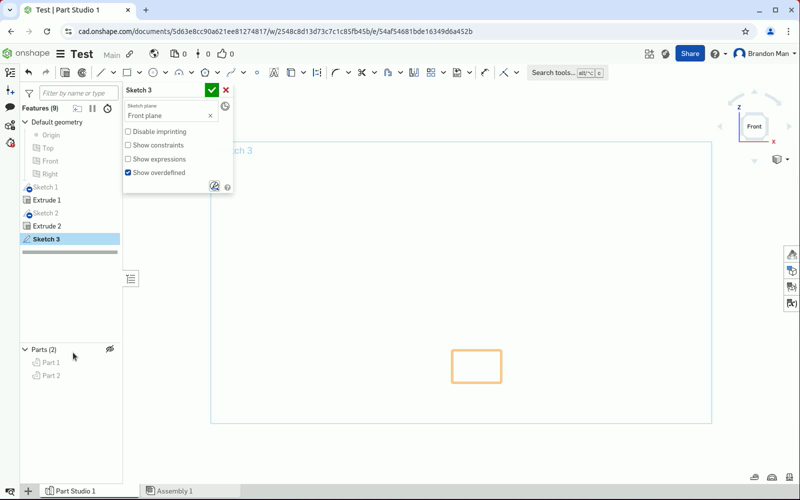
key(l)
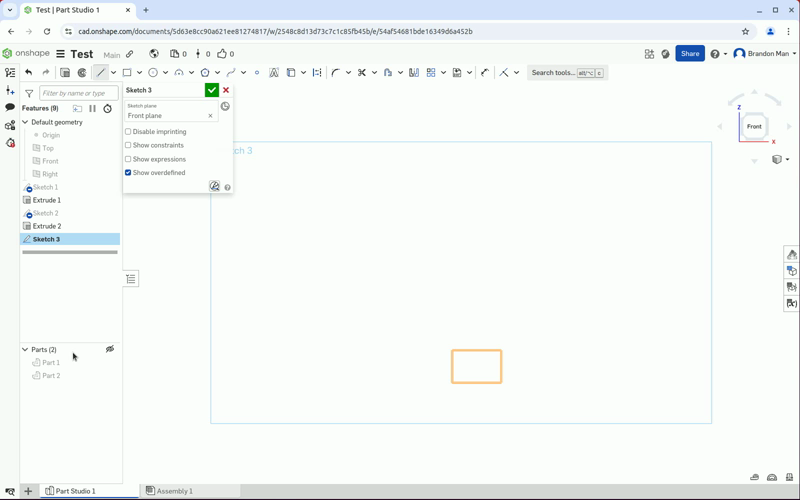
key_down(shift)
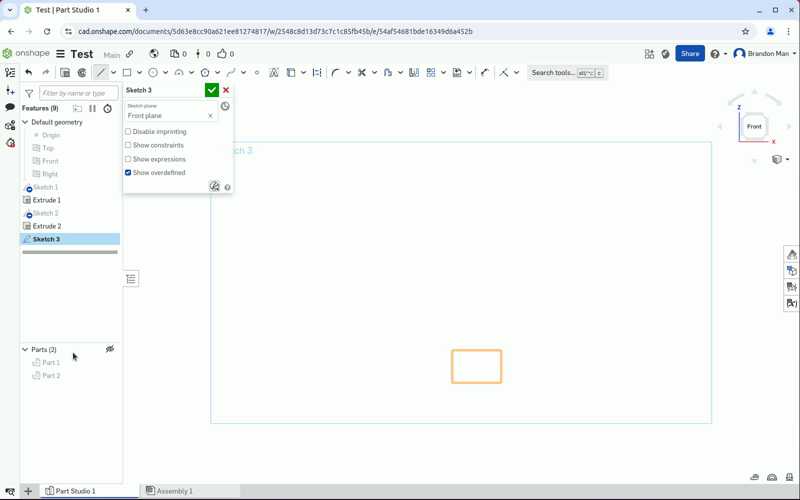
mouse_move(348, 355)
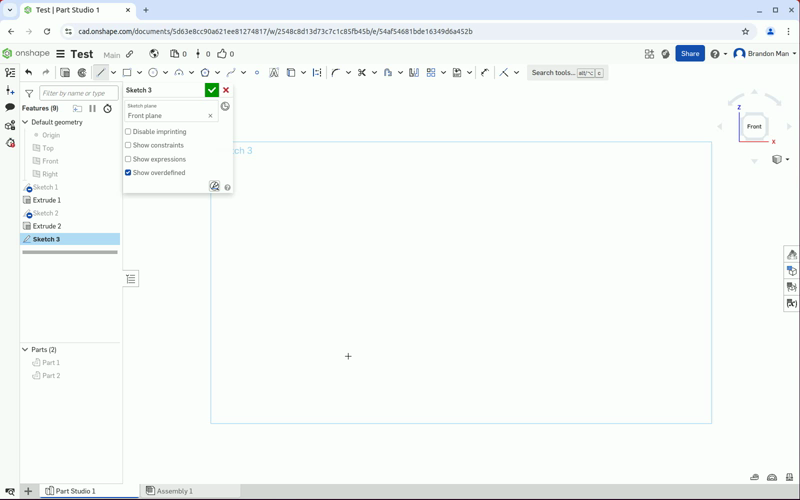
click(348, 355)
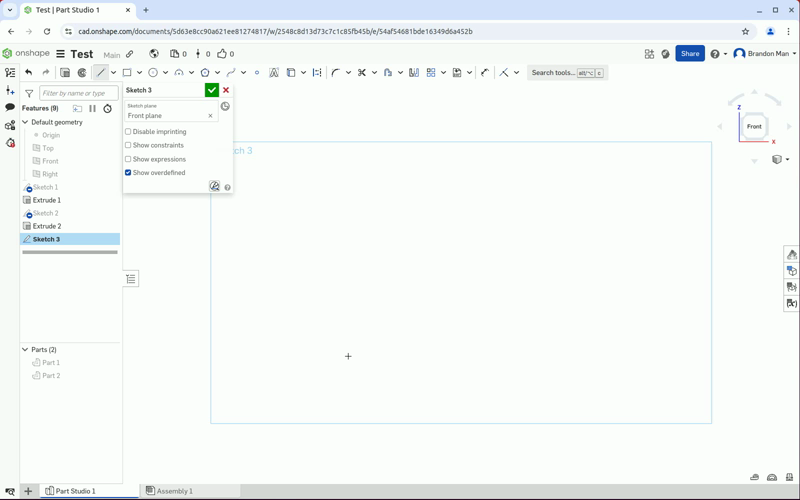
key_up(shift)
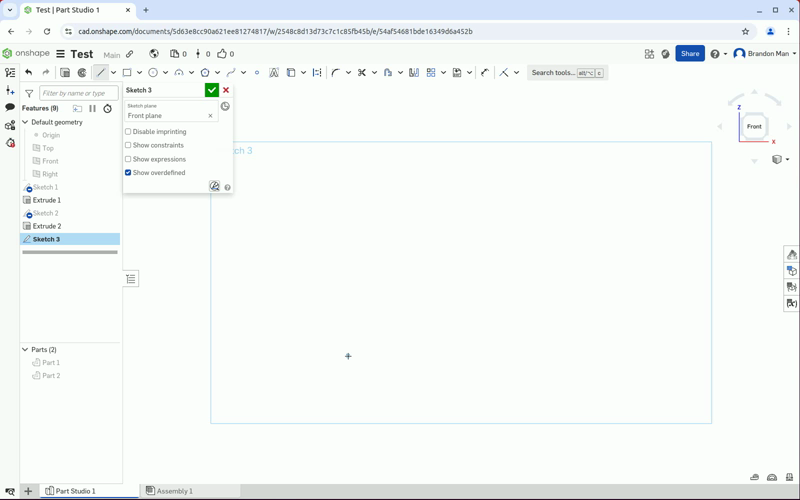
key_down(shift)
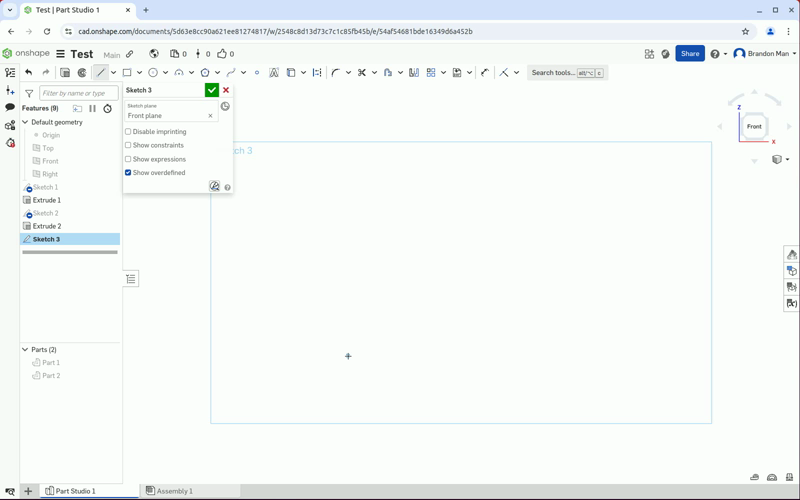
mouse_move(378, 355)
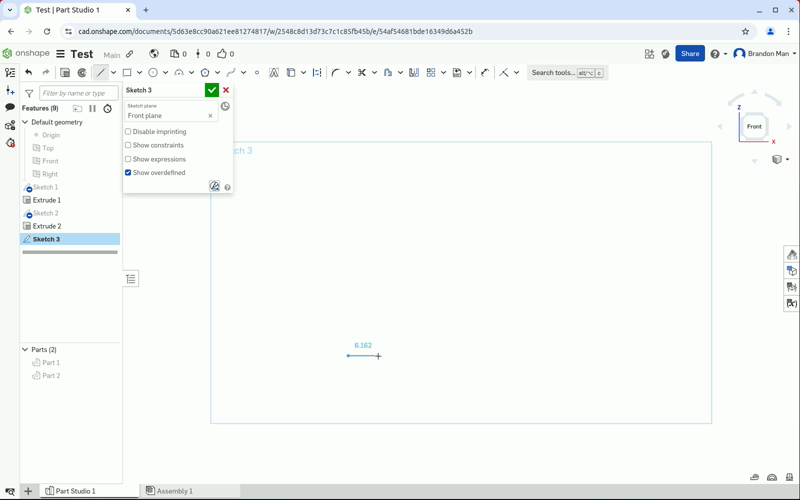
mouse_move(396, 355)
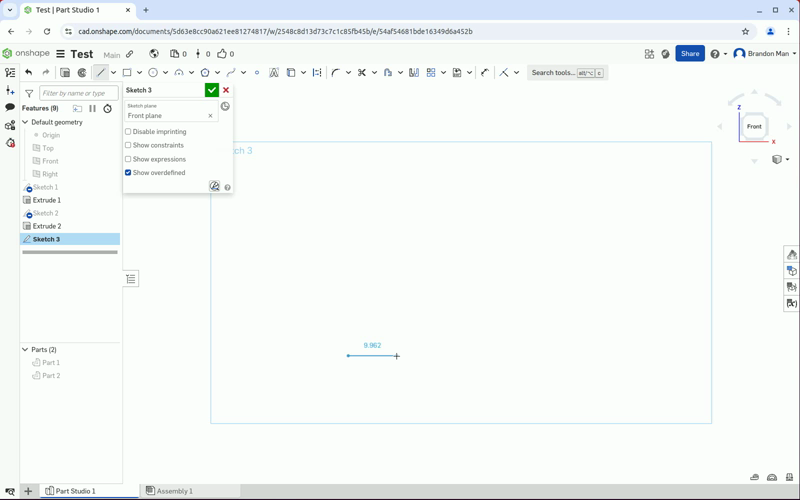
click(396, 355)
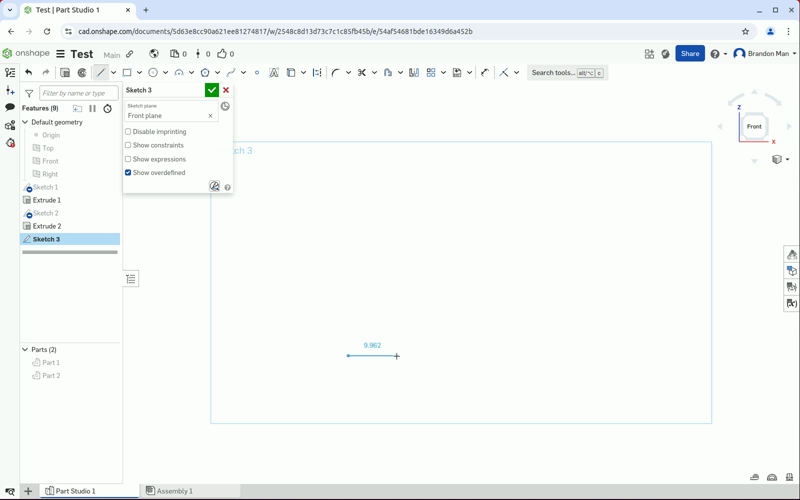
key_up(shift)
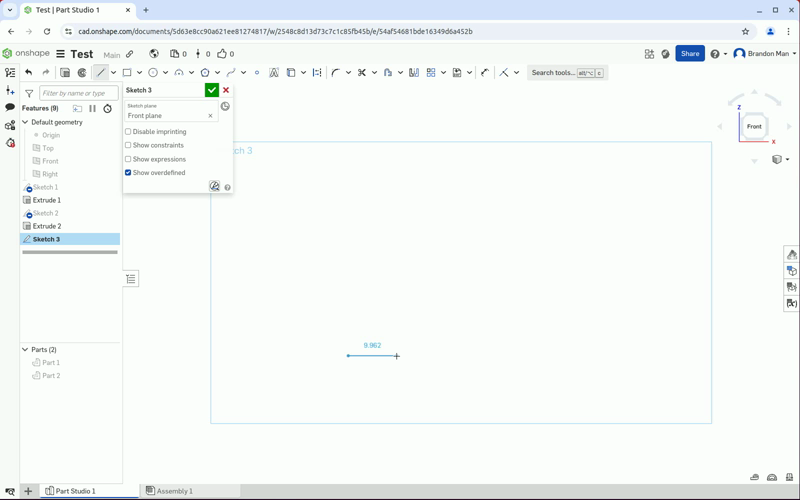
key_down(shift)
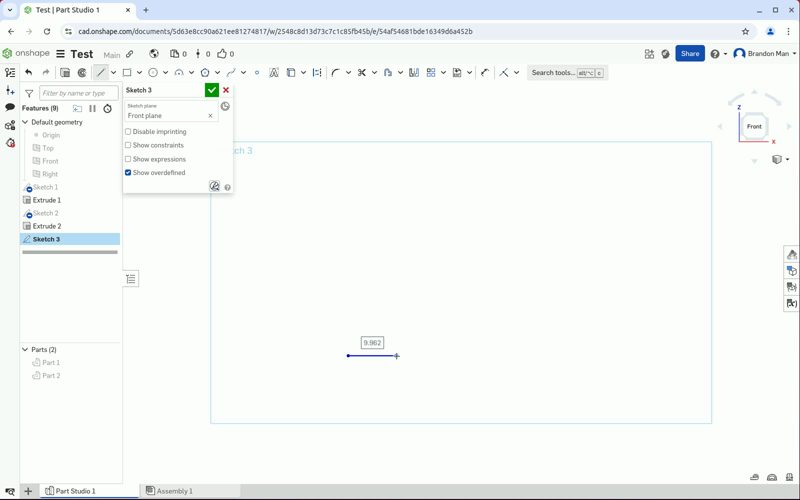
mouse_move(426, 355)
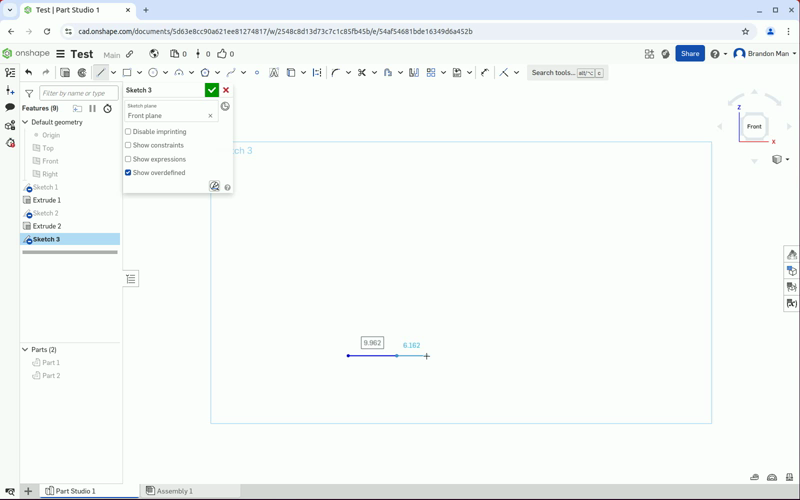
mouse_move(396, 323)
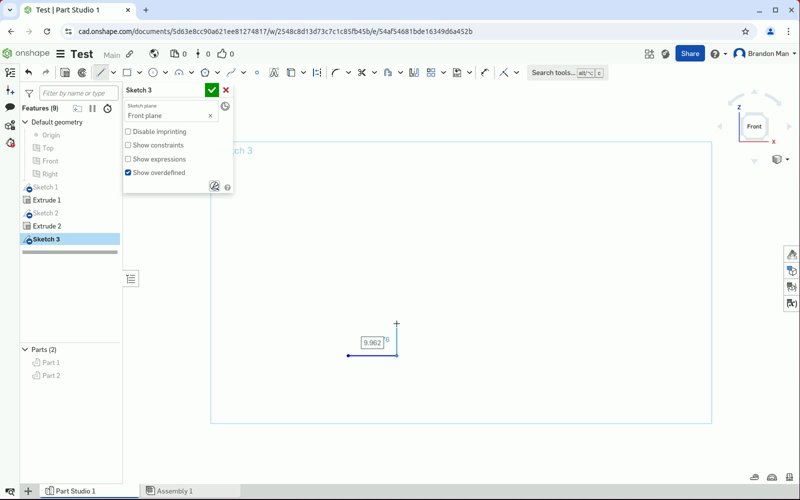
click(396, 323)
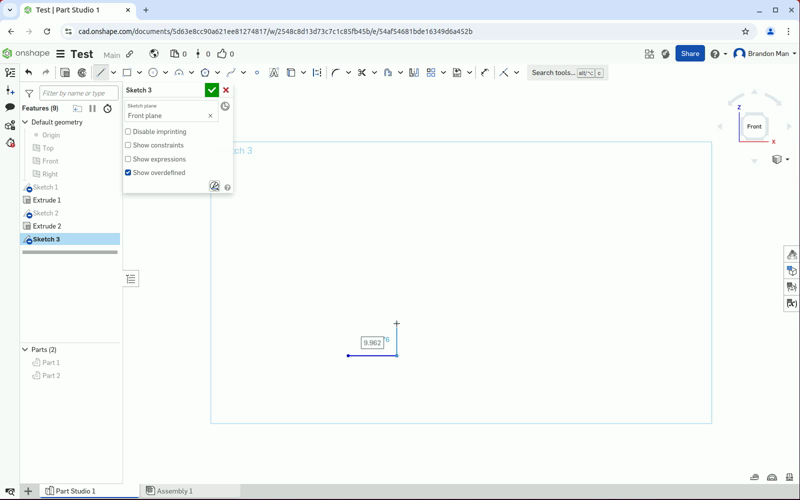
key_up(shift)
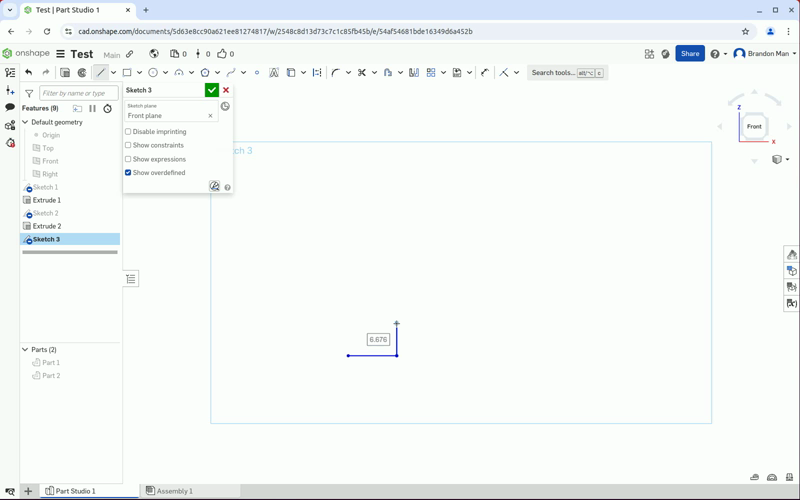
key_down(shift)
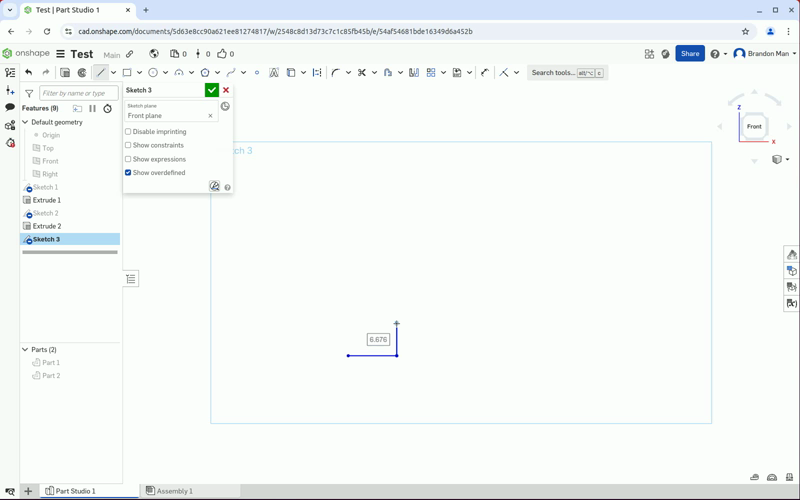
mouse_move(426, 323)
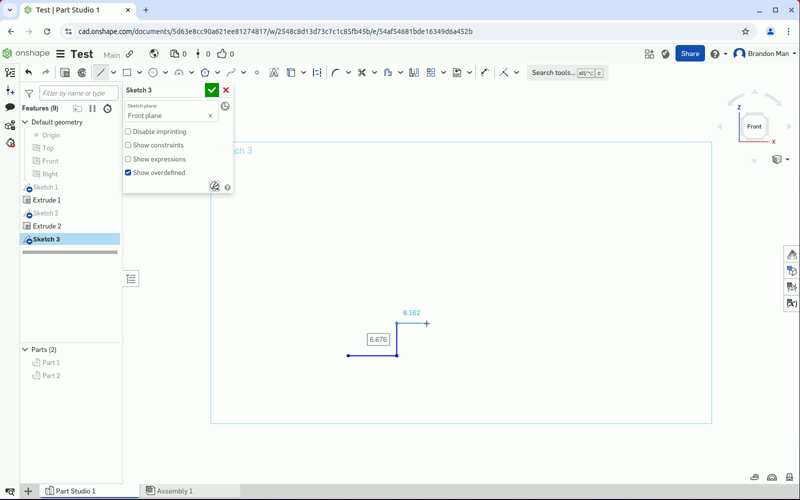
mouse_move(348, 323)
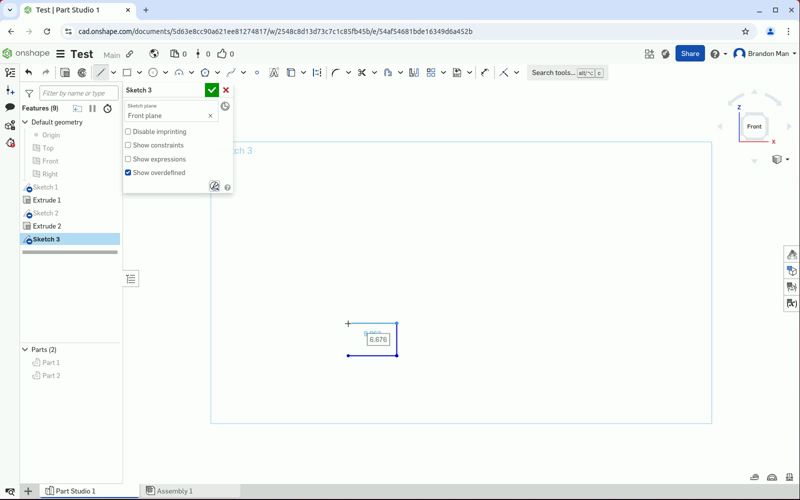
click(348, 323)
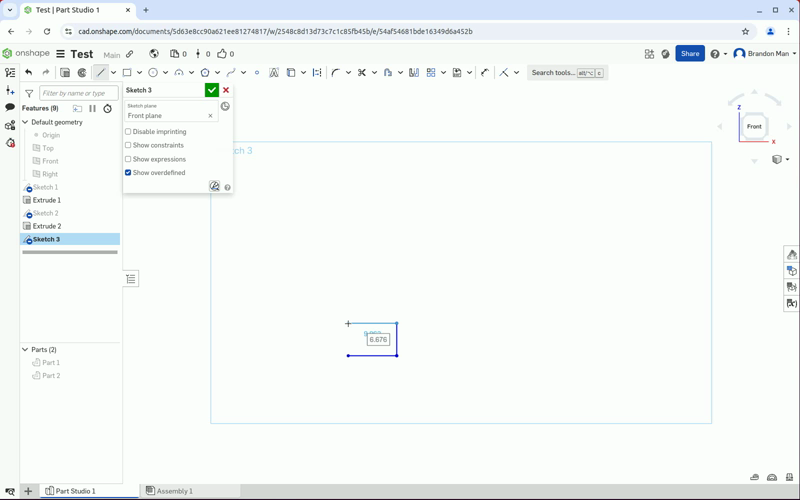
key_up(shift)
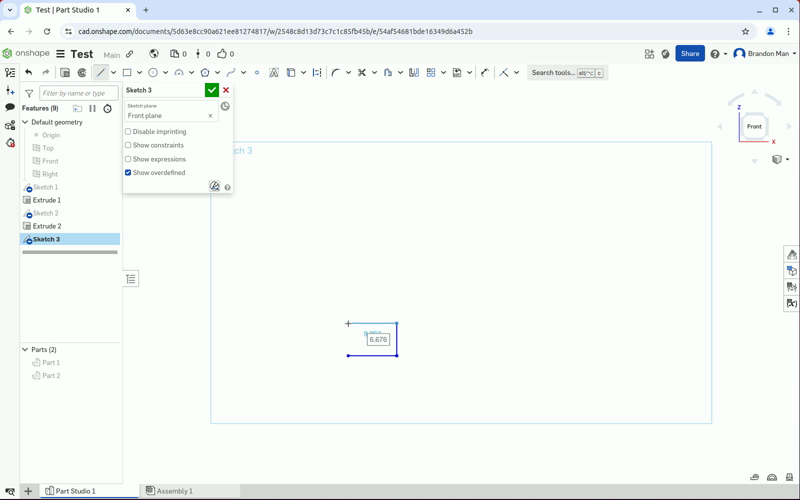
mouse_move(378, 323)
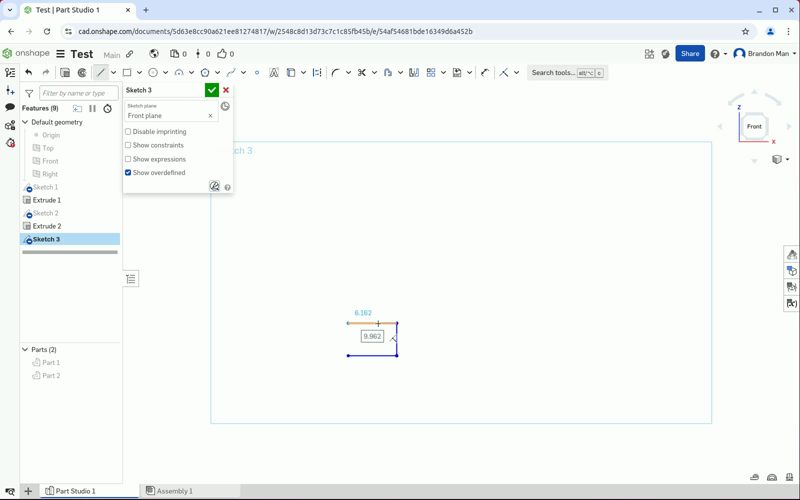
key_down(shift)
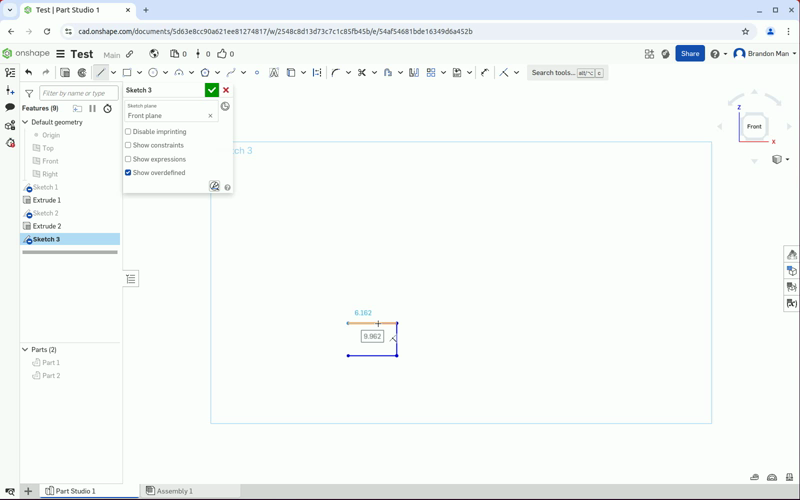
mouse_move(348, 355)
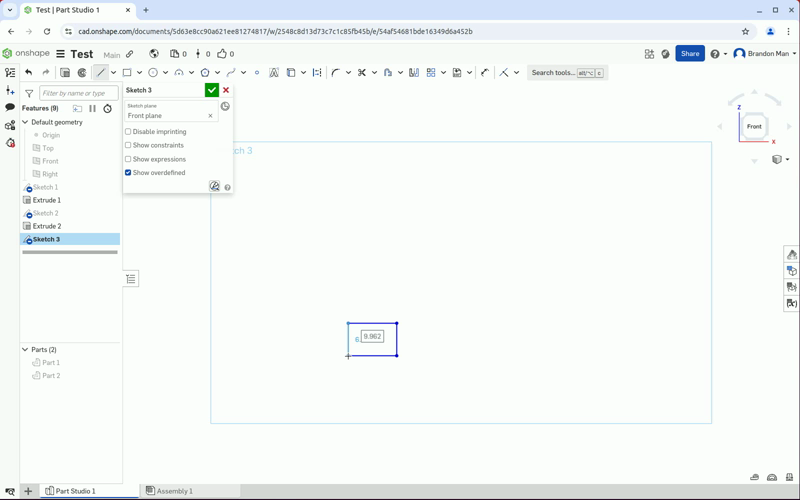
key_up(shift)
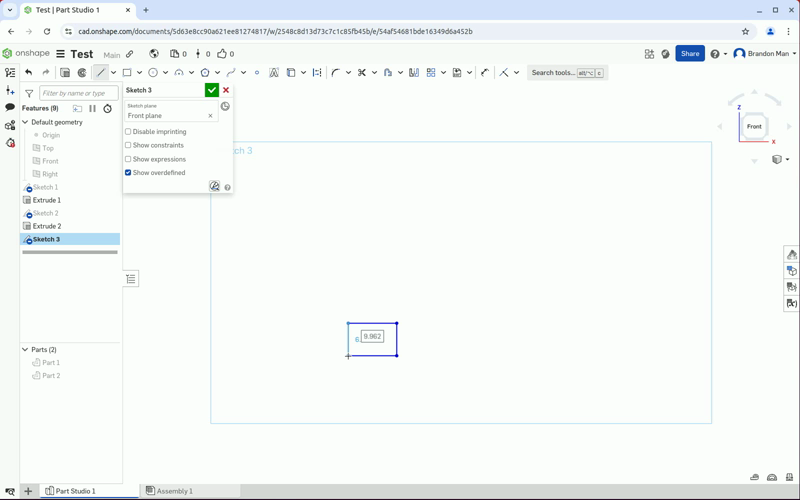
click(348, 355)
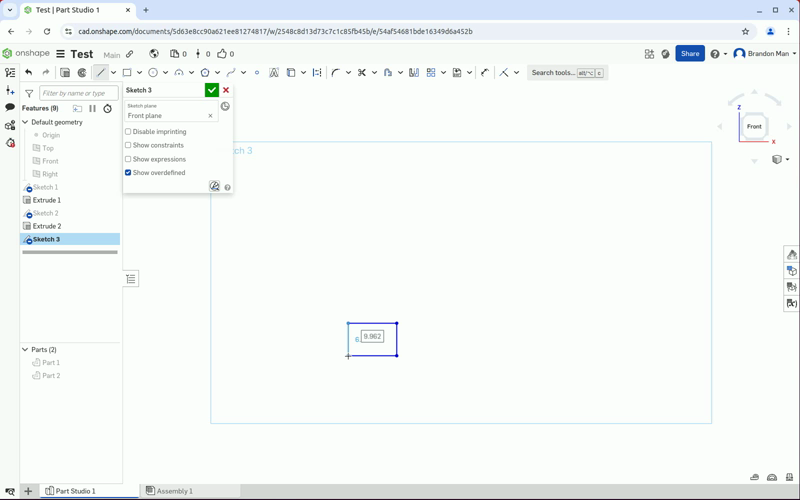
key(esc)
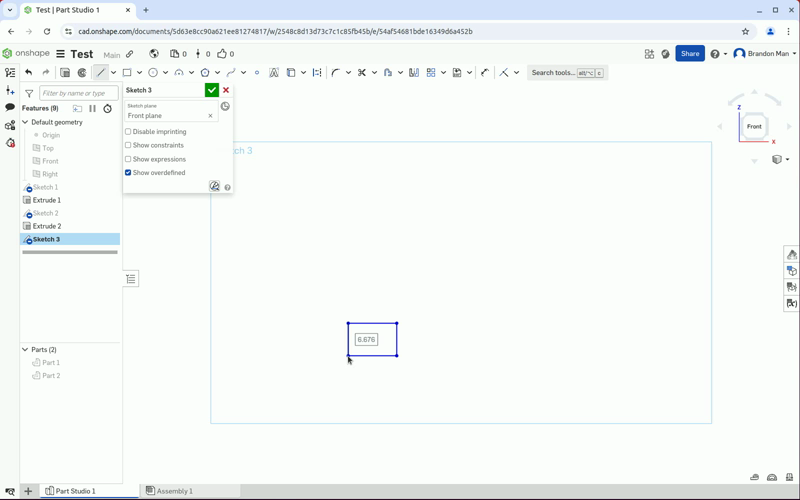
mouse_move(394, 341)
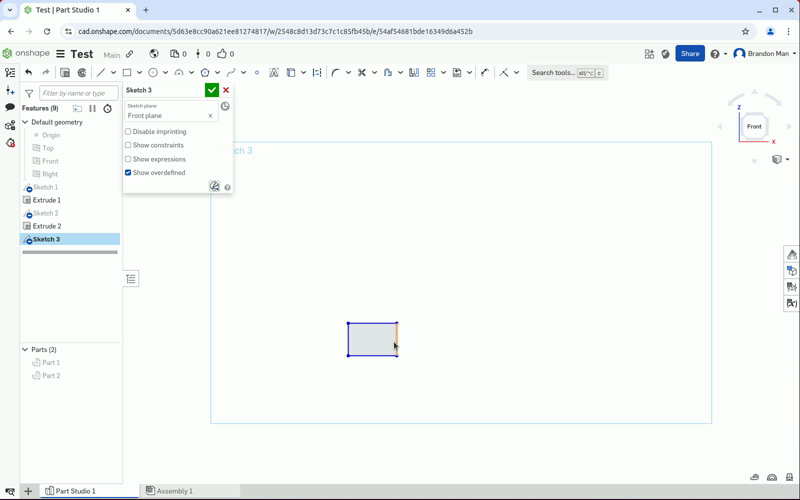
scroll(6)
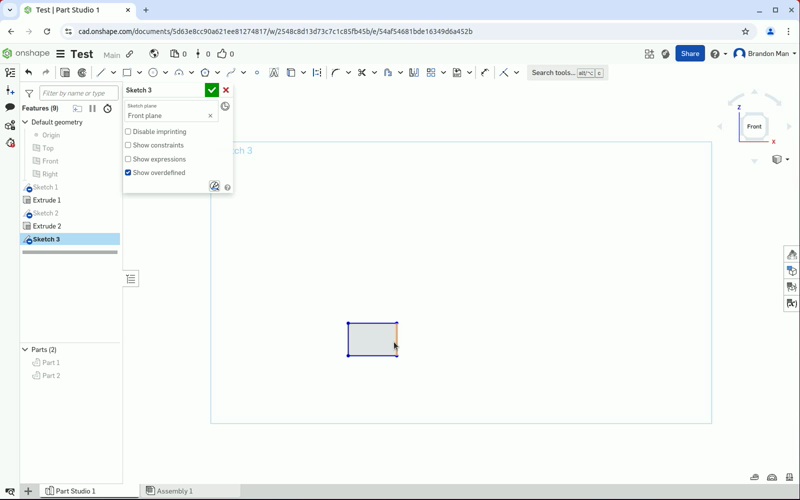
scroll(6)
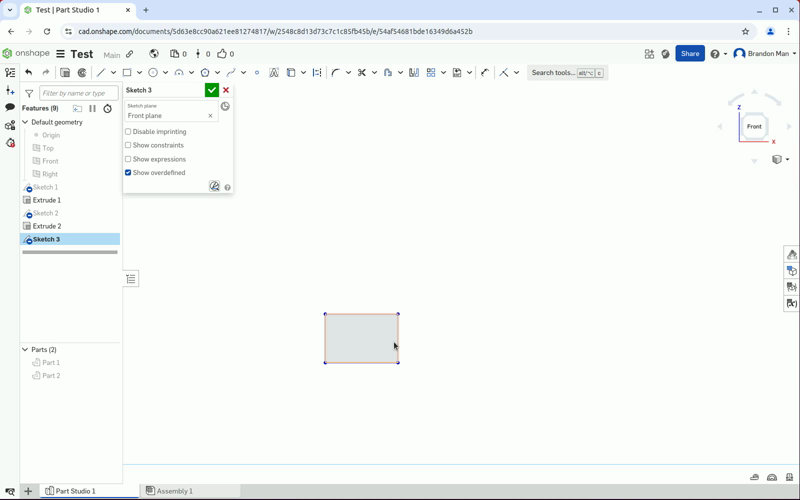
scroll(6)
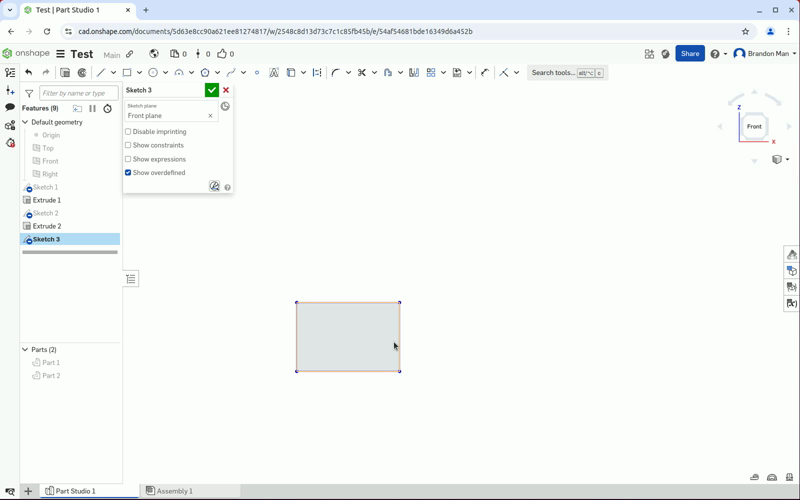
scroll(6)
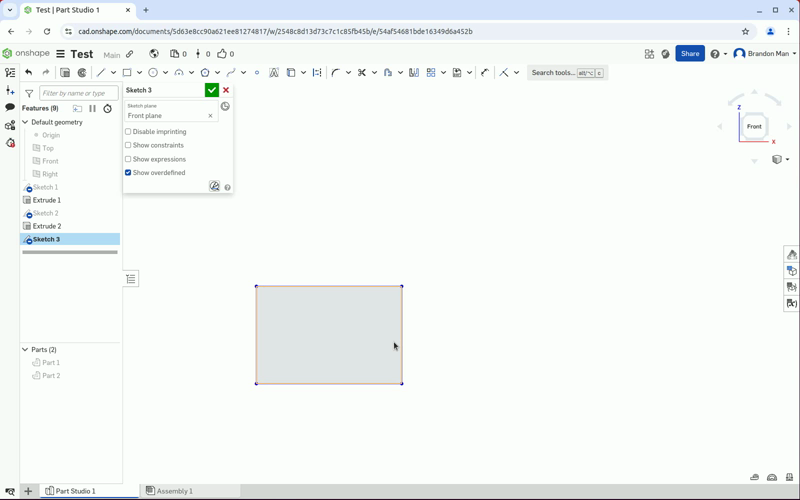
scroll(6)
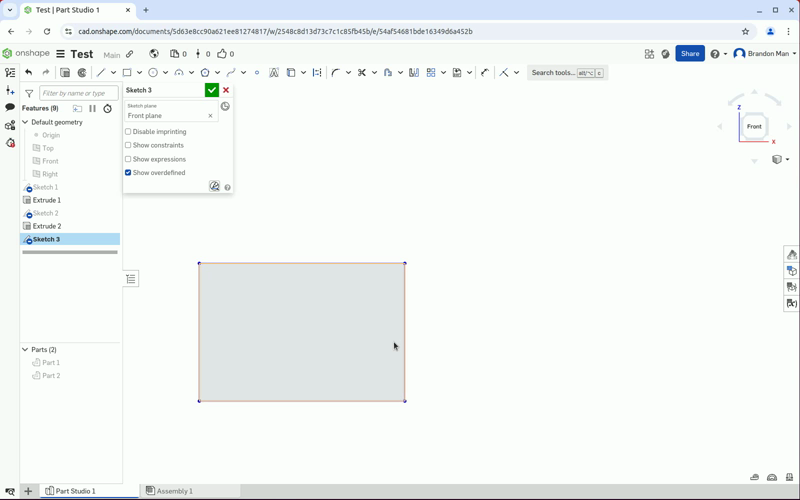
scroll(6)
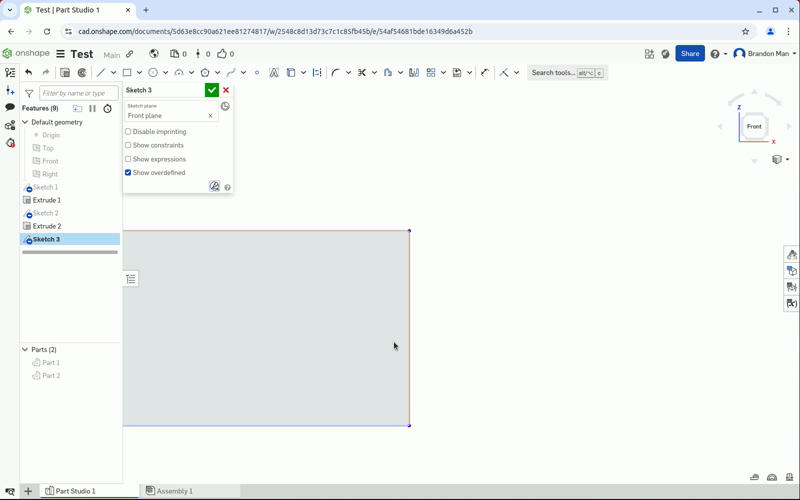
scroll(6)
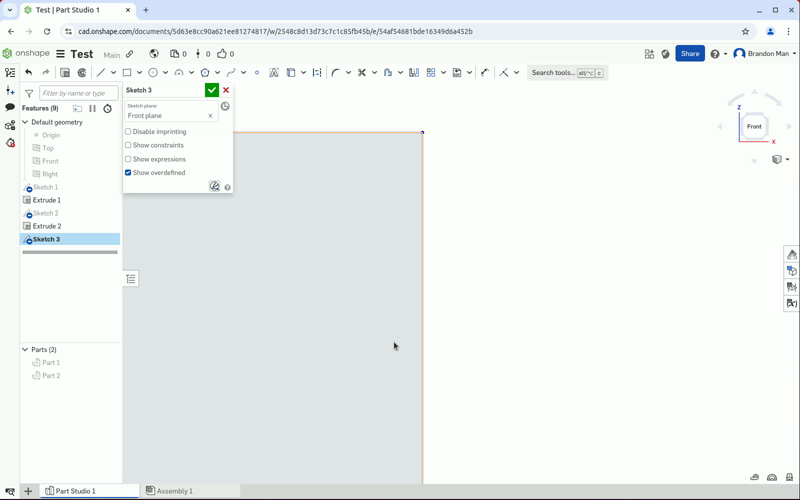
click(394, 341)
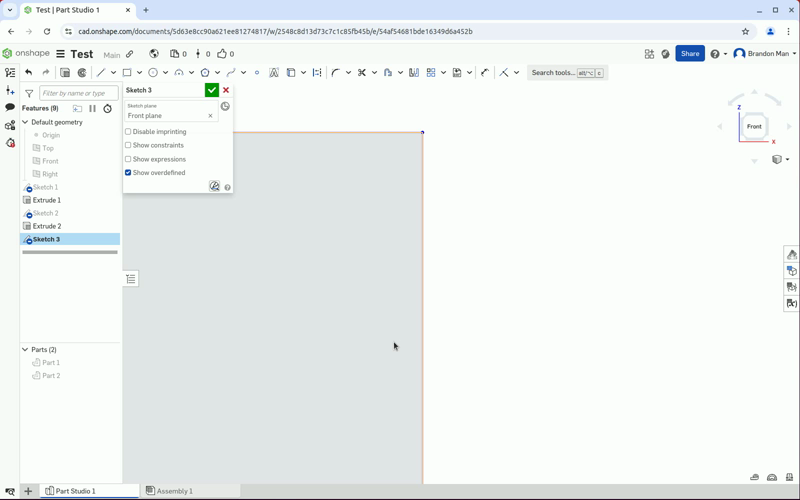
scroll(-6)
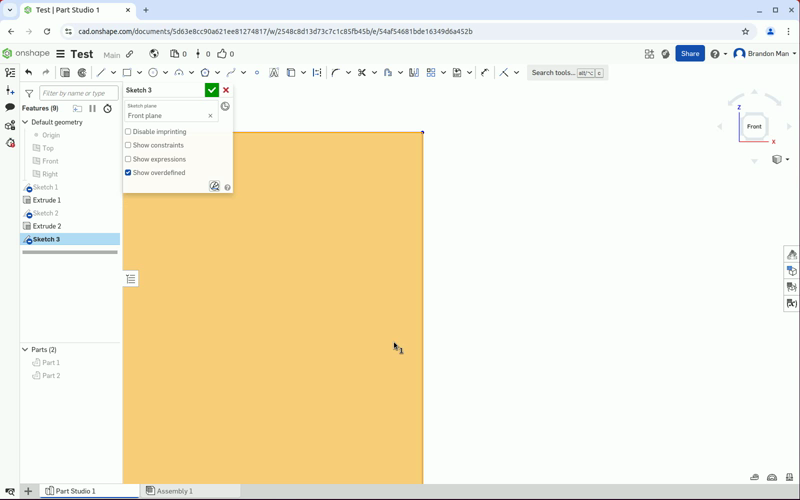
scroll(-6)
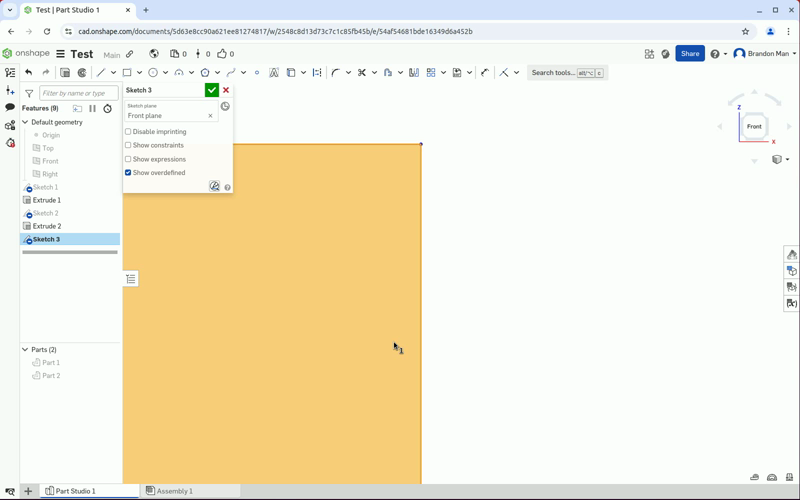
scroll(-6)
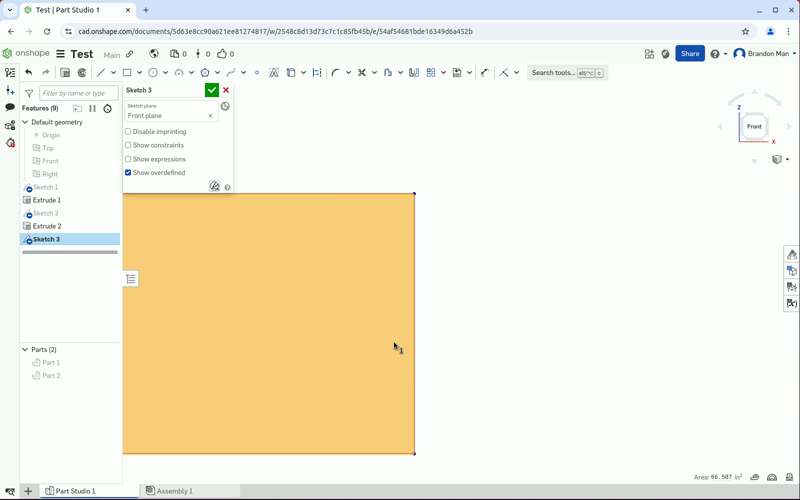
scroll(-6)
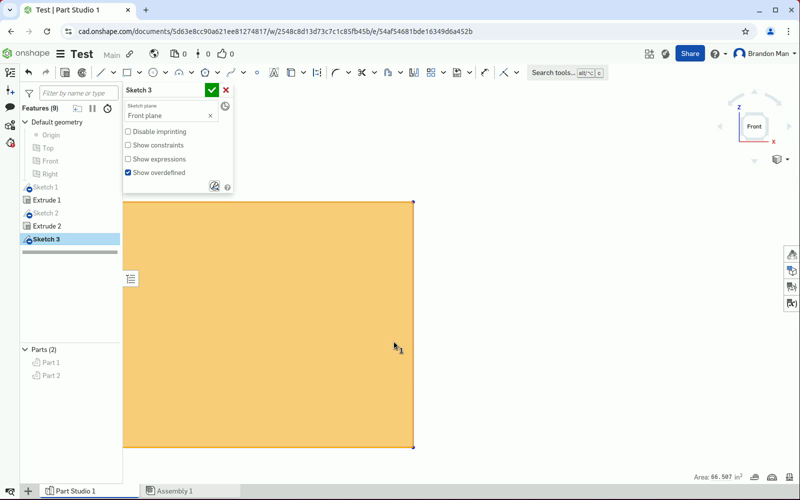
scroll(-6)
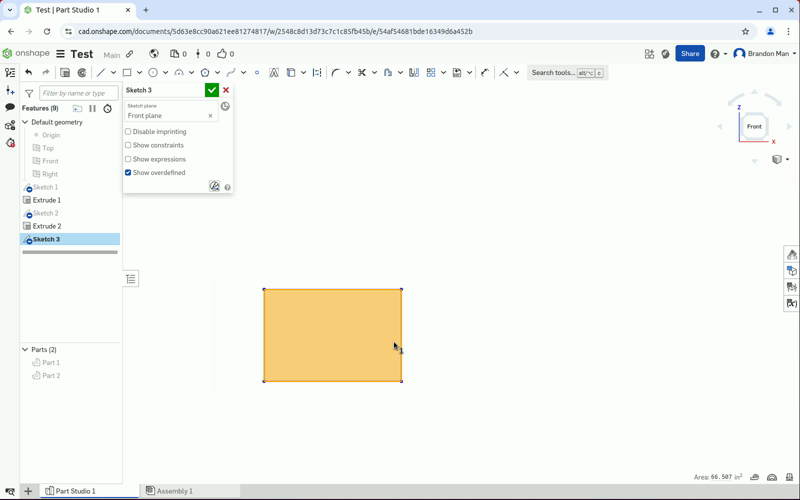
scroll(-6)
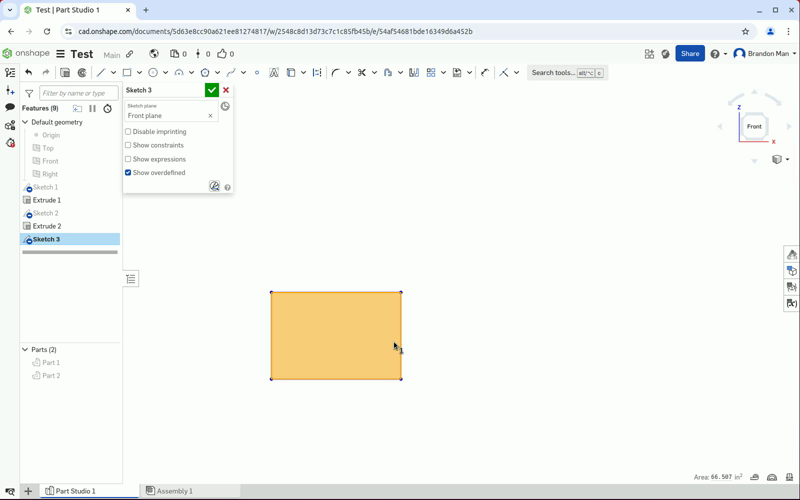
scroll(-6)
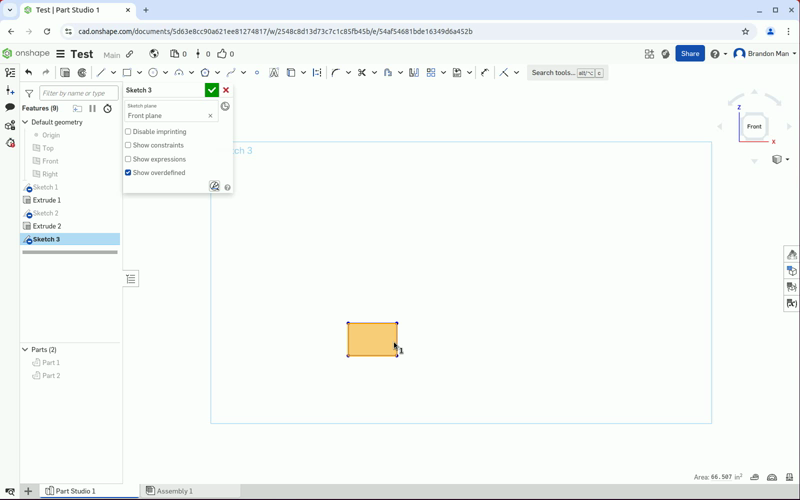
mouse_move(73, 352)
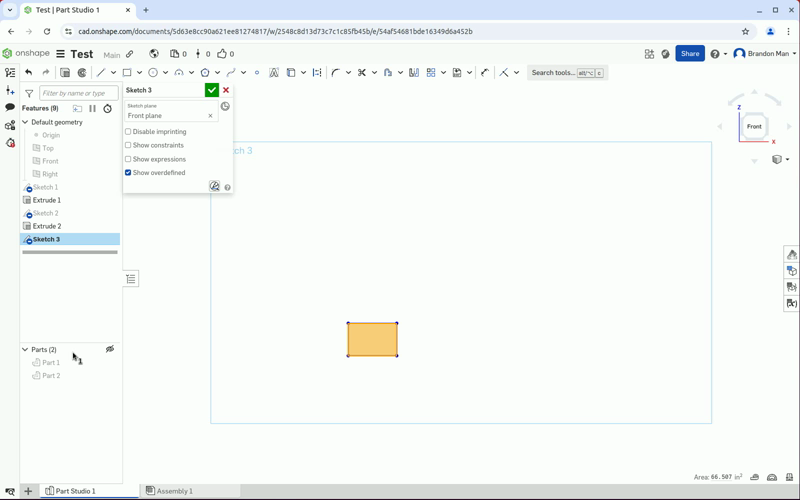
key(shift+y)
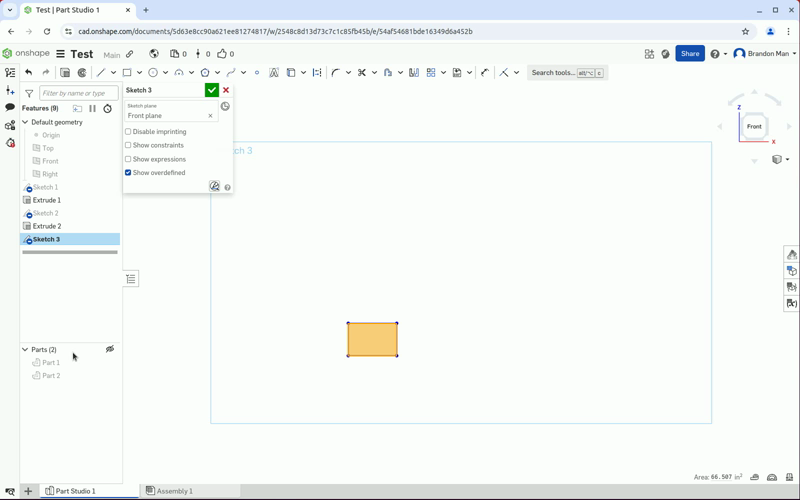
key(shift+e)
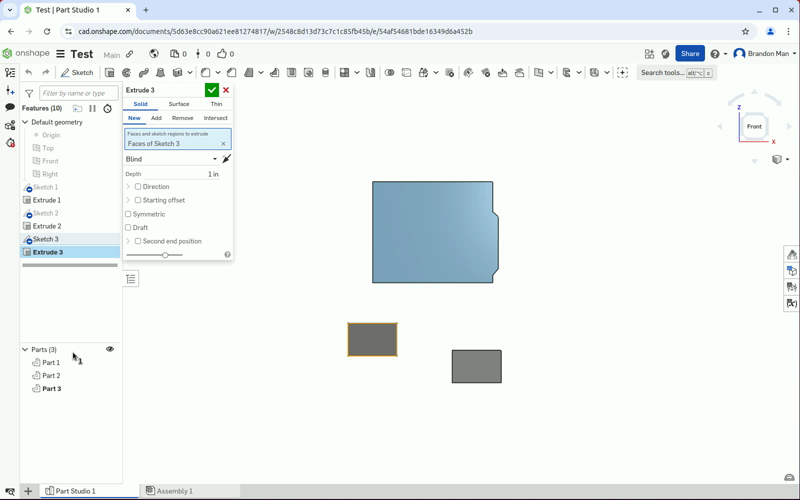
mouse_move(143, 106)
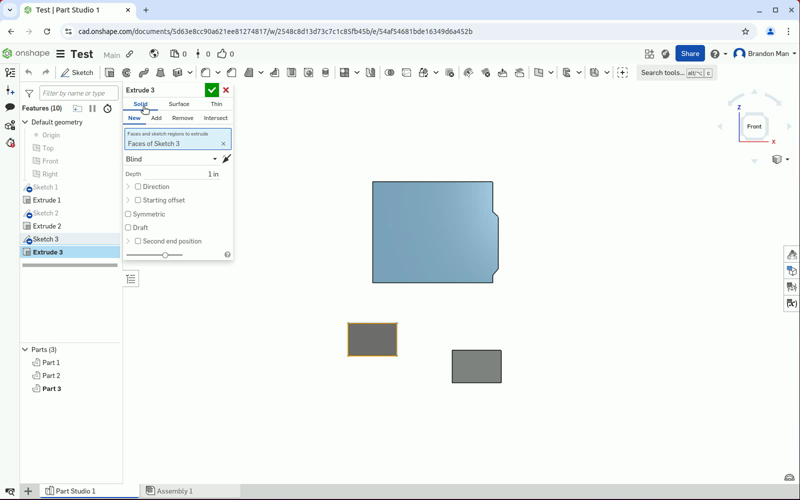
click(143, 106)
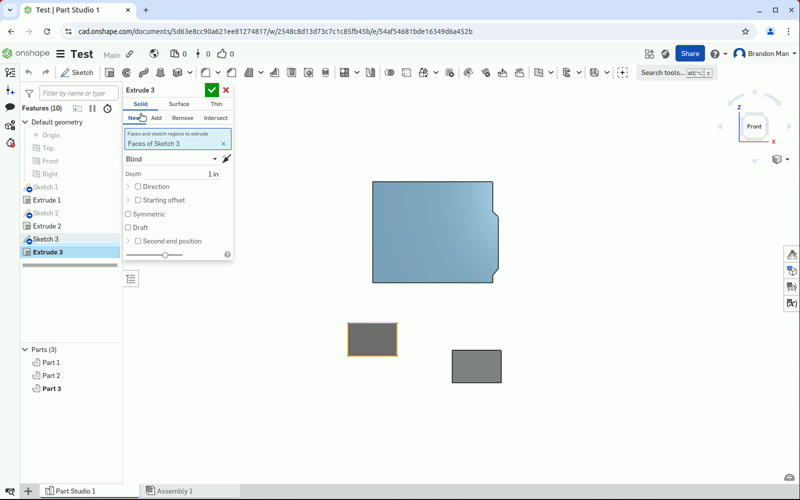
mouse_move(137, 120)
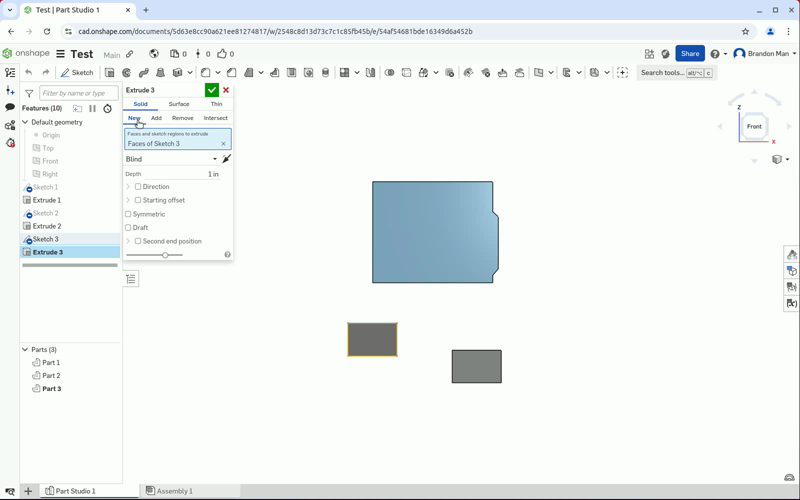
click(137, 120)
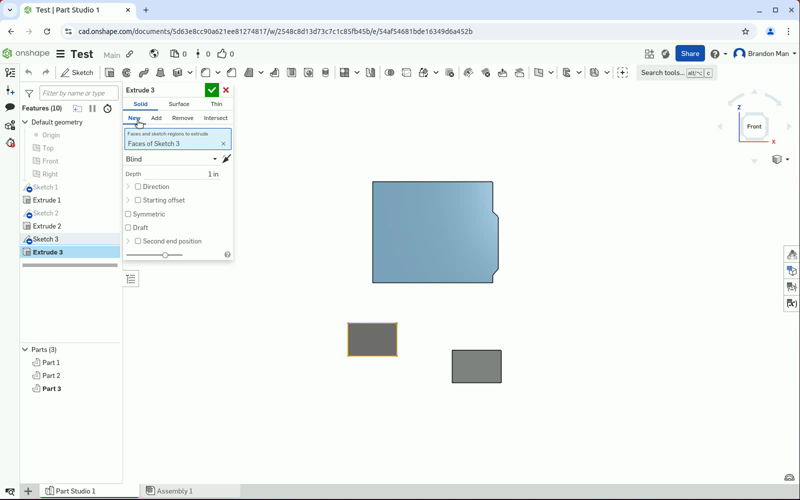
key(tab, 4)
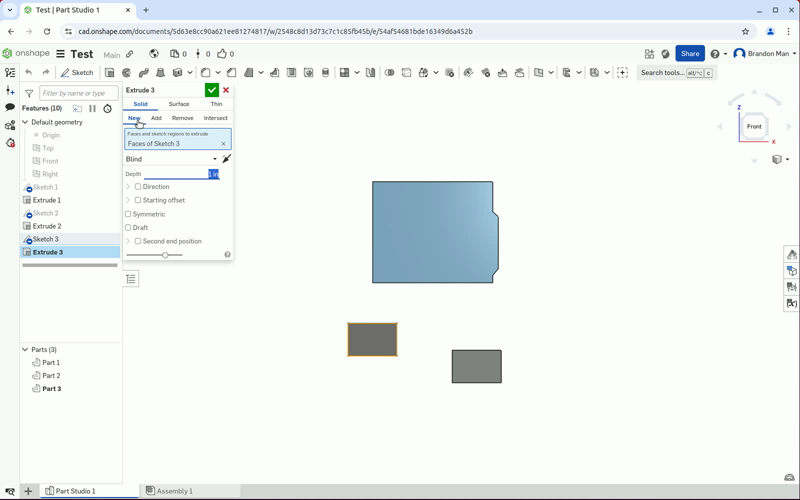
text(3.129)
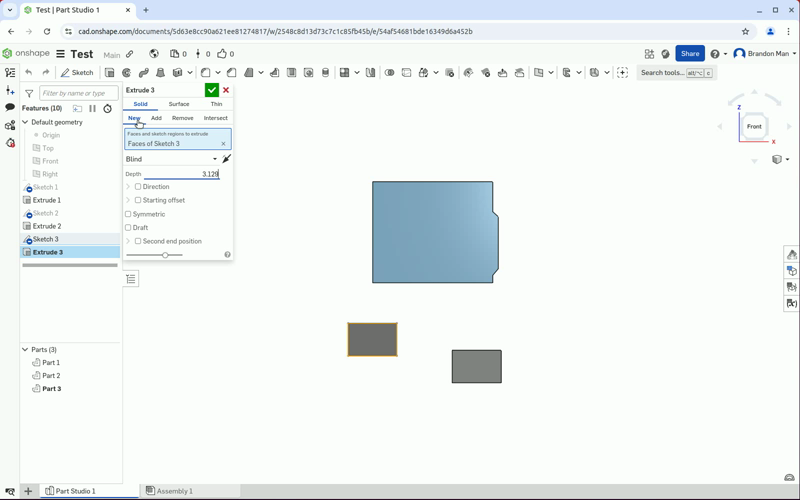
key(enter)
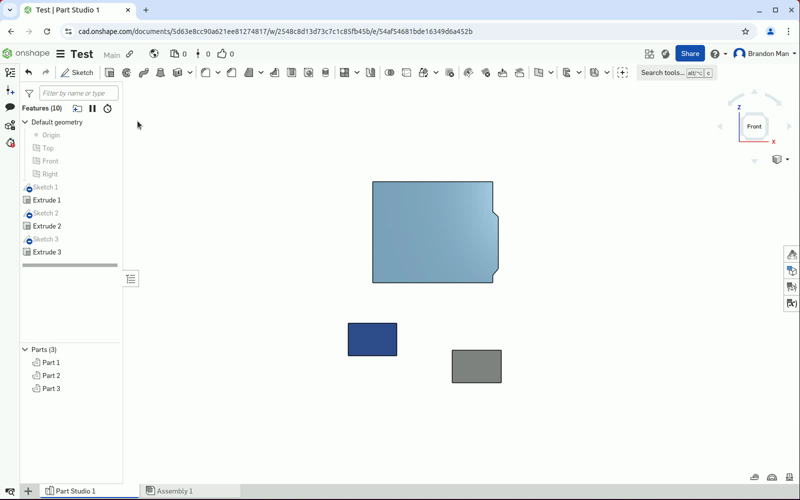
key(shift+h)
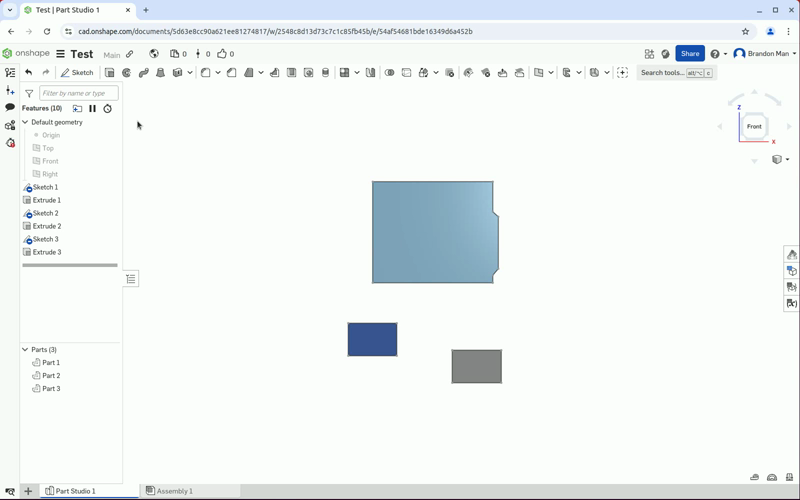
key(shift+h)
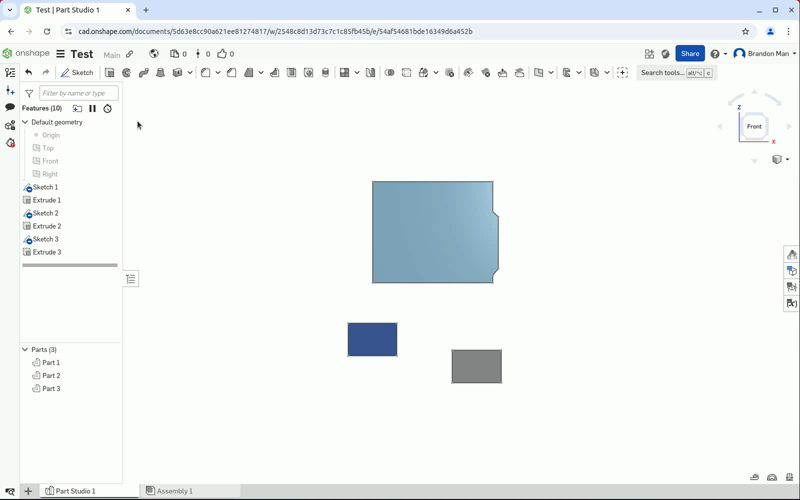
key(shift+7)
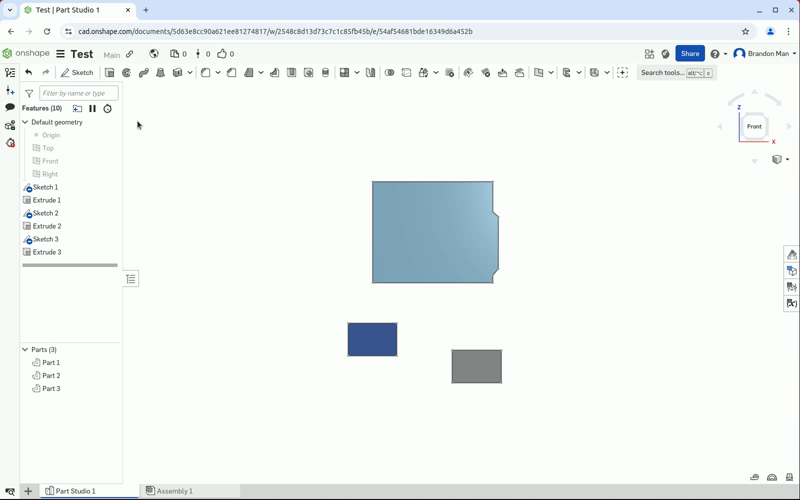
key(left, 2)
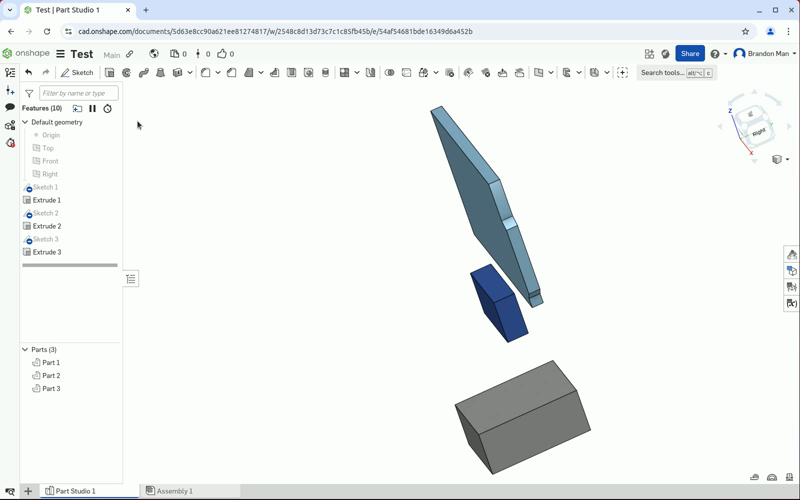
key(down, 2)
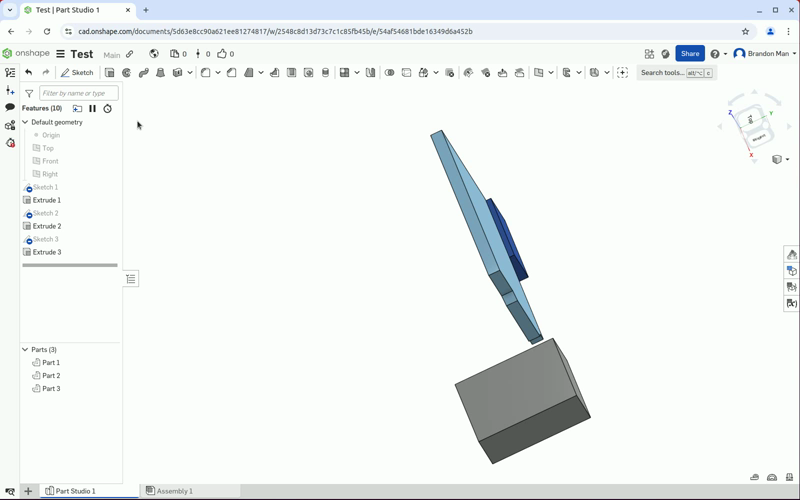
key(up, 2)
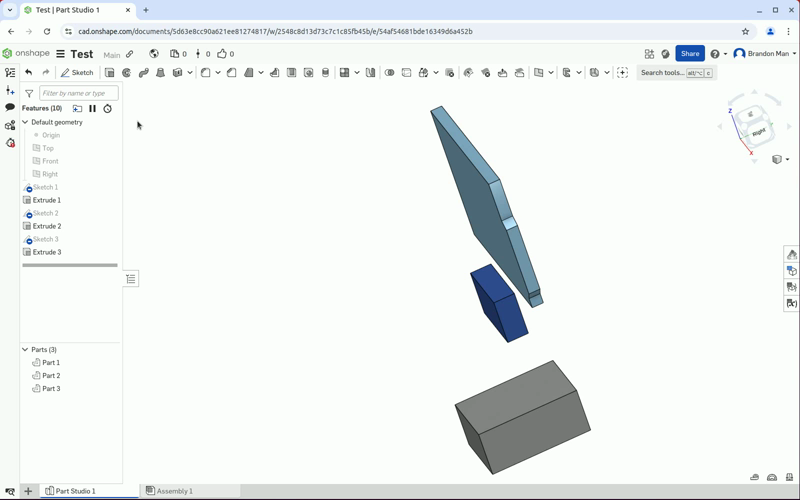
key(right, 2)
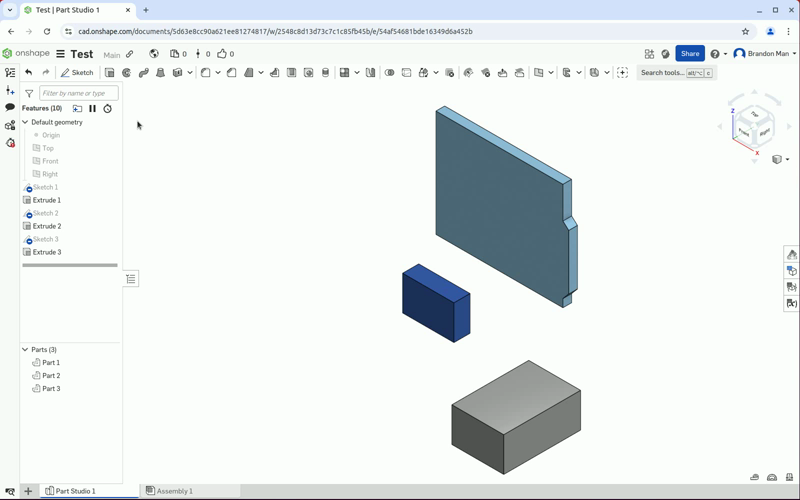
mouse_move(73, 189)
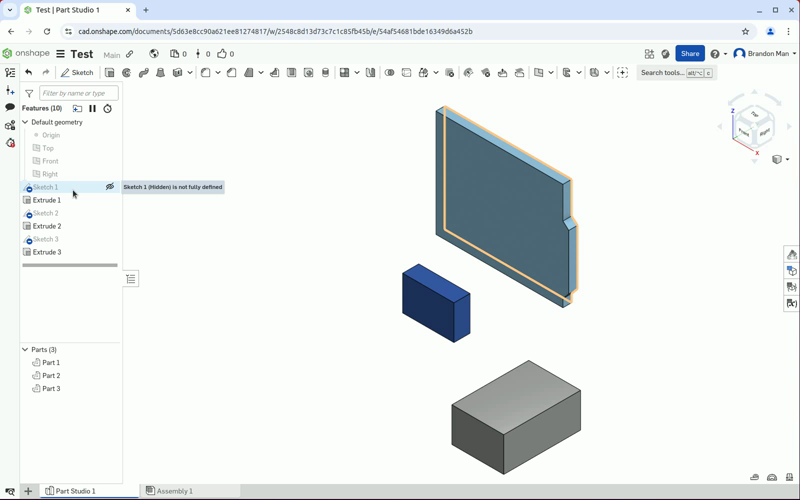
click(73, 189)